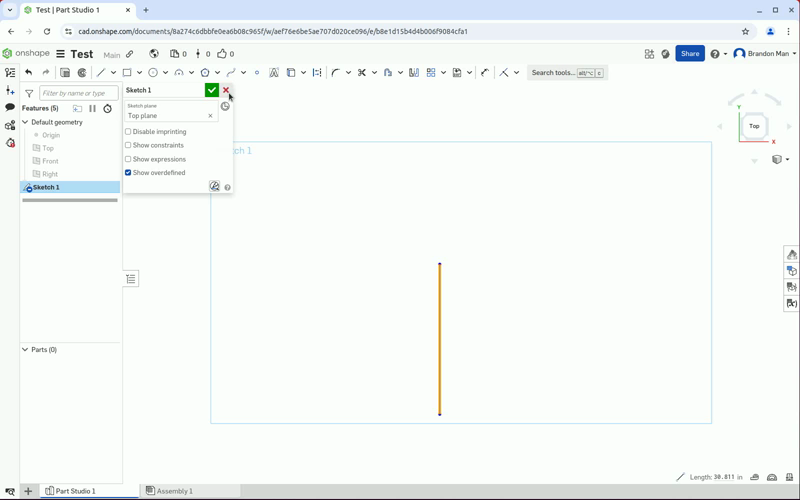
key(shift+h)
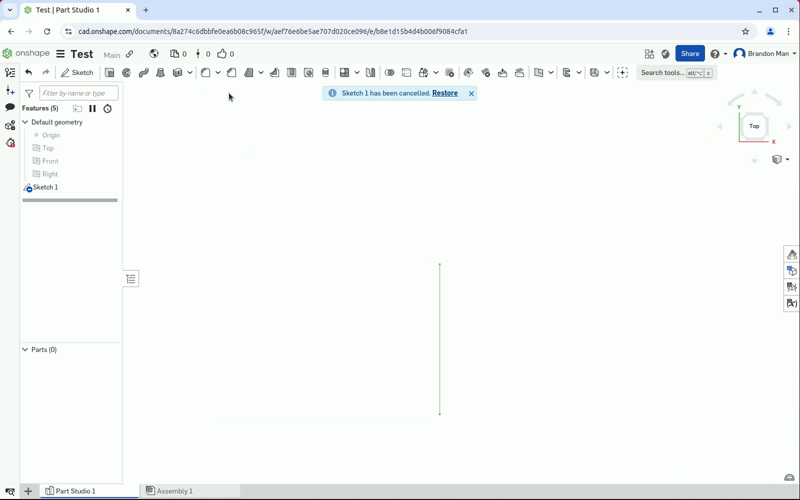
key(shift+s)
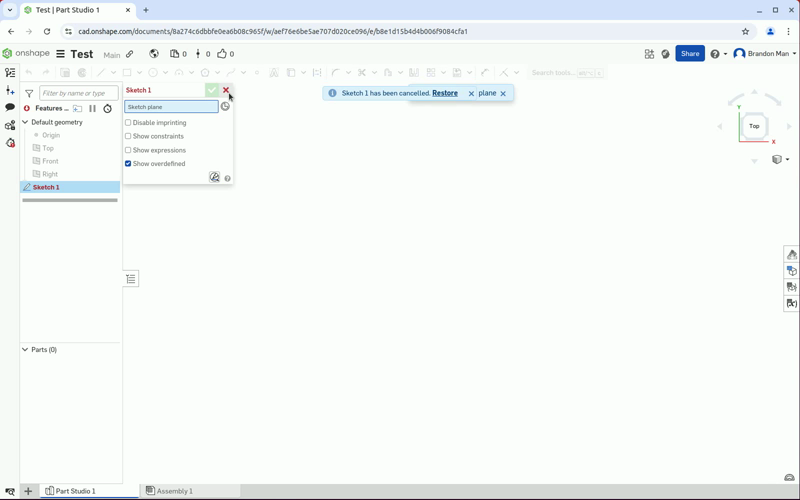
mouse_move(73, 150)
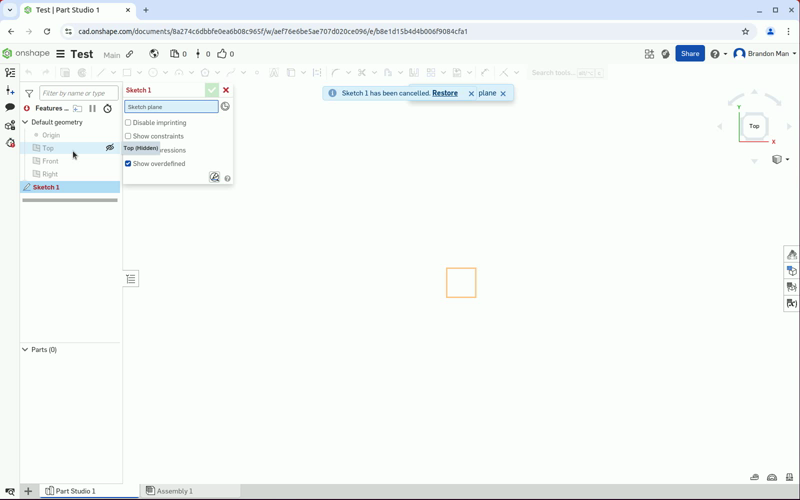
click(73, 150)
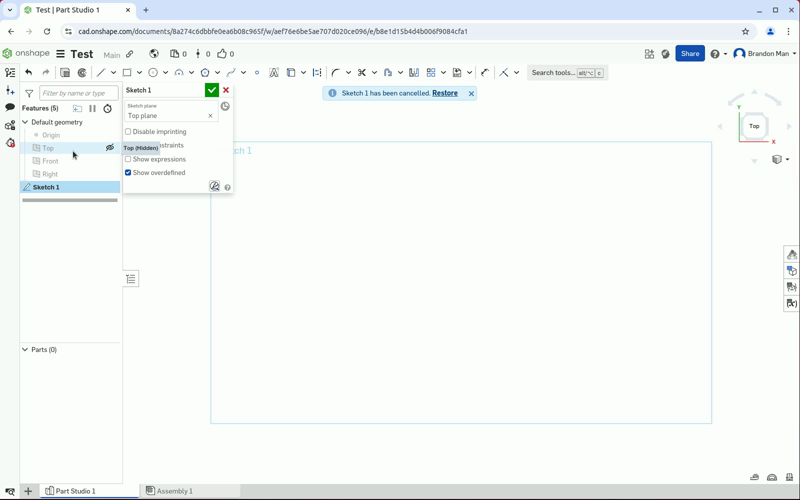
mouse_move(73, 352)
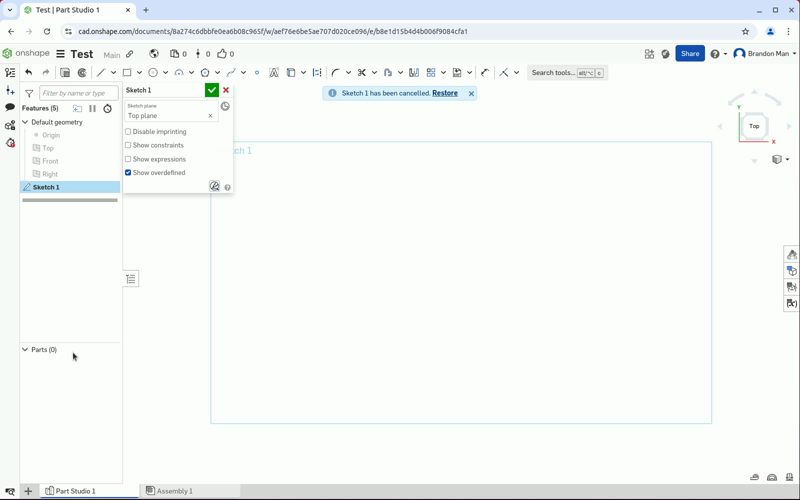
key(y)
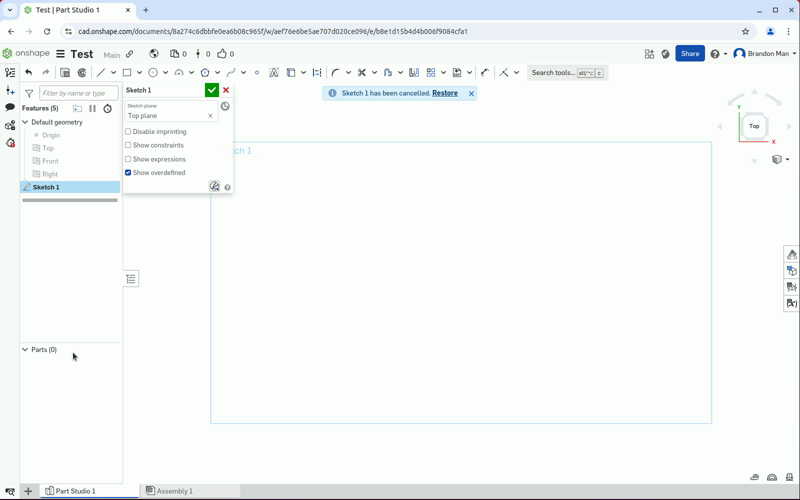
key(l)
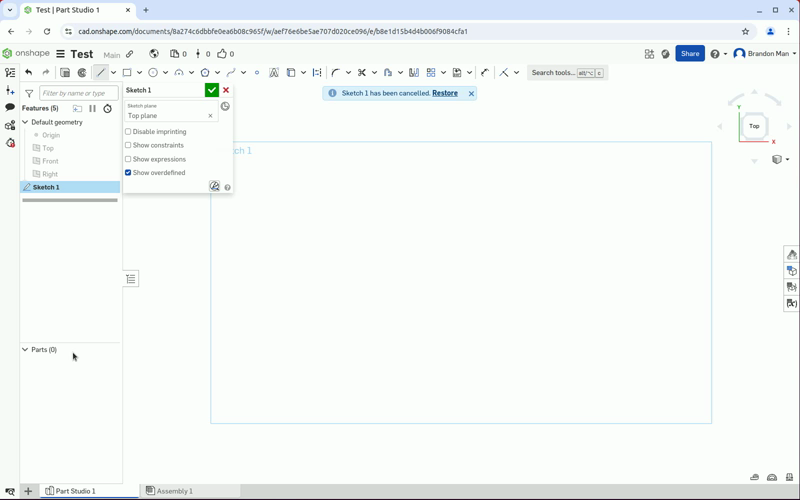
key_down(shift)
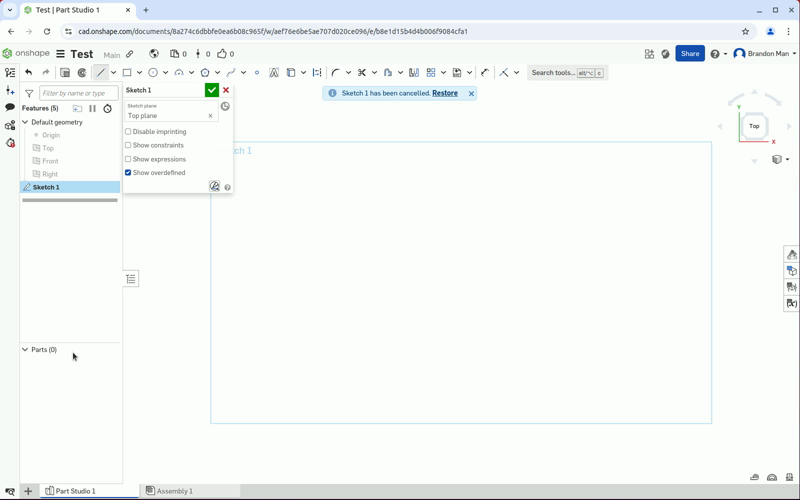
mouse_move(460, 395)
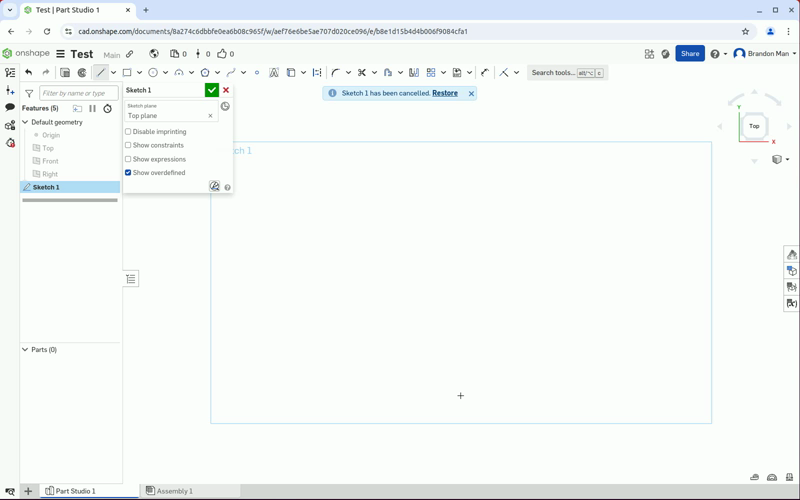
click(460, 395)
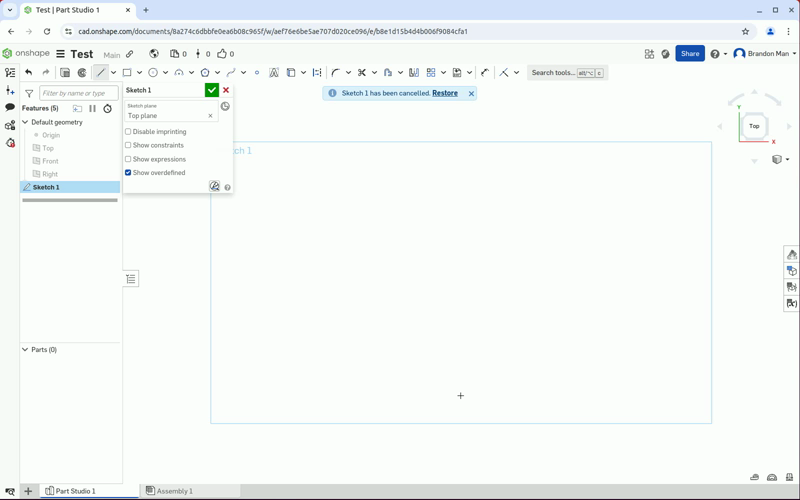
key_up(shift)
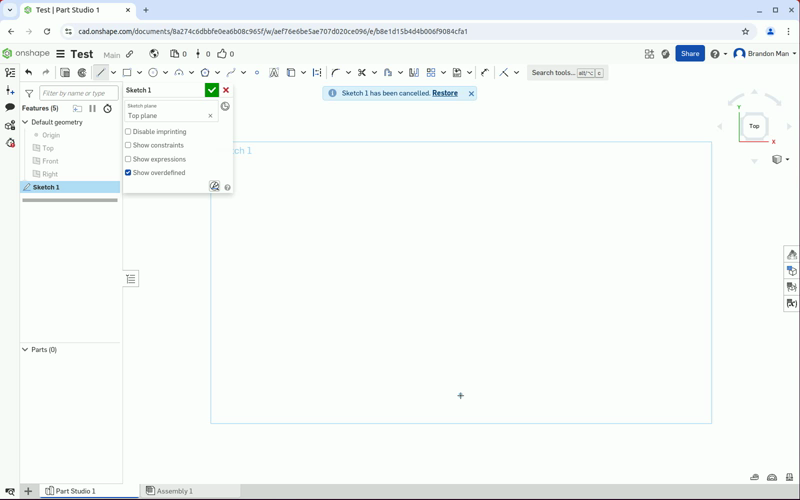
key_down(shift)
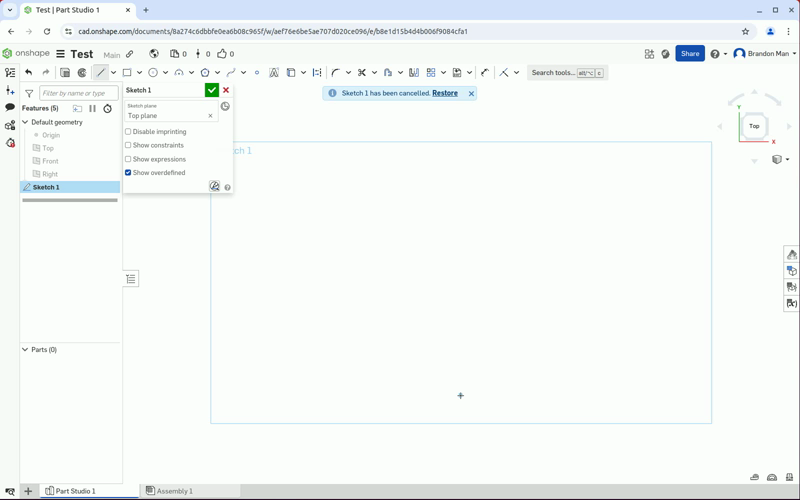
mouse_move(535, 395)
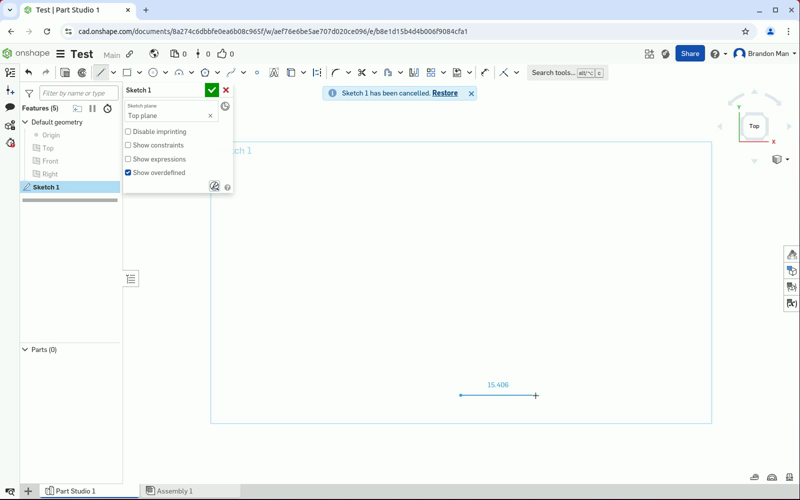
click(535, 395)
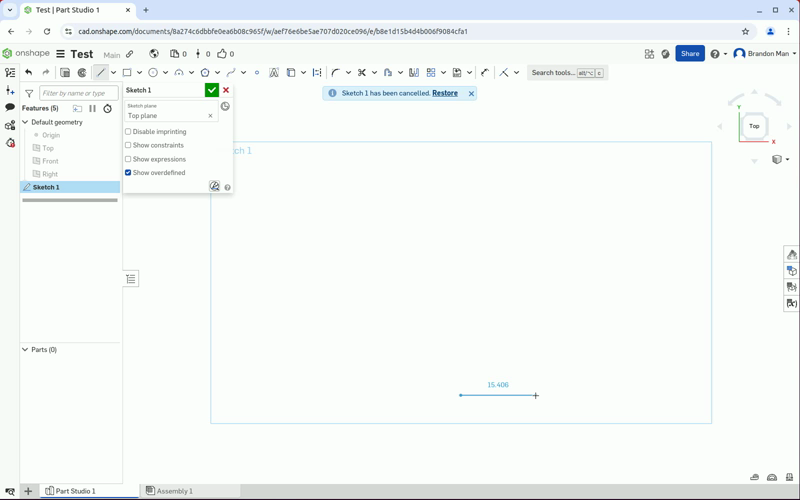
key_up(shift)
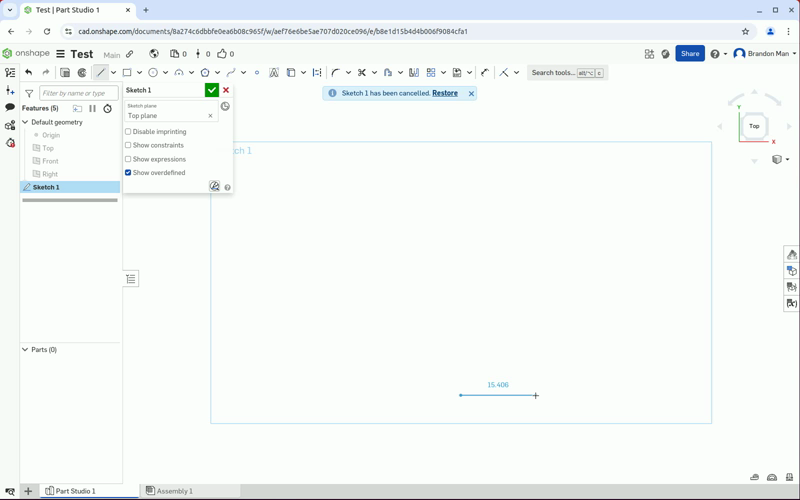
key_down(shift)
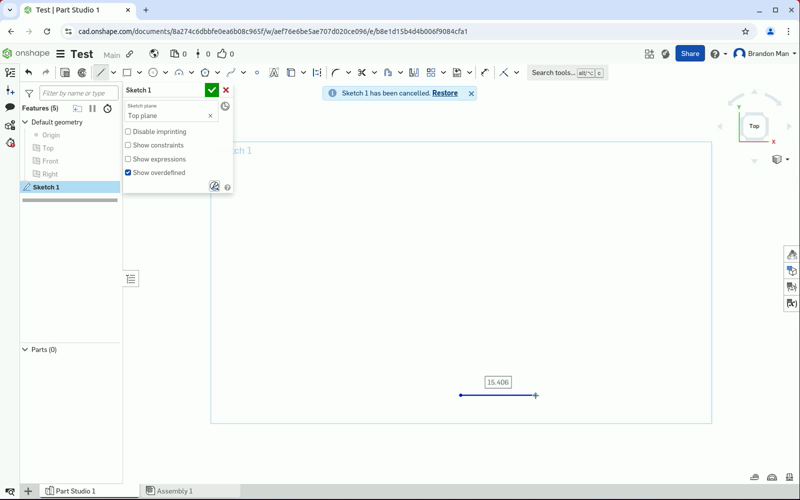
mouse_move(535, 282)
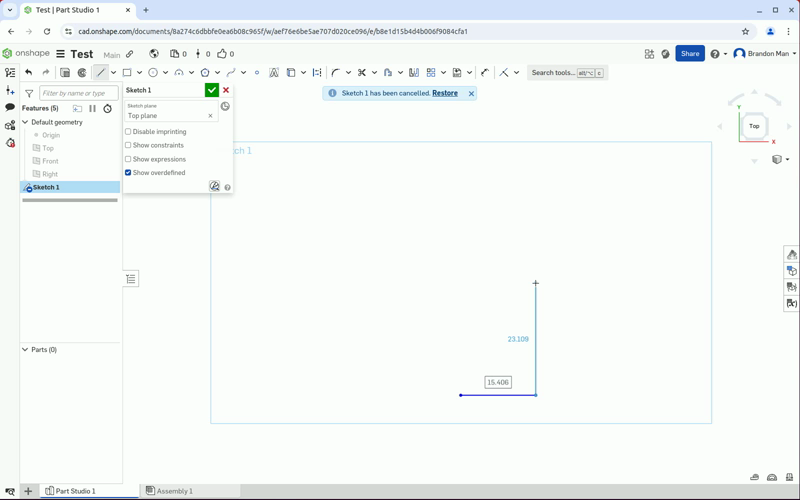
click(535, 282)
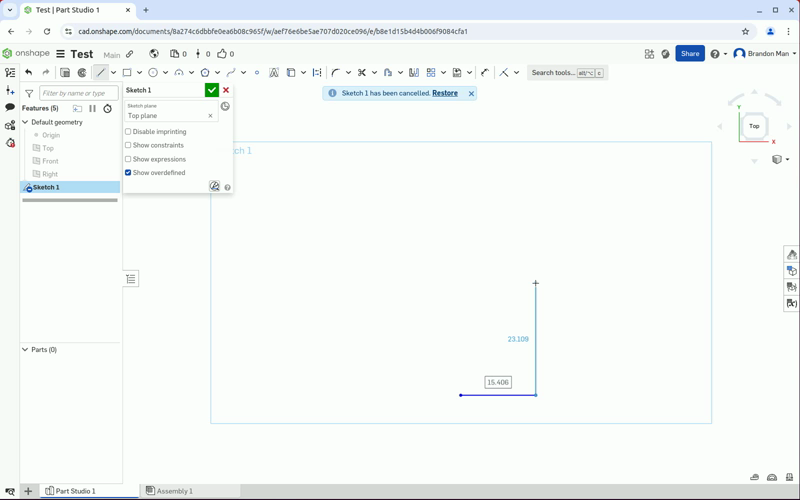
key_up(shift)
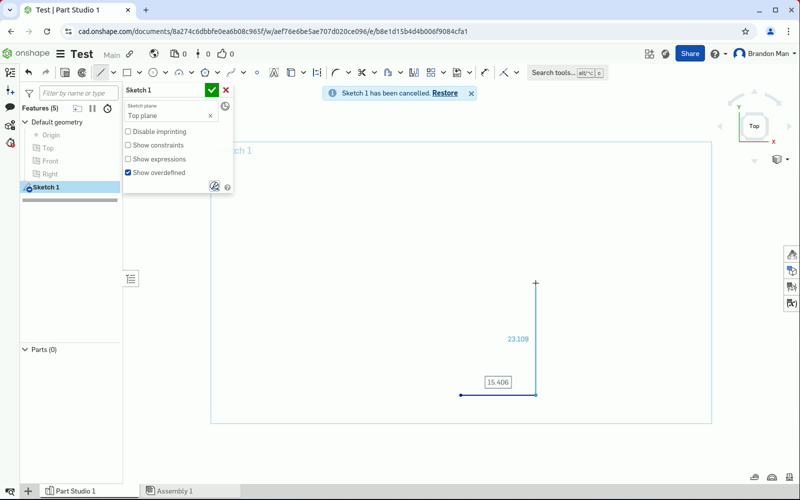
key_down(shift)
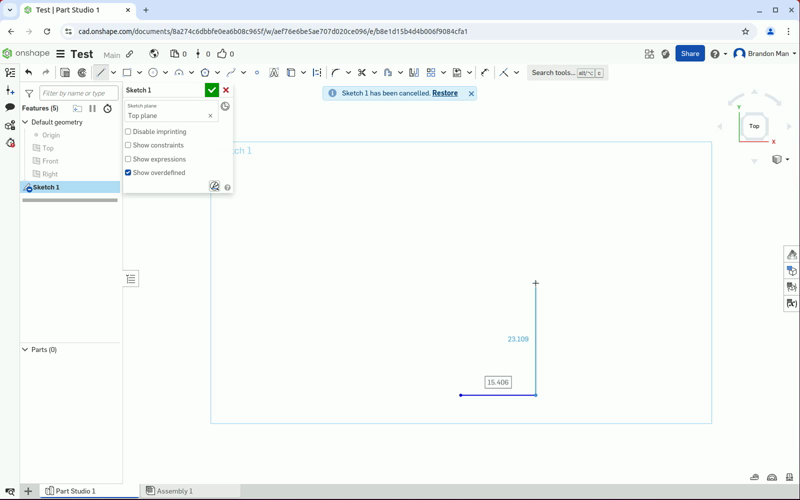
mouse_move(460, 282)
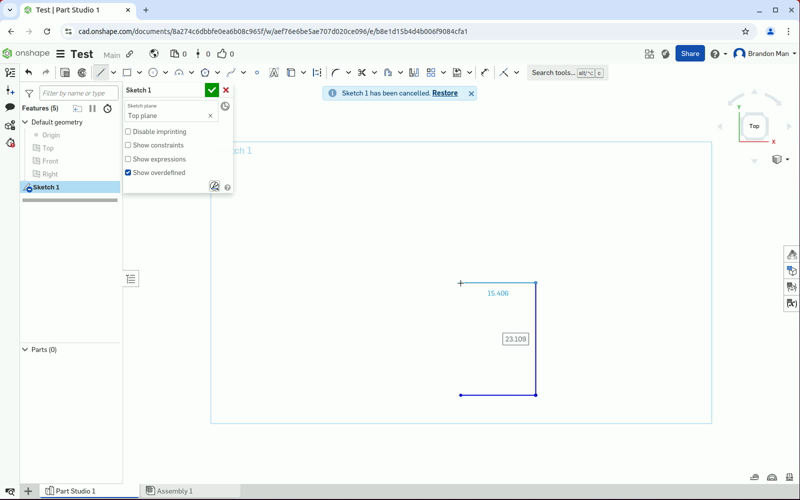
click(460, 282)
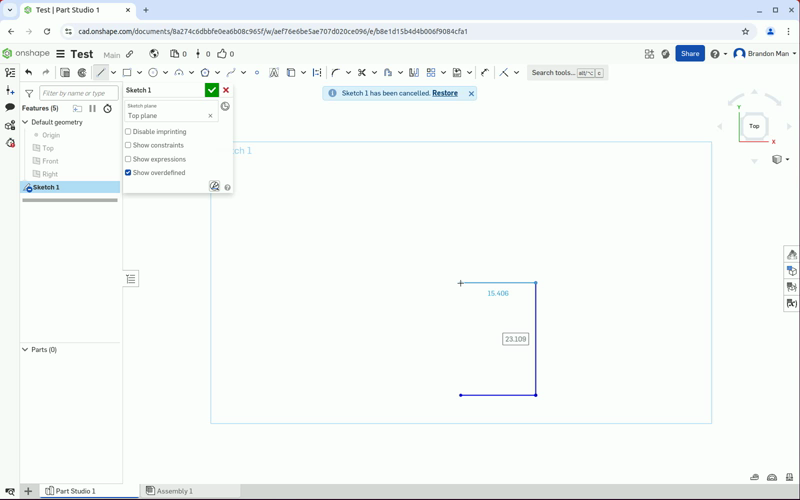
key_up(shift)
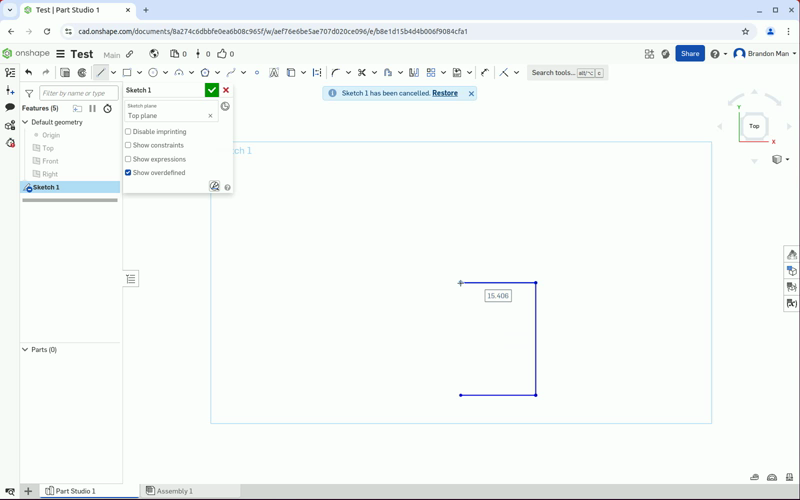
key_down(shift)
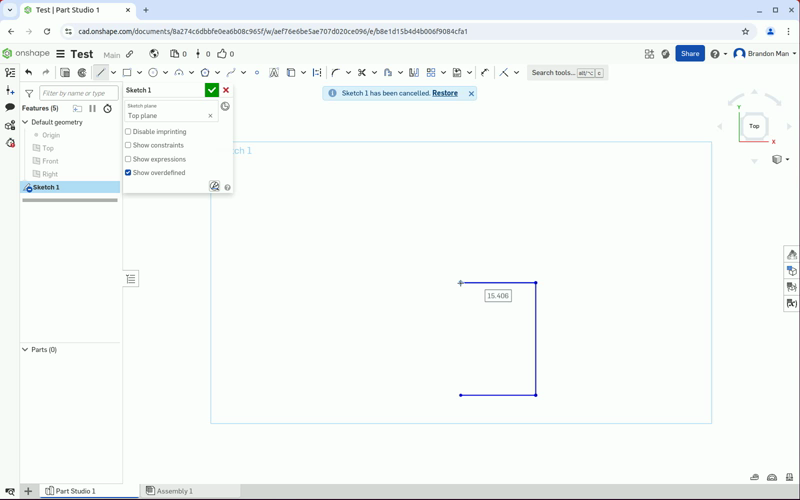
mouse_move(460, 395)
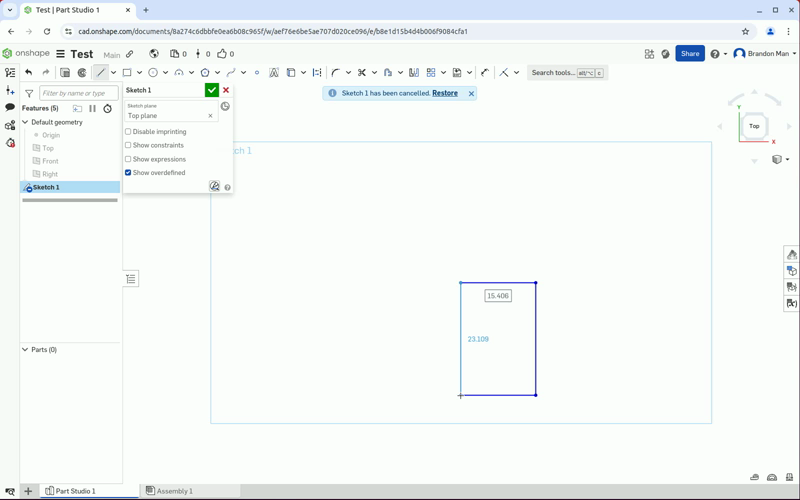
key_up(shift)
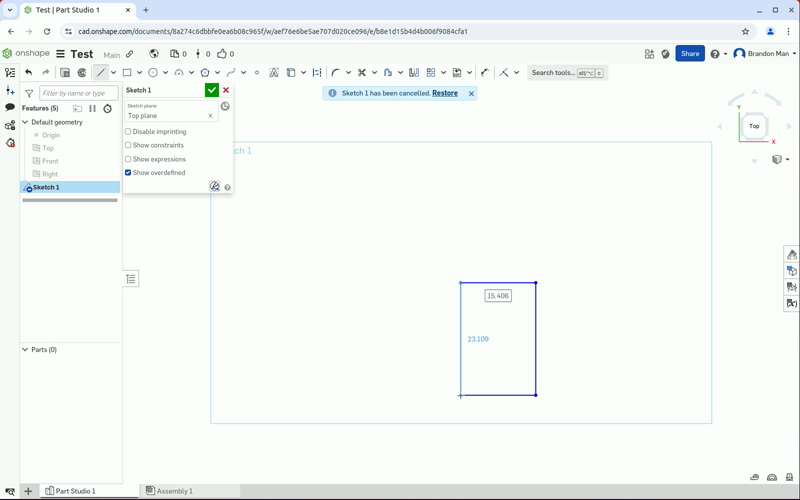
click(460, 395)
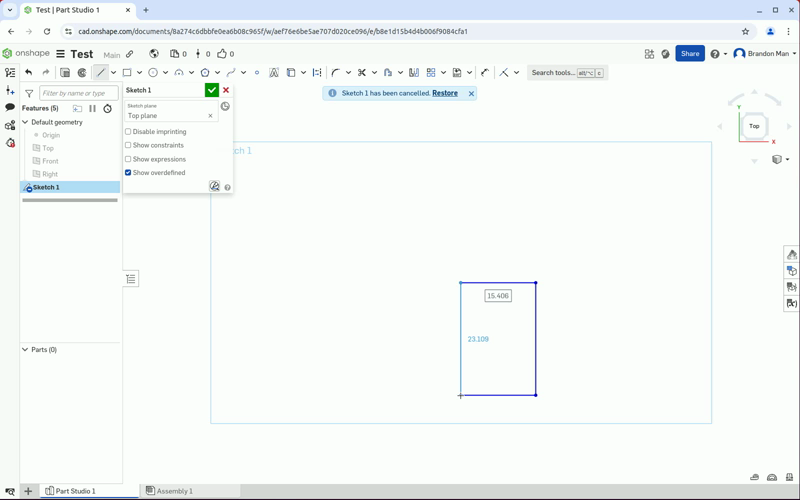
key(esc)
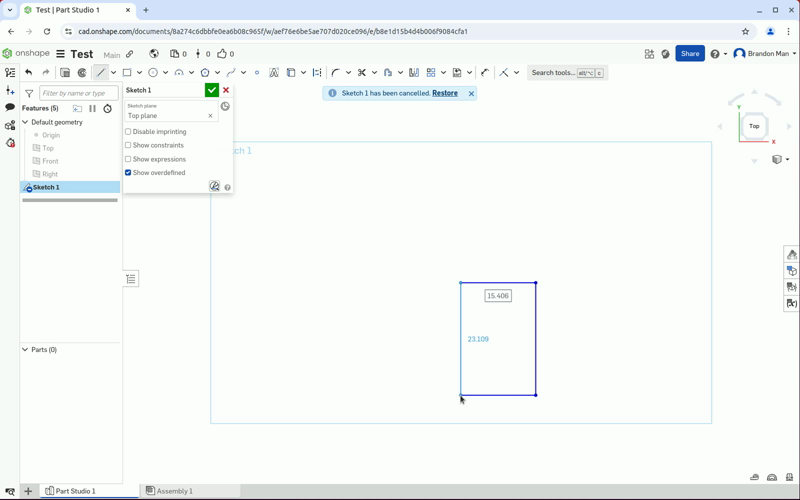
mouse_move(502, 352)
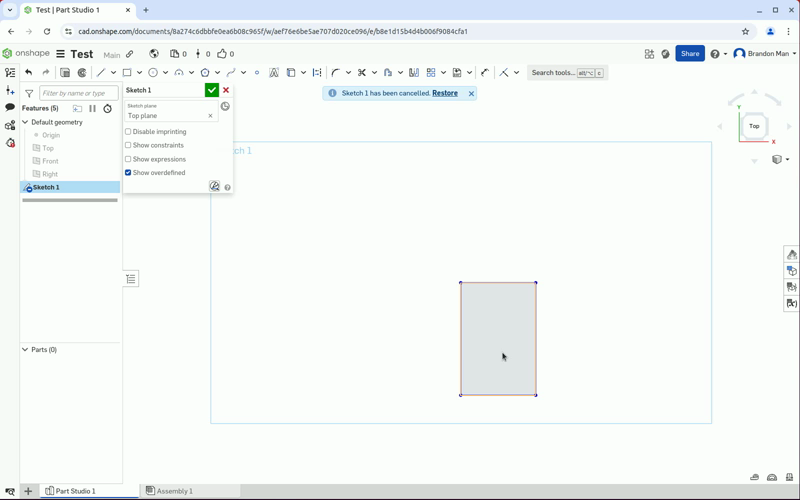
click(502, 352)
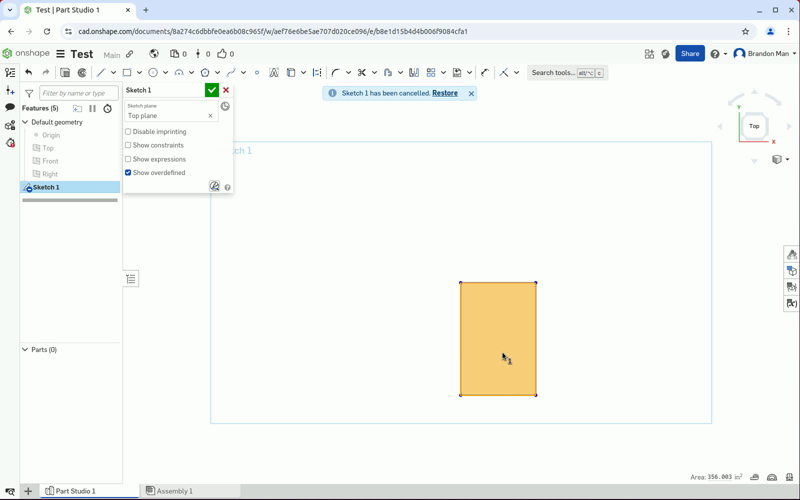
mouse_move(73, 352)
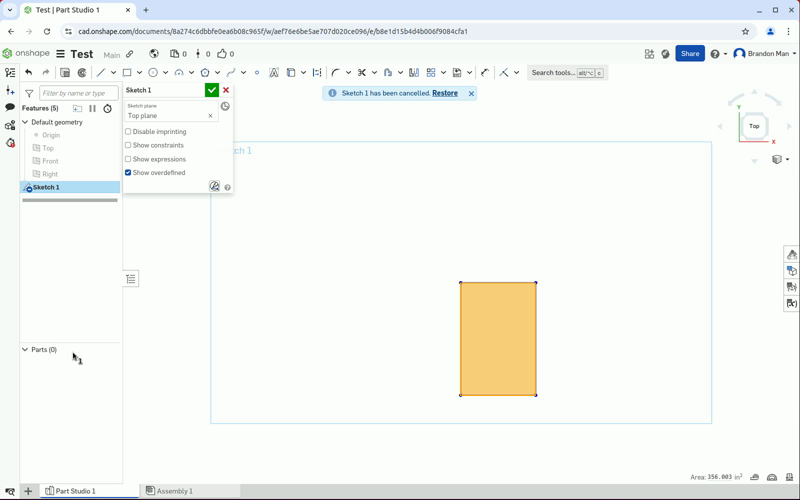
key(shift+y)
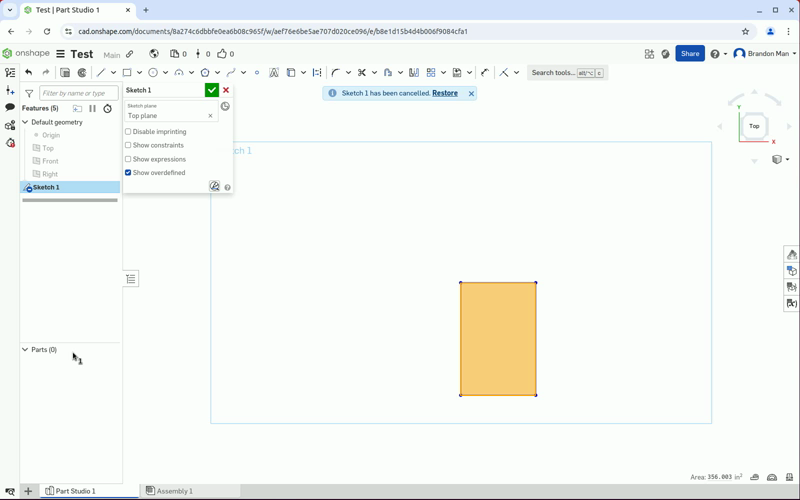
key(shift+e)
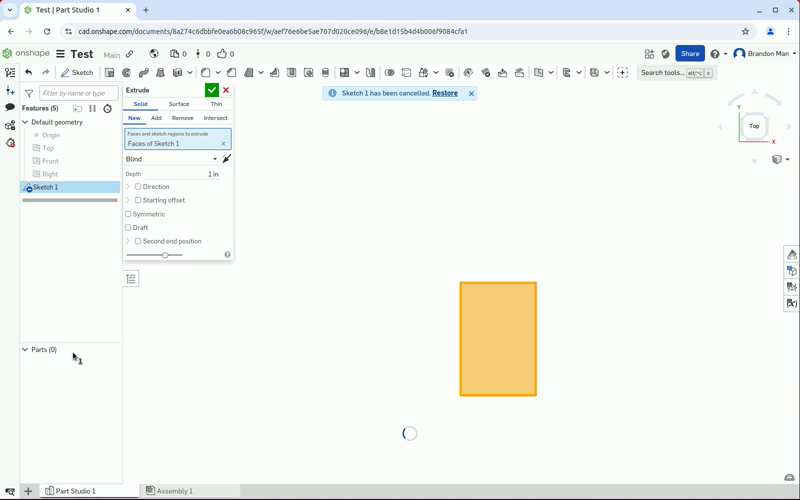
mouse_move(143, 106)
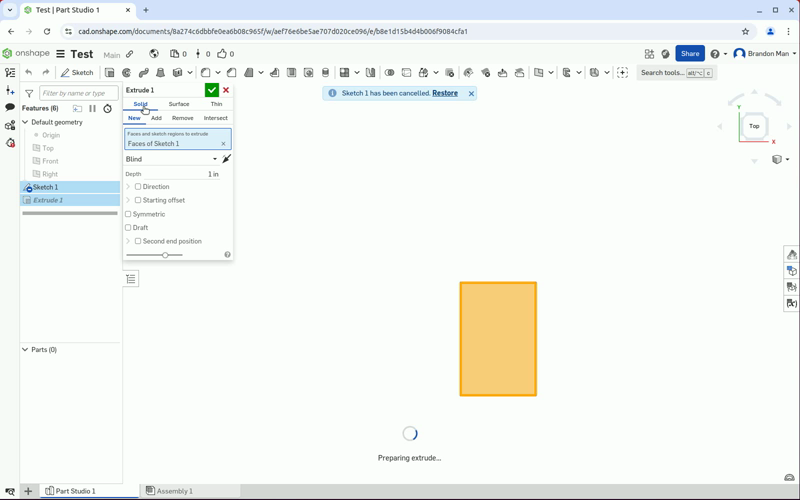
click(143, 106)
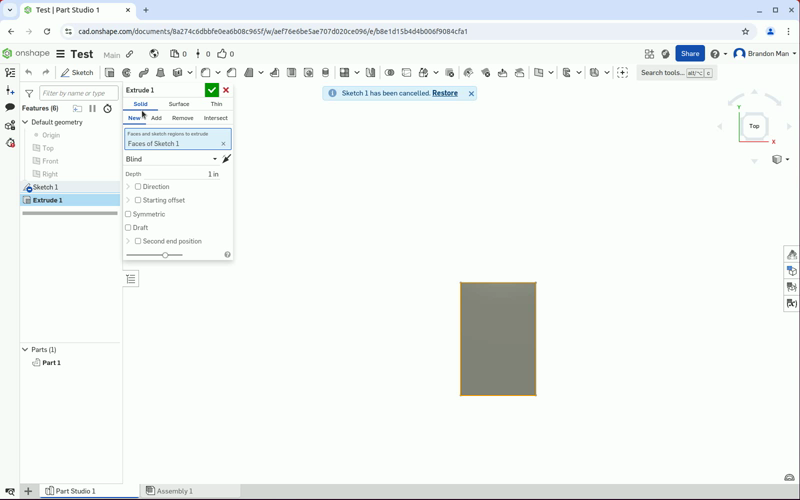
mouse_move(137, 120)
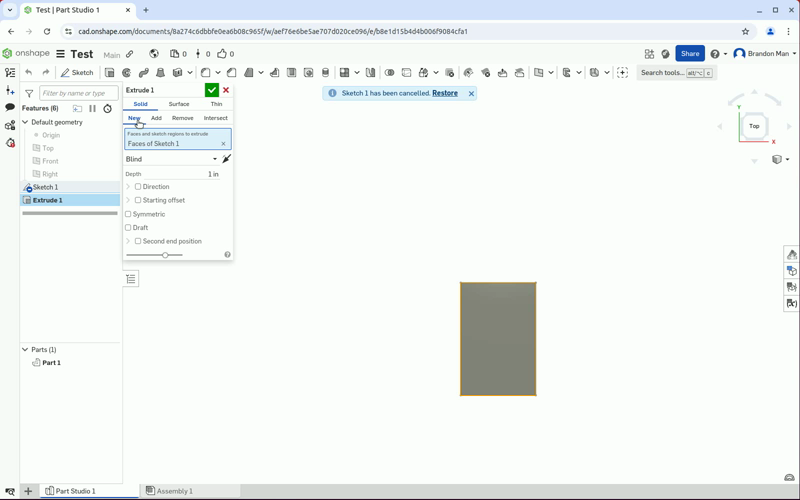
click(137, 120)
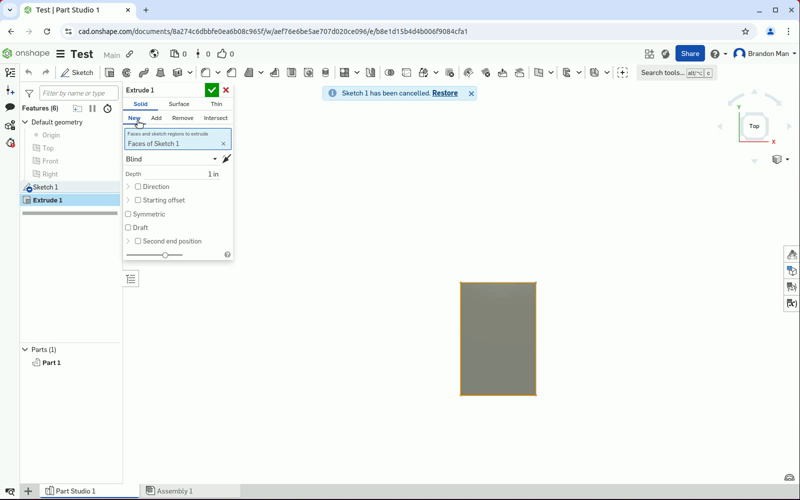
key(tab, 4)
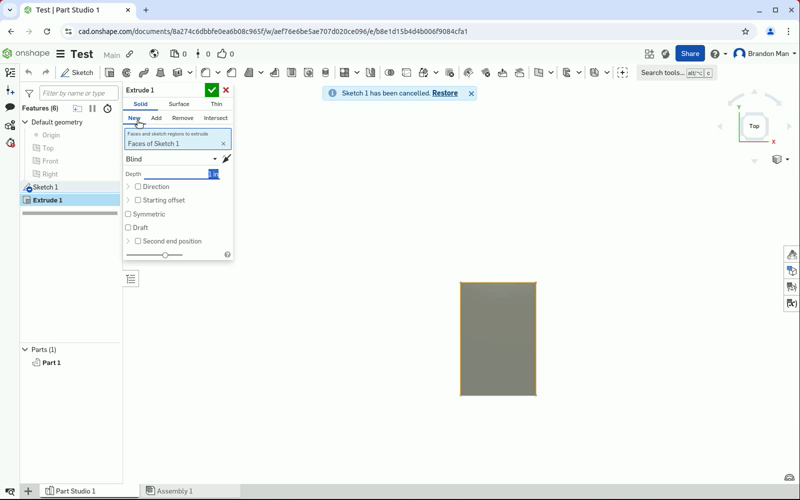
text(12.758)
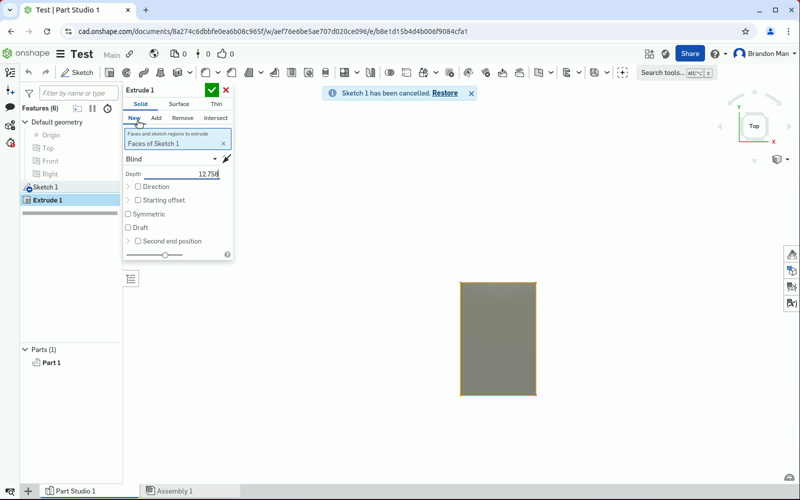
key(enter)
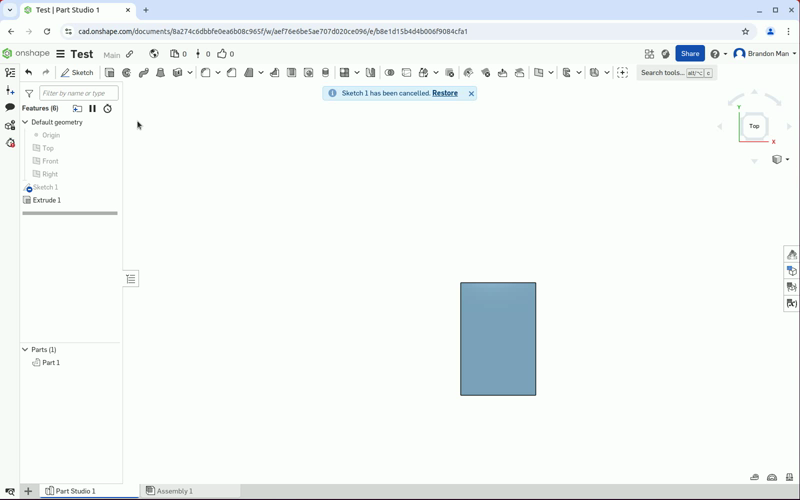
key(shift+h)
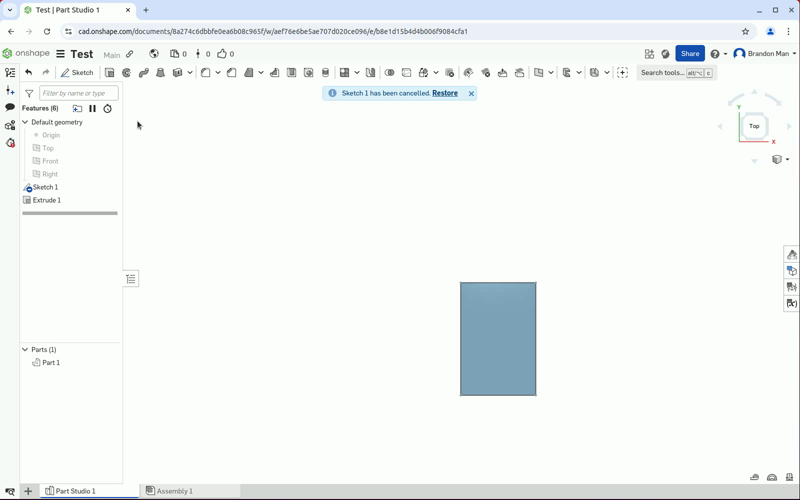
key(shift+h)
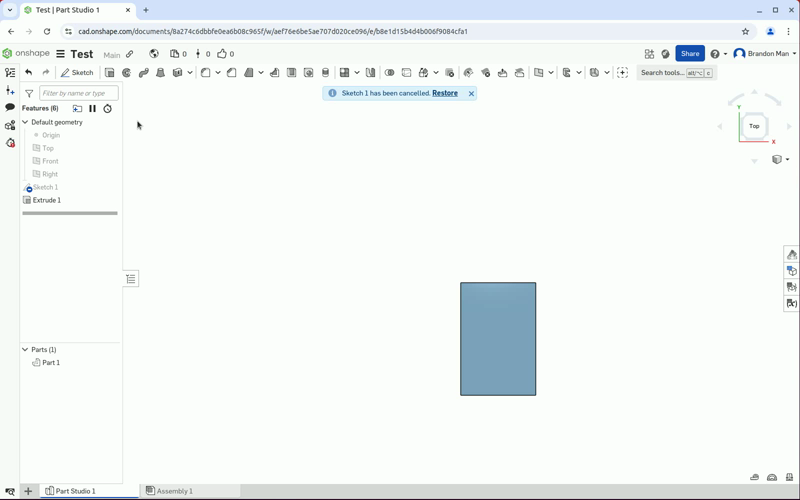
mouse_move(73, 189)
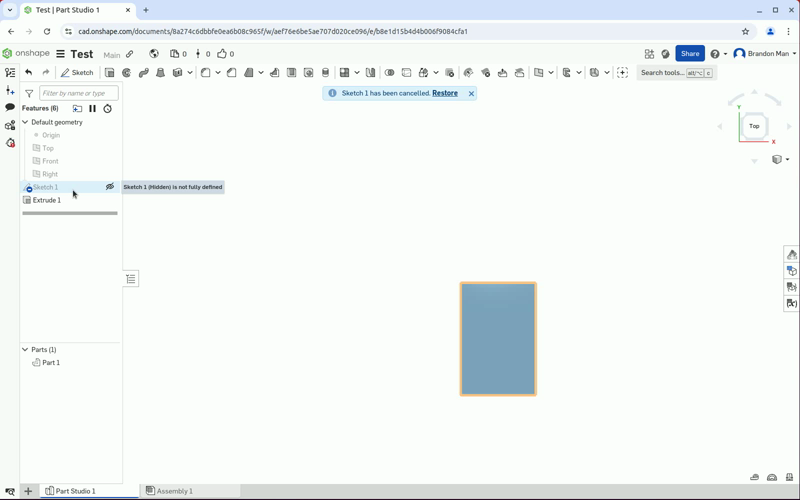
click(73, 189)
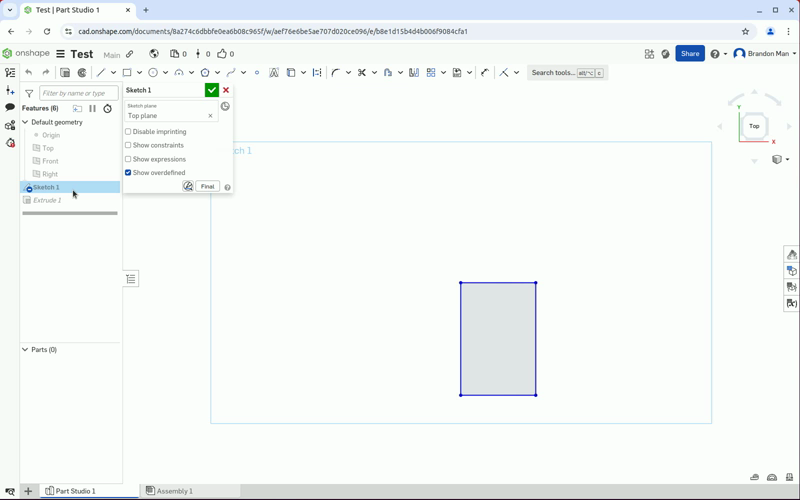
mouse_move(229, 92)
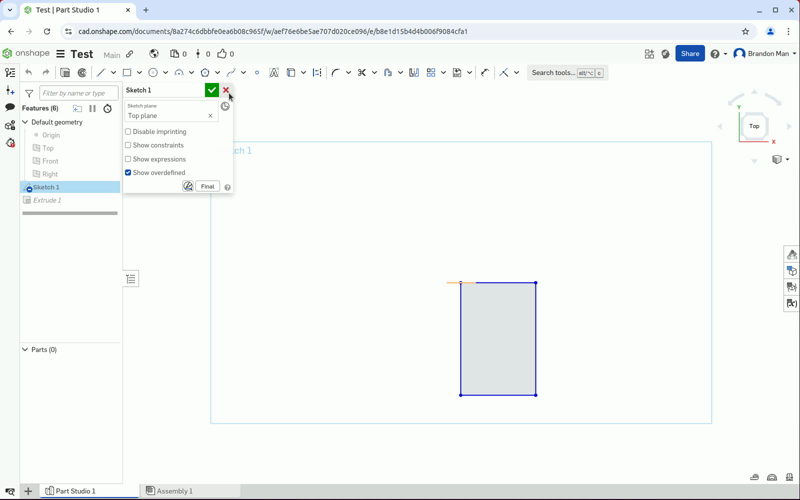
click(229, 92)
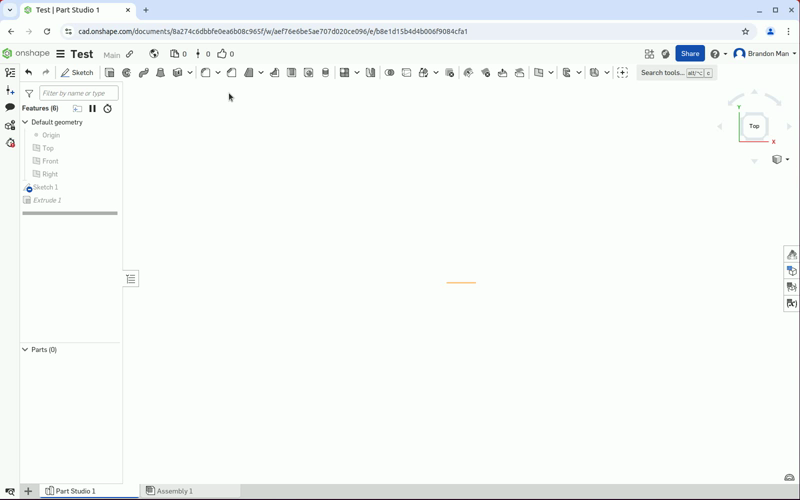
mouse_move(73, 352)
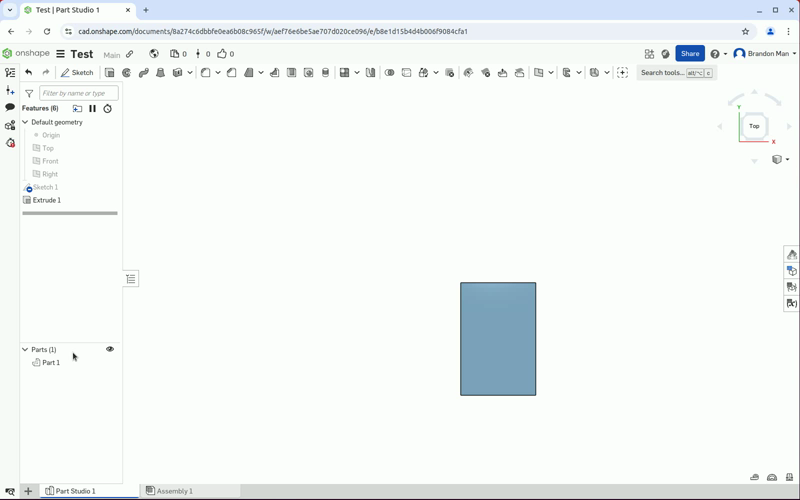
key(y)
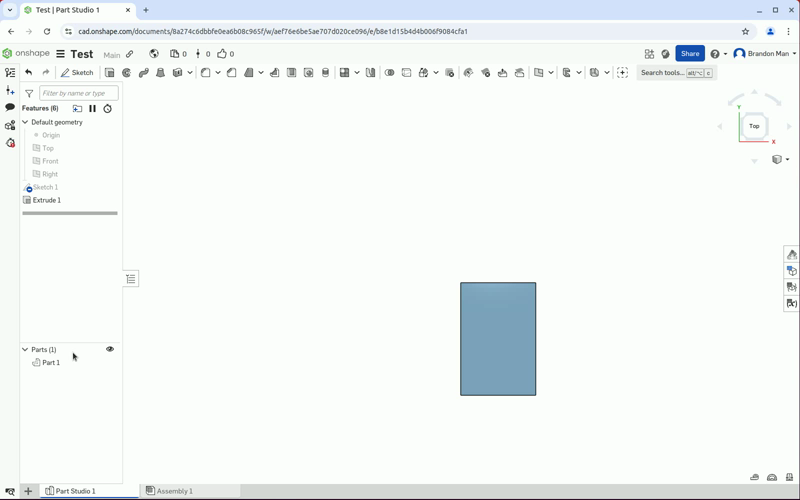
key(shift+p)
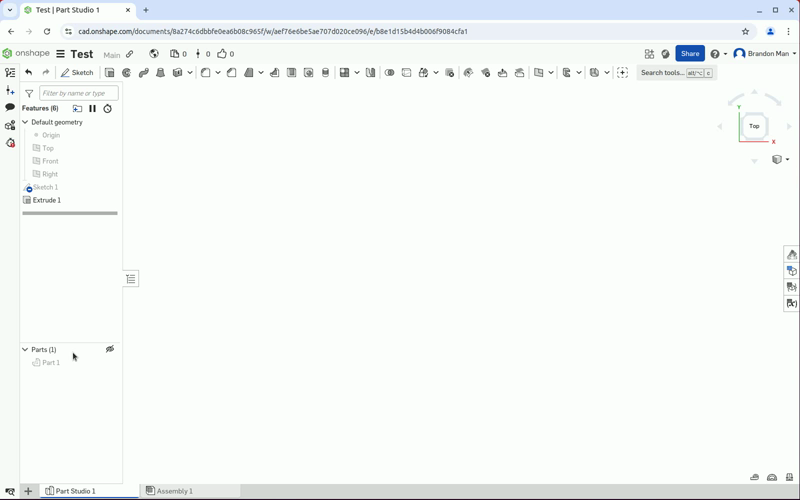
key(space)
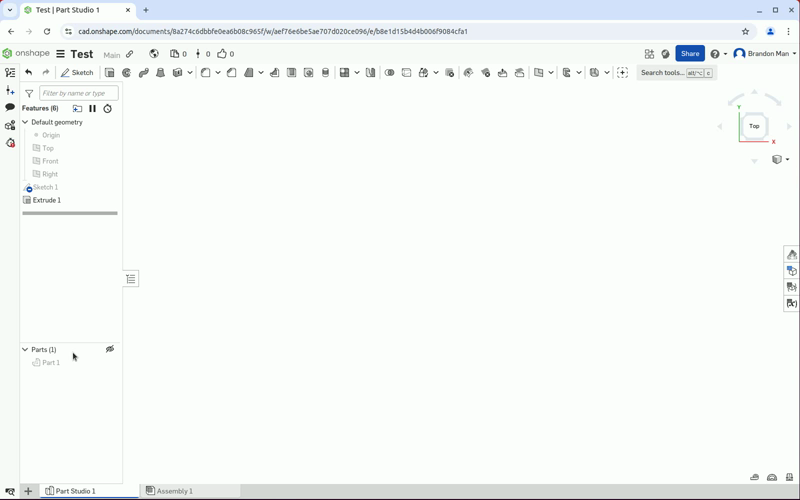
key_down(shift)
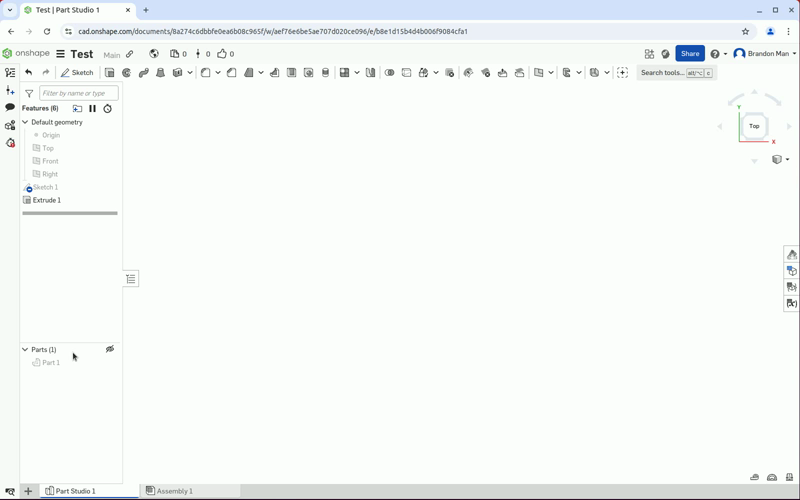
key(up)
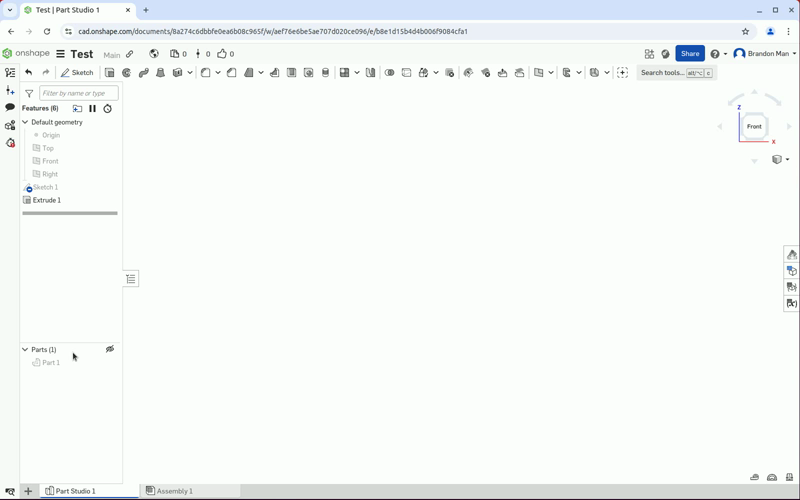
key_up(shift)
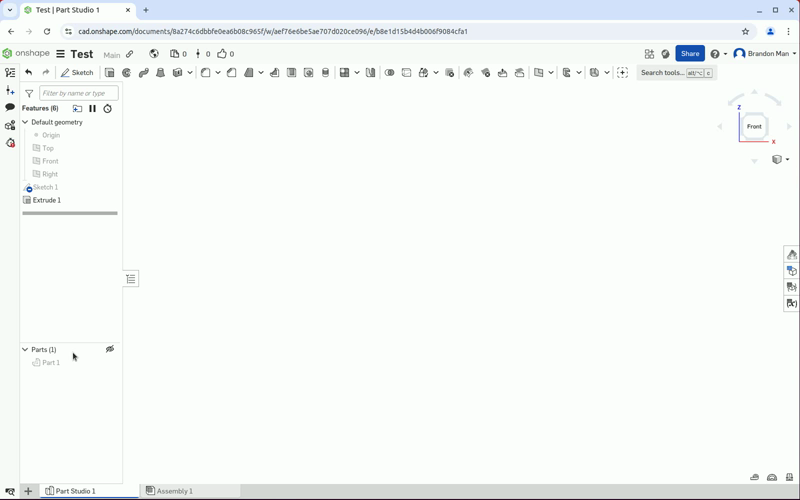
key(space)
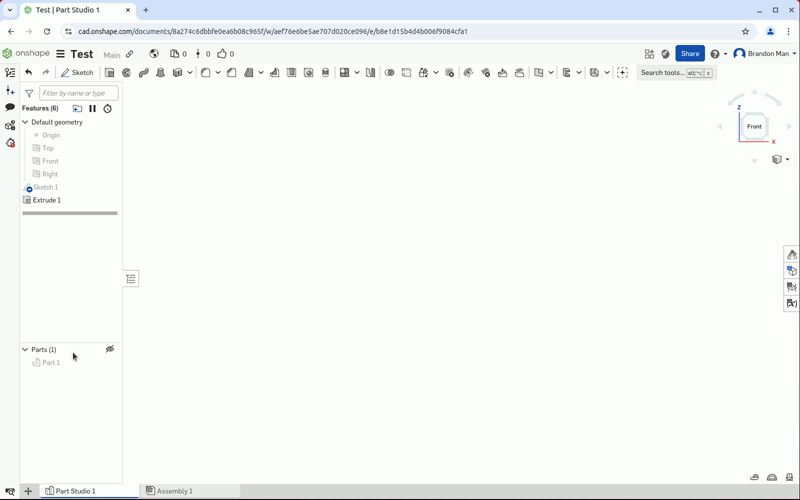
key_down(shift)
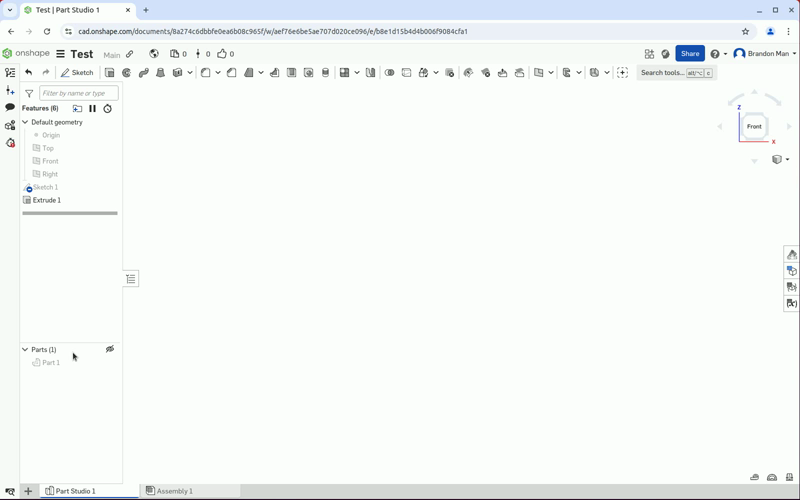
key(left)
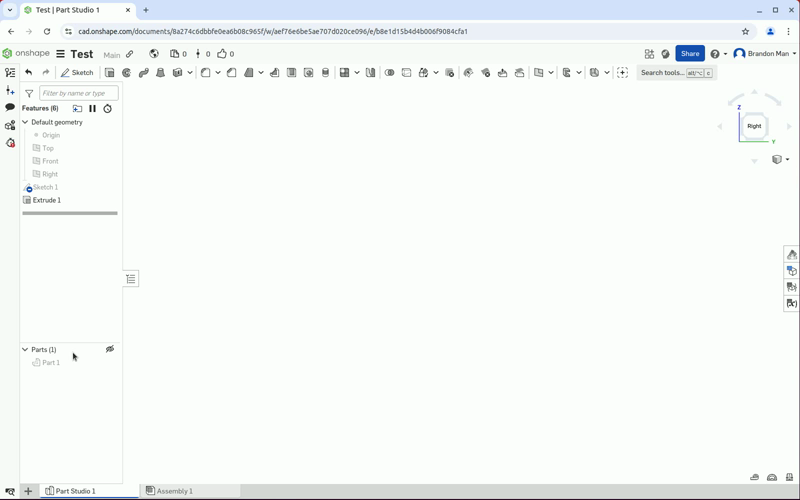
key_up(shift)
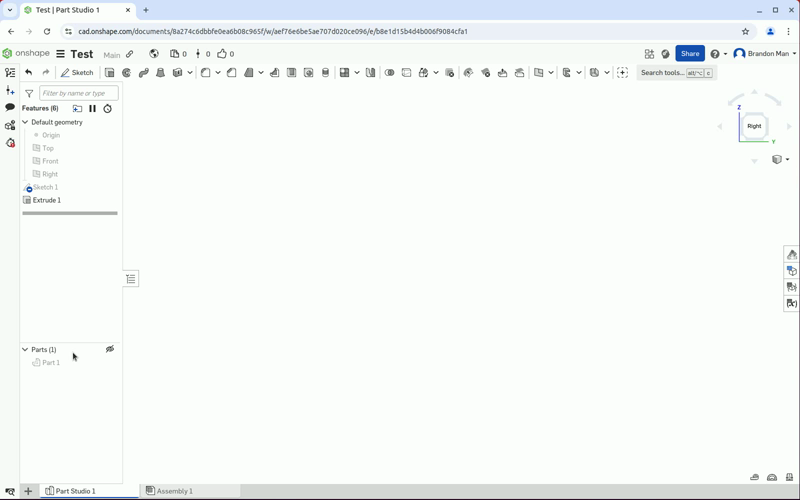
mouse_move(73, 352)
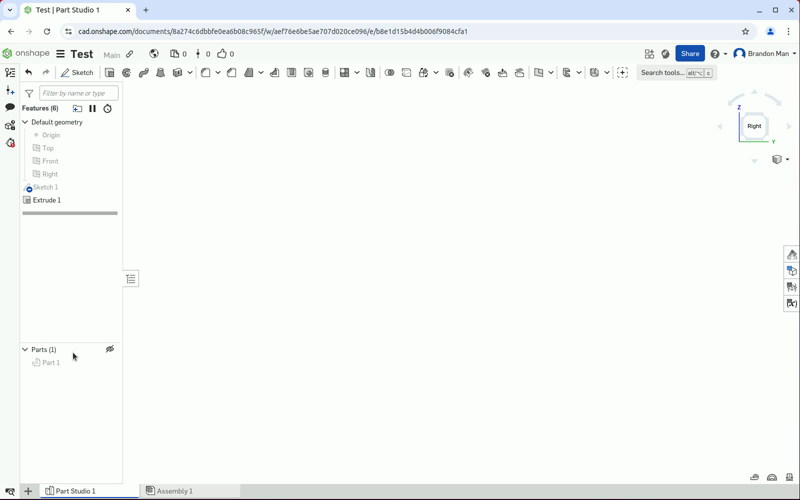
key(shift+y)
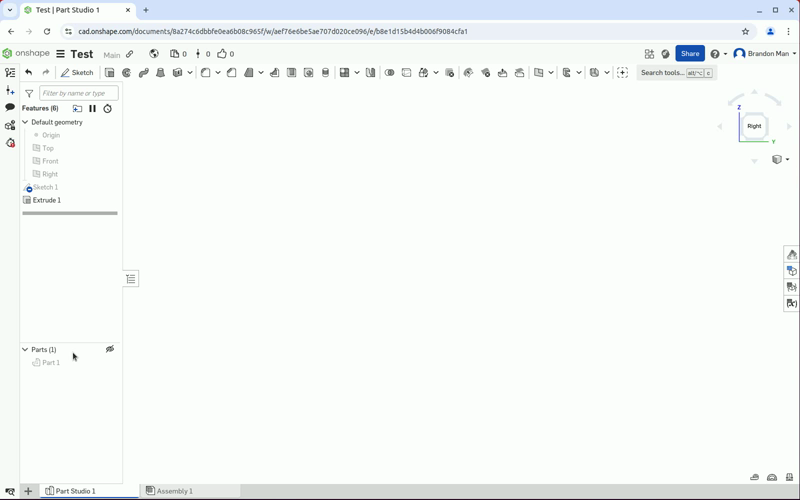
key(shift+s)
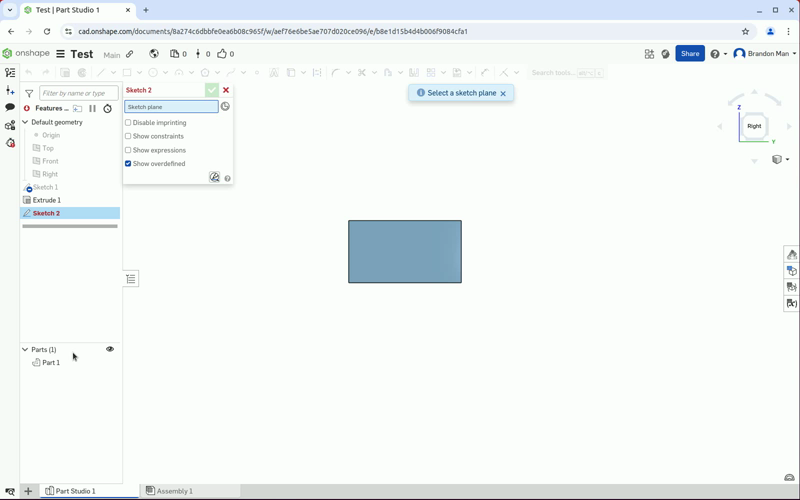
mouse_move(73, 176)
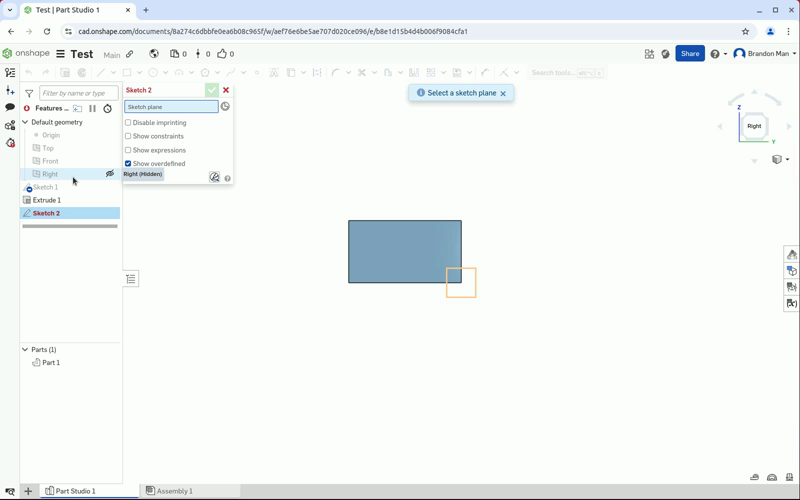
click(73, 176)
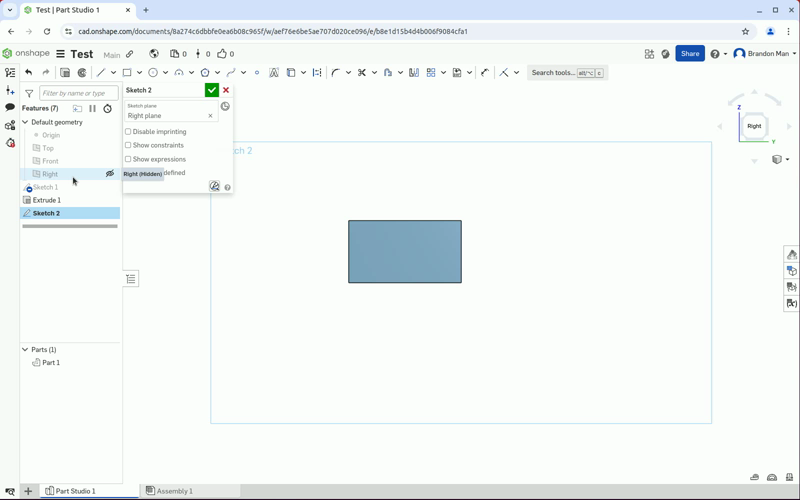
mouse_move(73, 352)
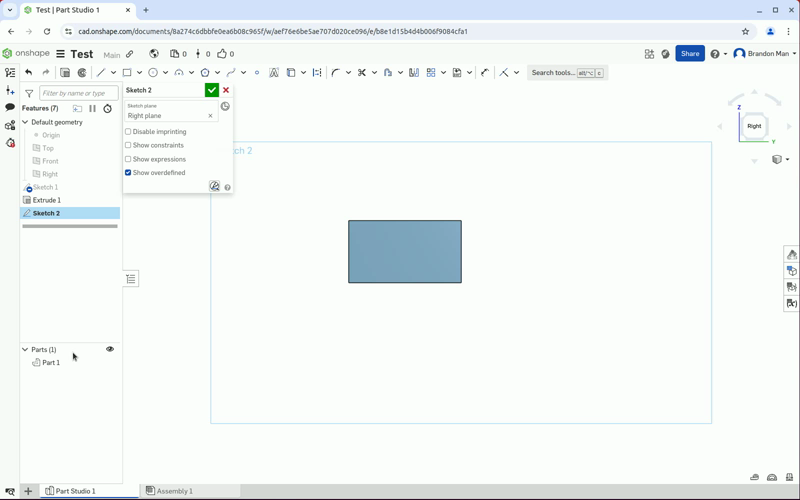
key(y)
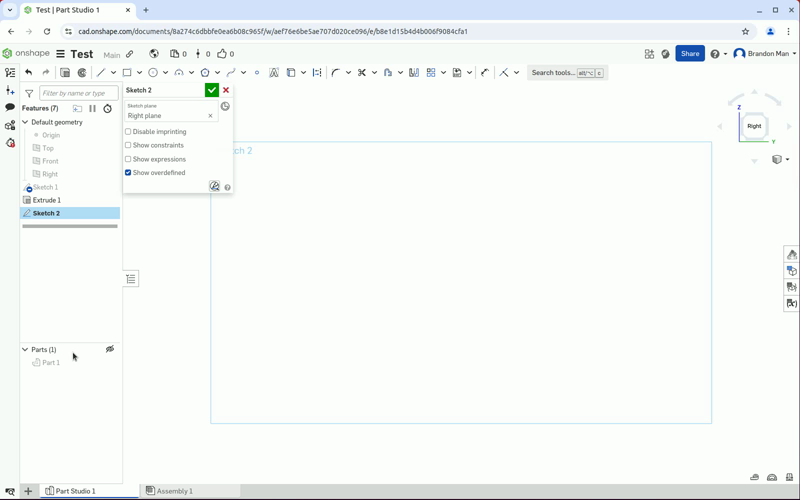
key(l)
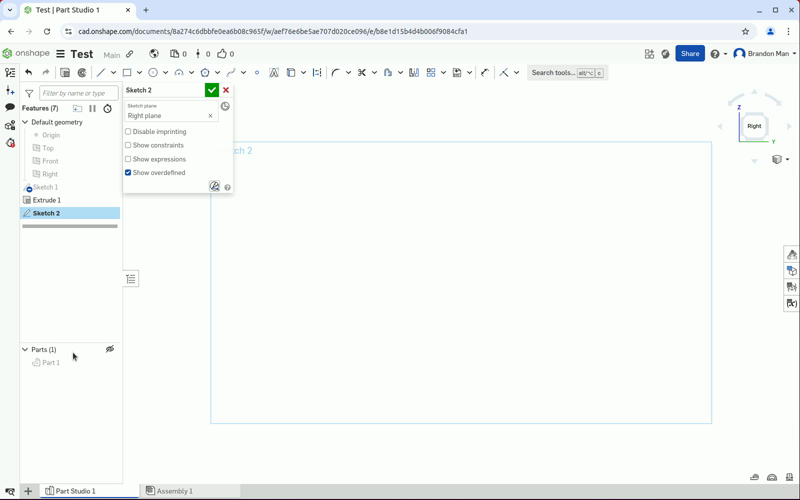
key_down(shift)
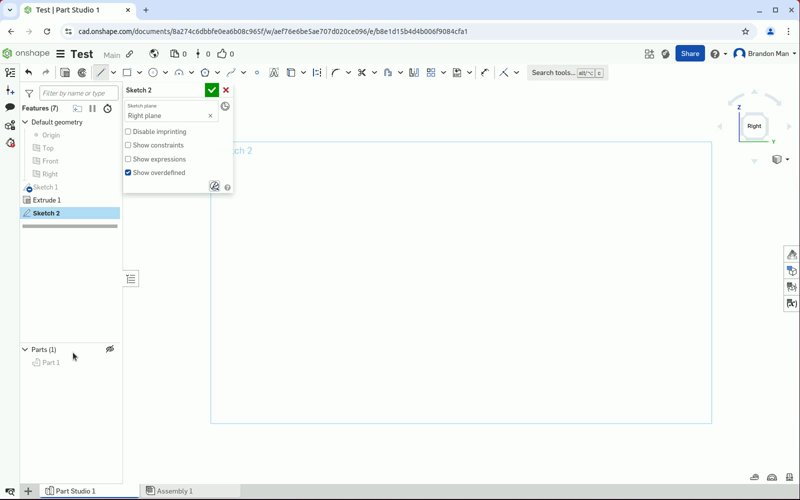
mouse_move(472, 220)
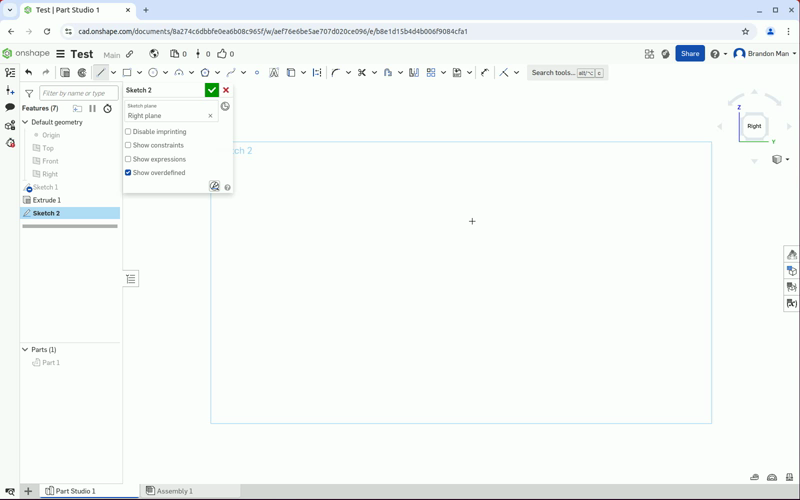
click(472, 220)
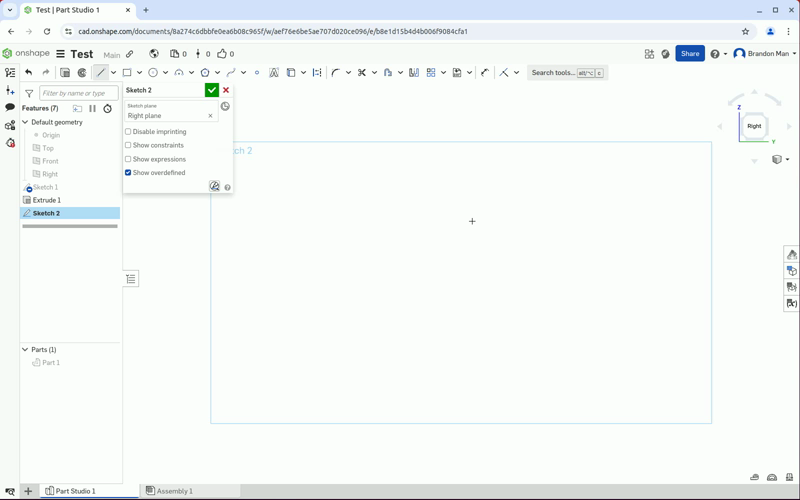
key_up(shift)
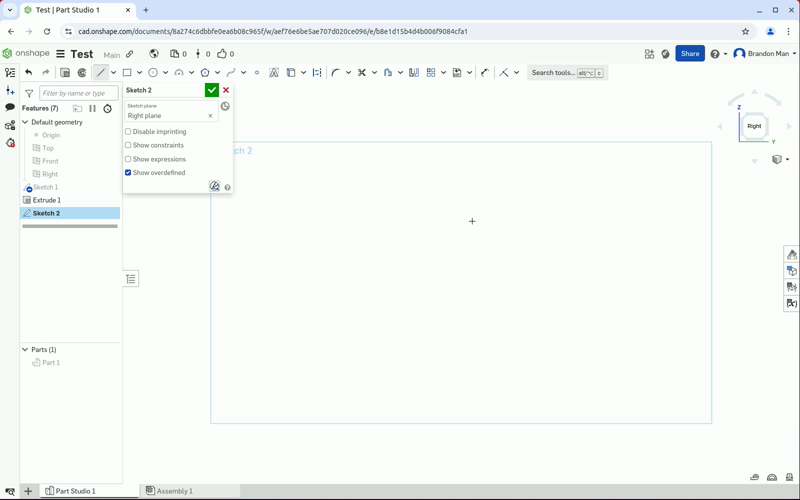
key_down(shift)
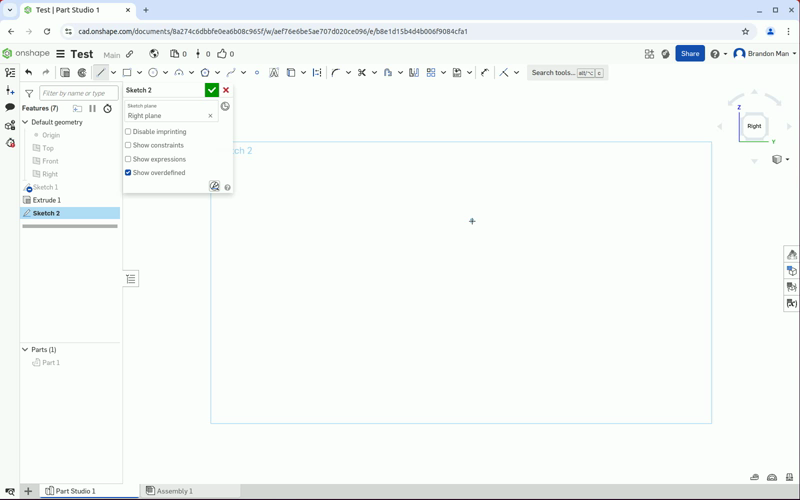
mouse_move(497, 283)
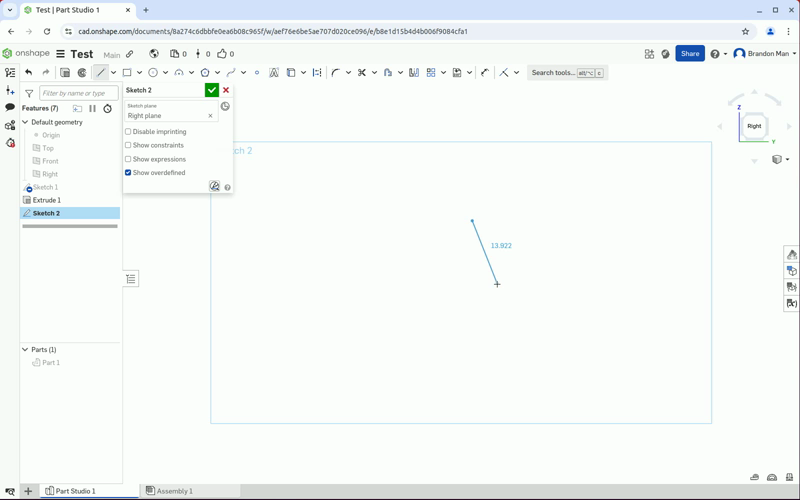
click(497, 283)
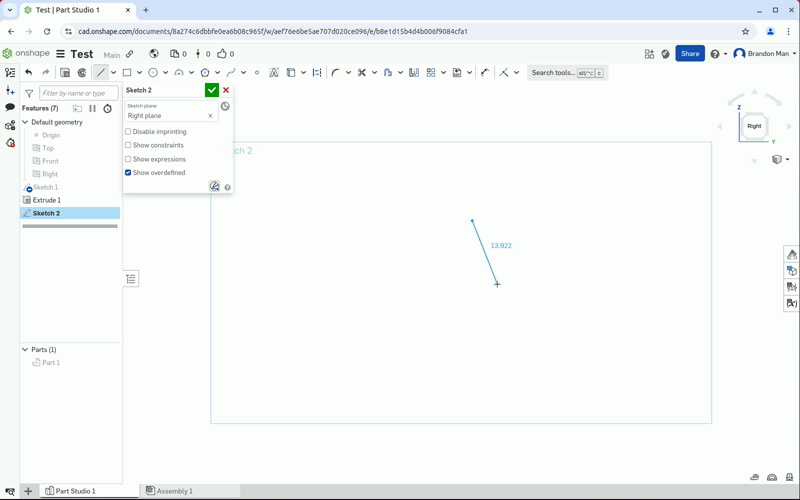
key_up(shift)
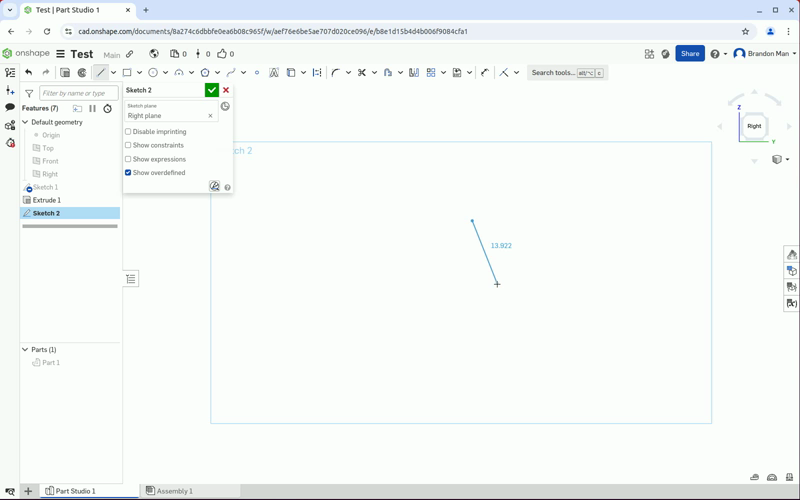
key_down(shift)
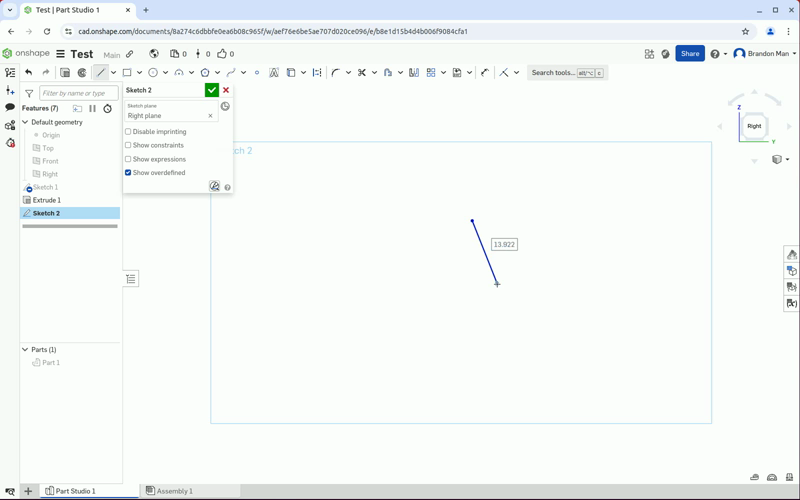
mouse_move(497, 220)
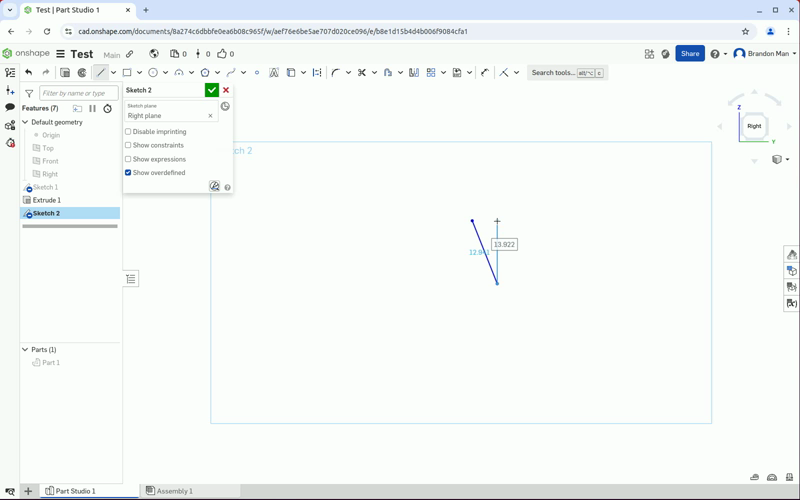
click(497, 220)
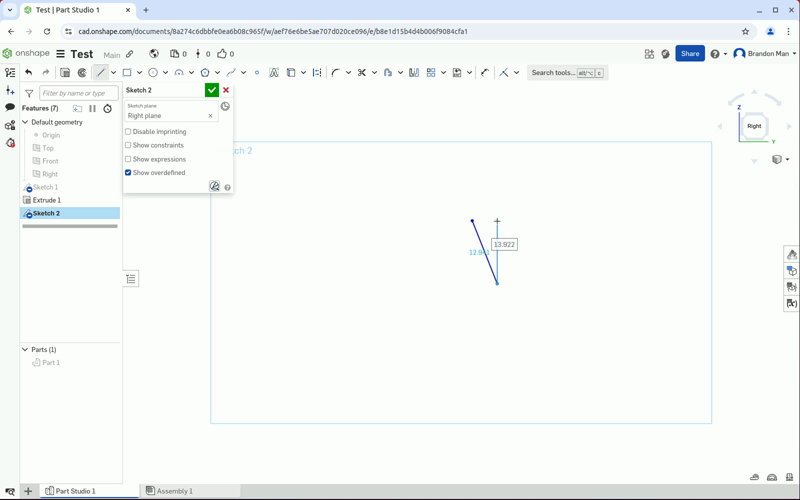
key_up(shift)
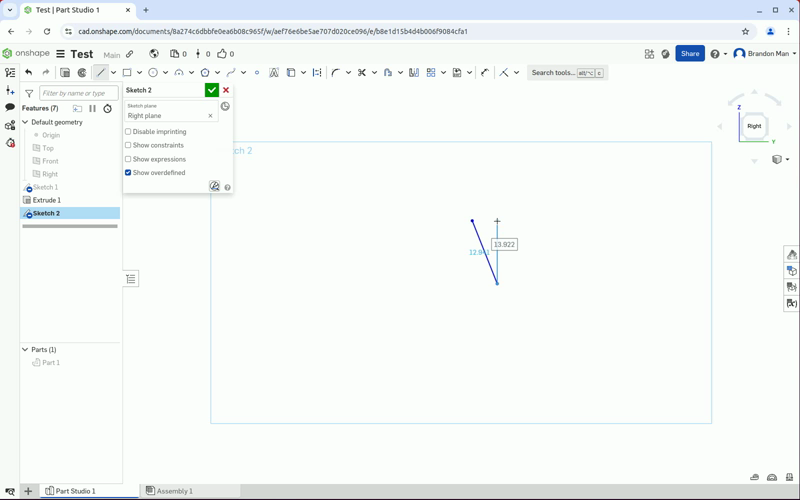
mouse_move(527, 220)
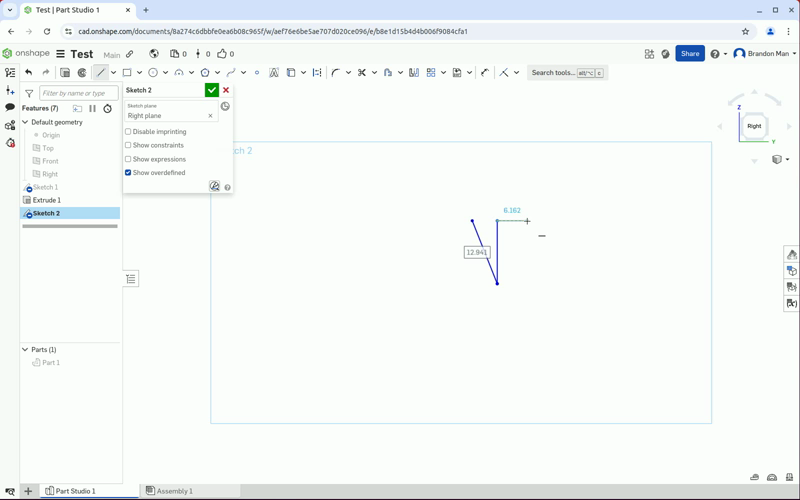
key_down(shift)
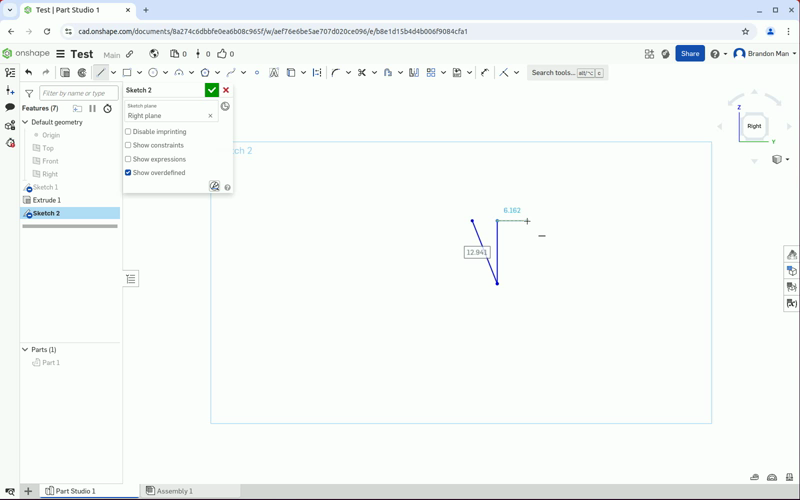
mouse_move(472, 220)
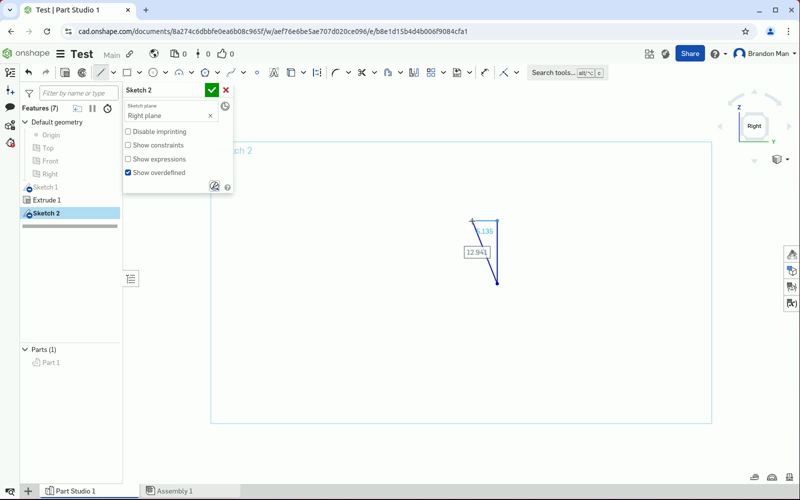
key_up(shift)
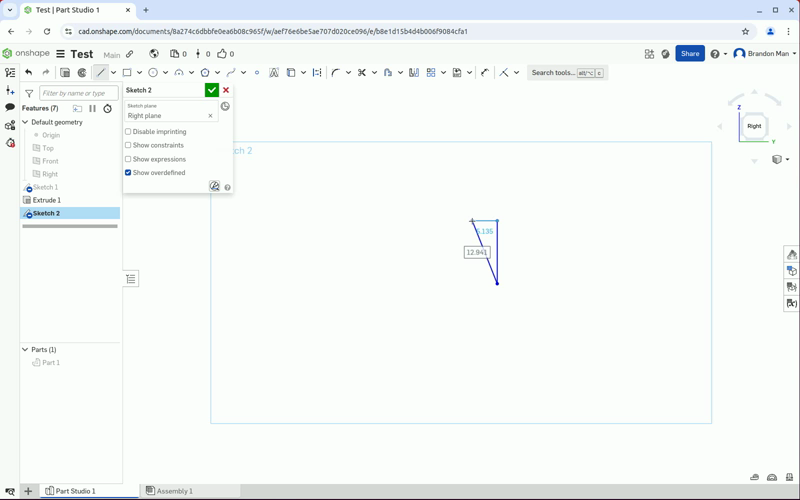
click(472, 220)
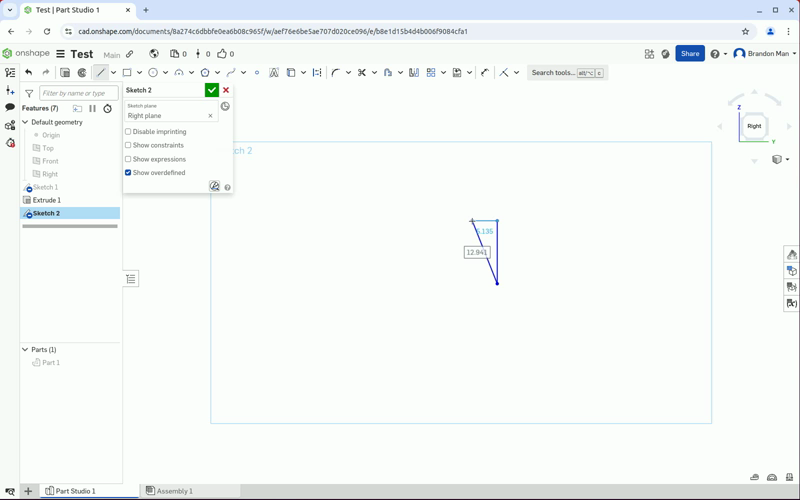
key(esc)
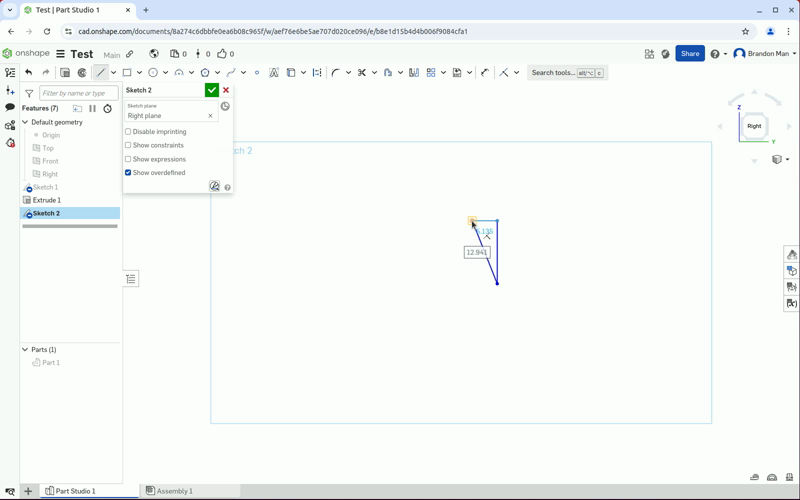
mouse_move(495, 249)
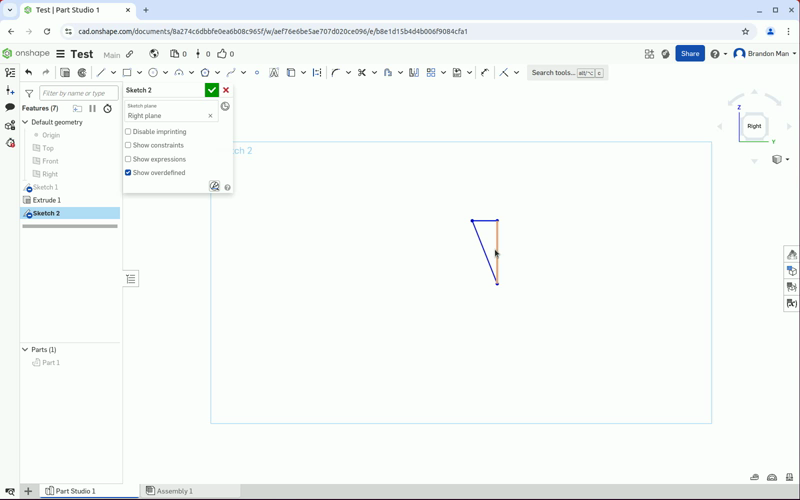
scroll(6)
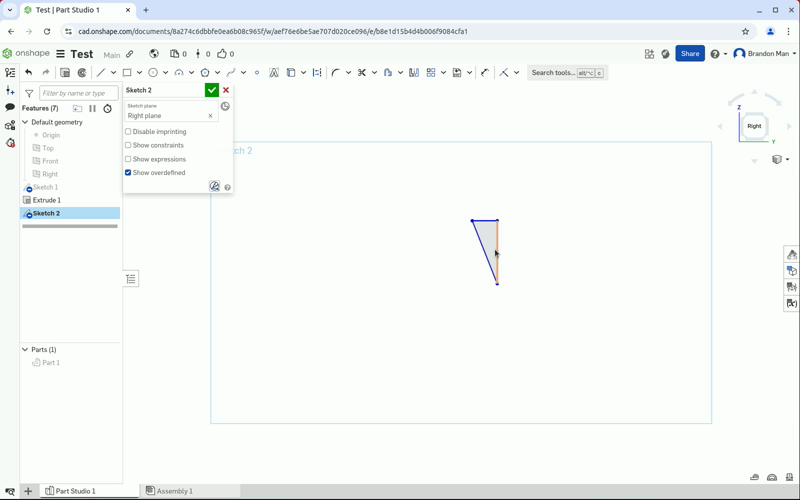
scroll(6)
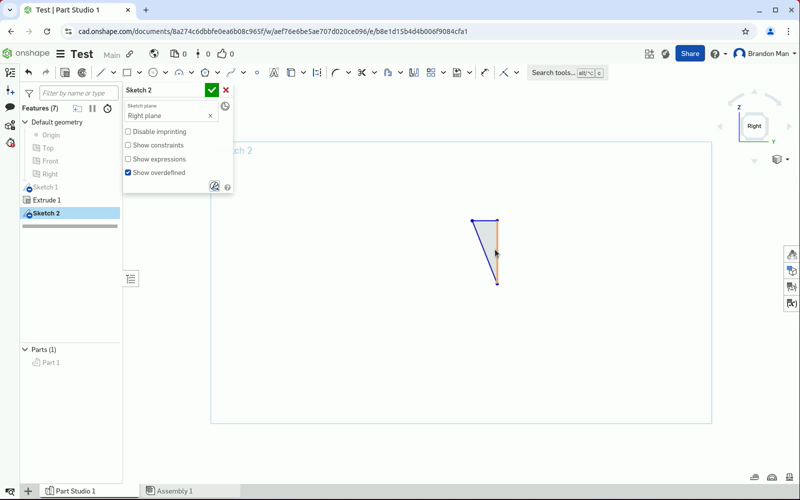
scroll(6)
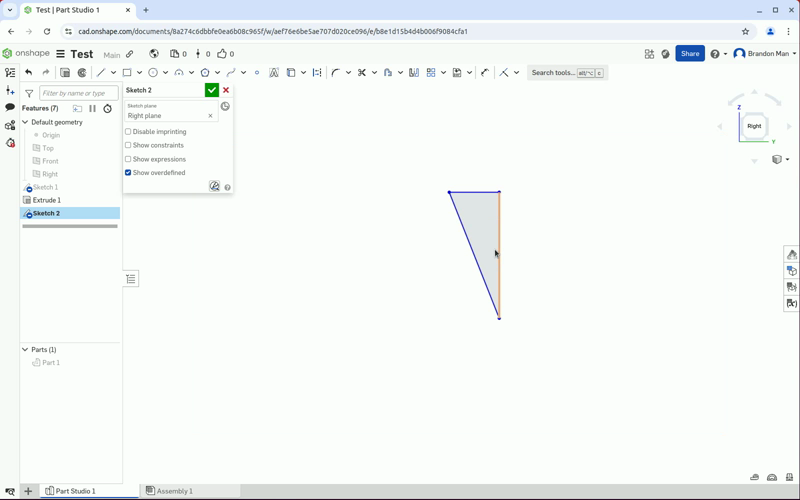
scroll(6)
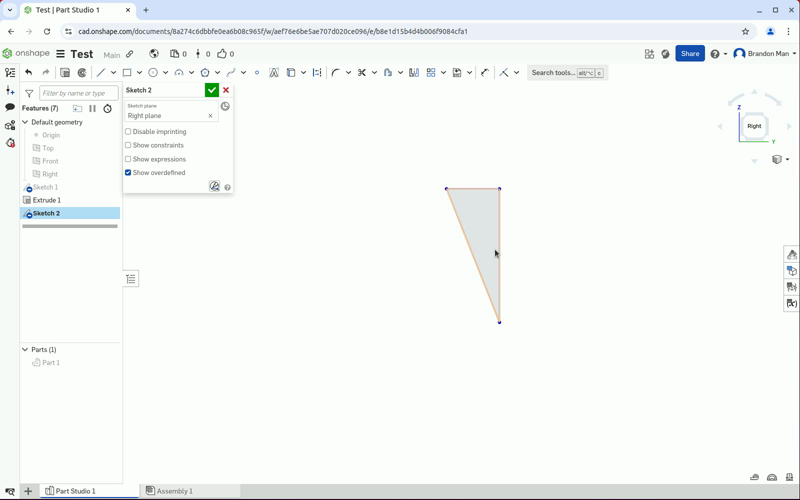
scroll(6)
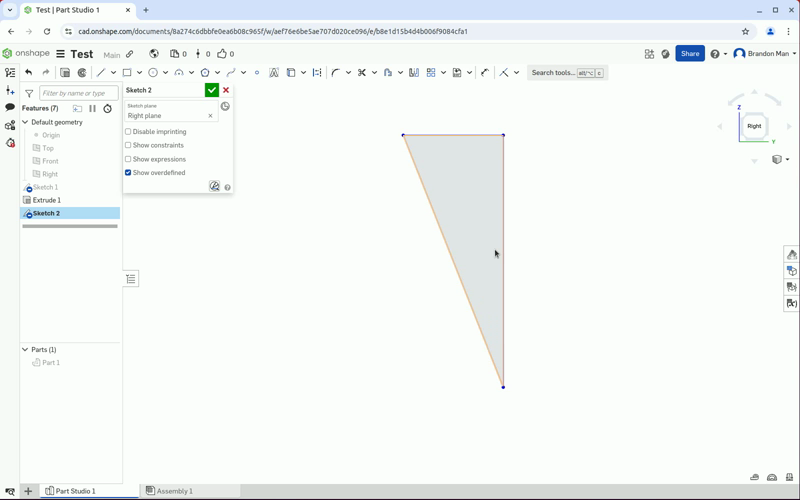
scroll(6)
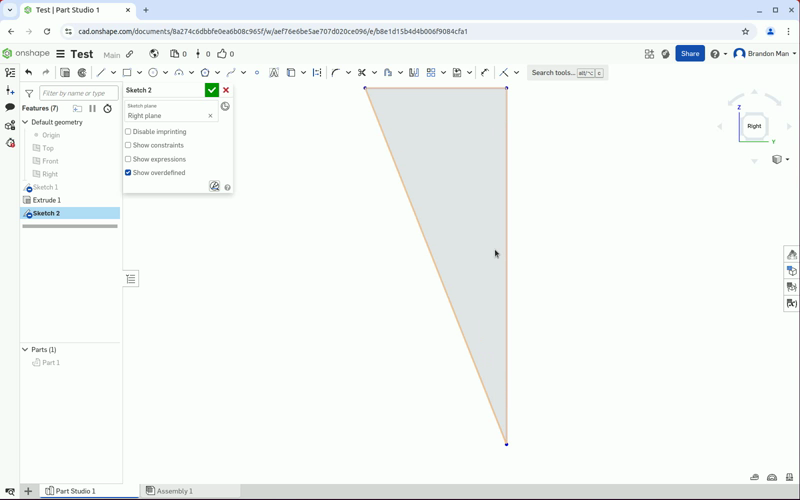
scroll(6)
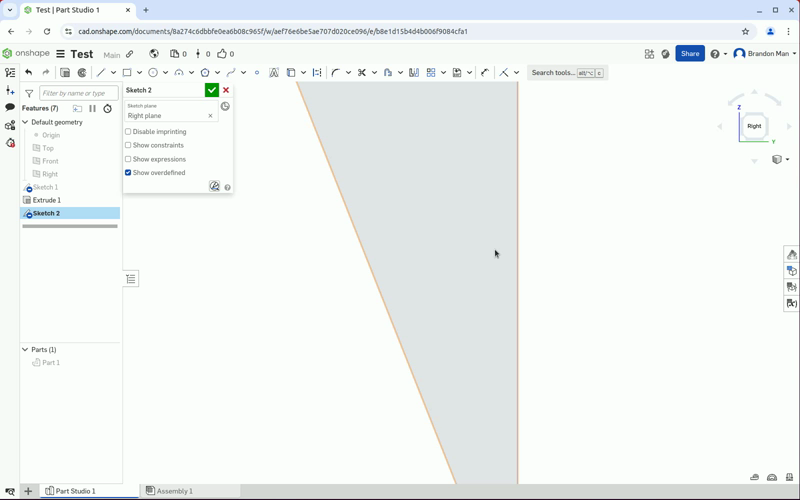
click(495, 249)
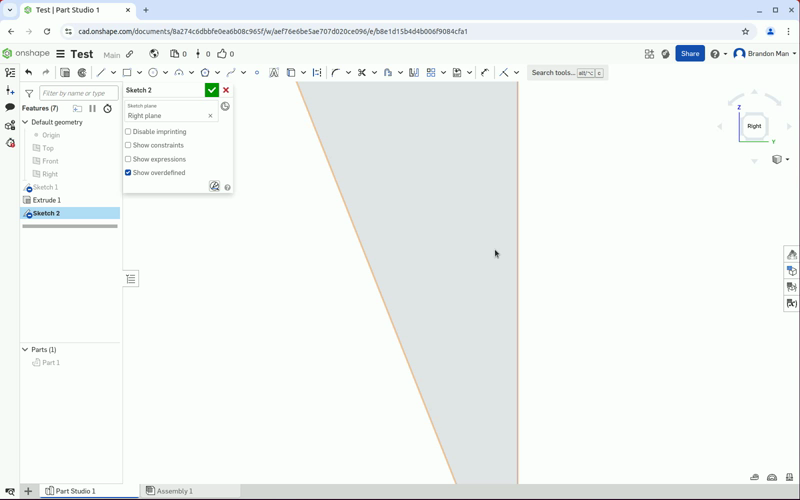
scroll(-6)
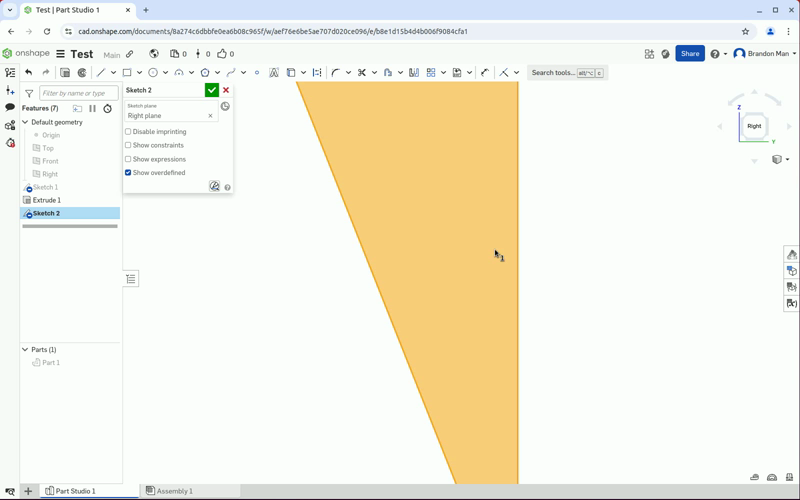
scroll(-6)
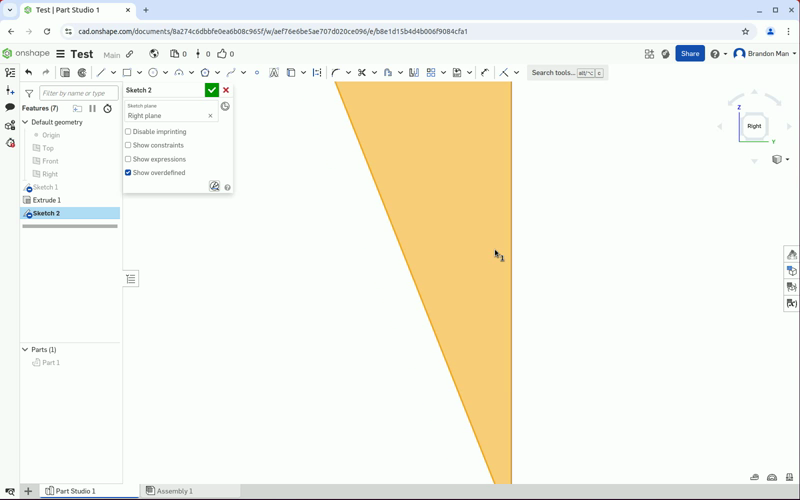
scroll(-6)
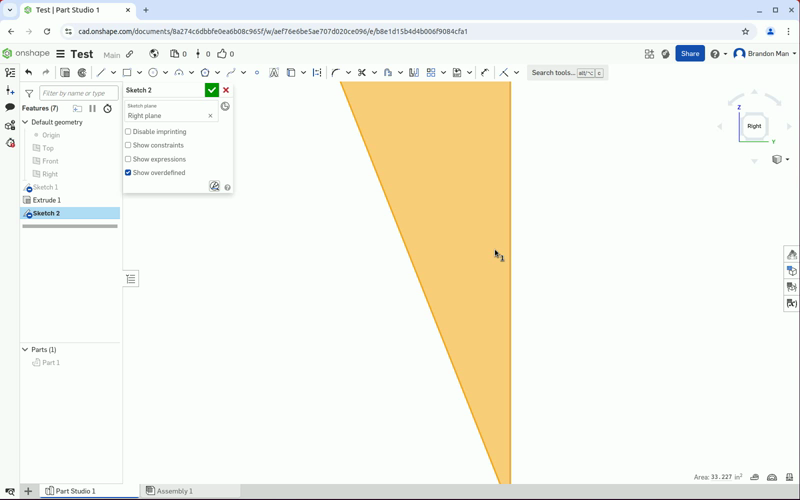
scroll(-6)
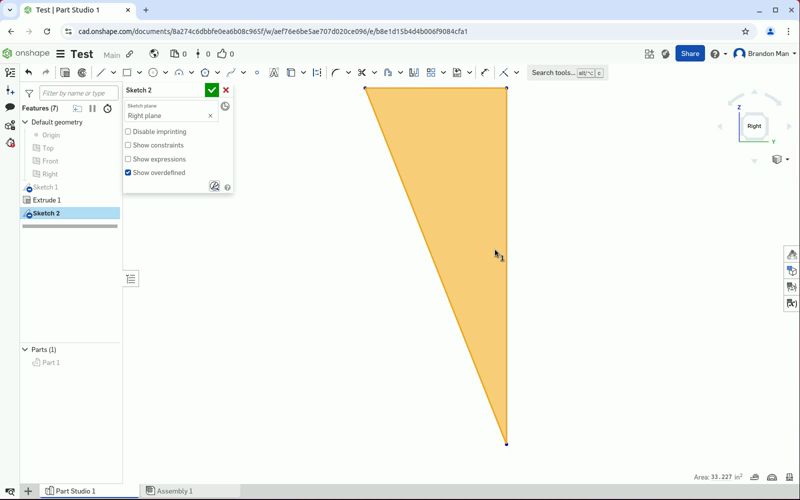
scroll(-6)
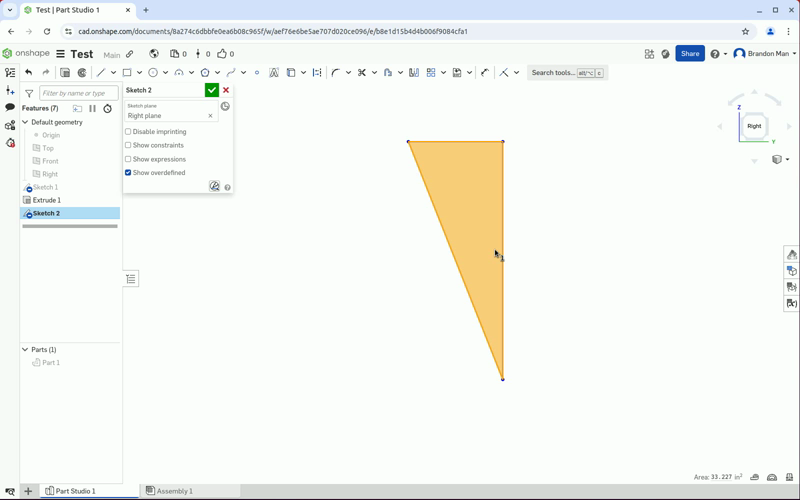
scroll(-6)
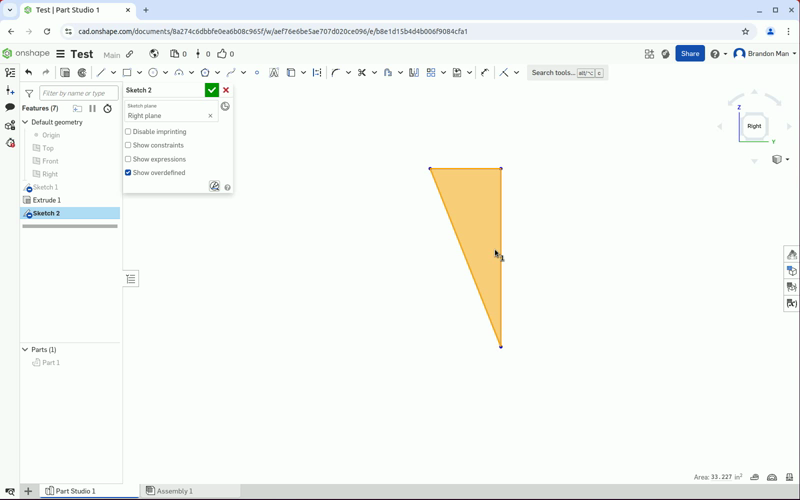
scroll(-6)
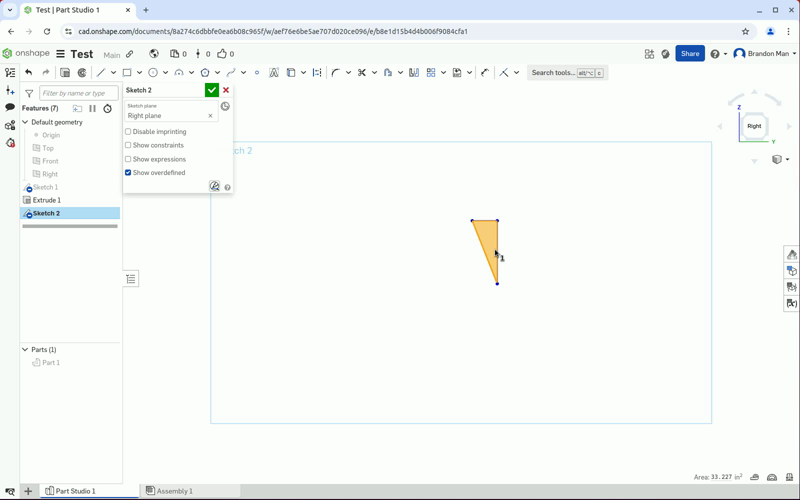
mouse_move(73, 352)
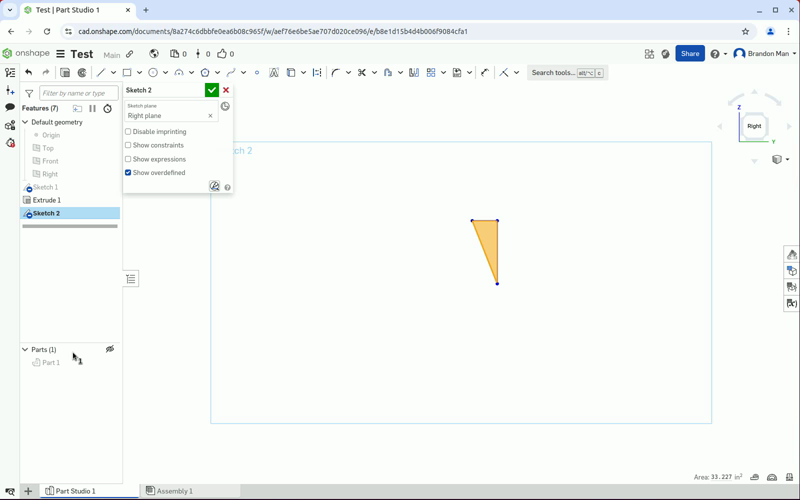
key(shift+y)
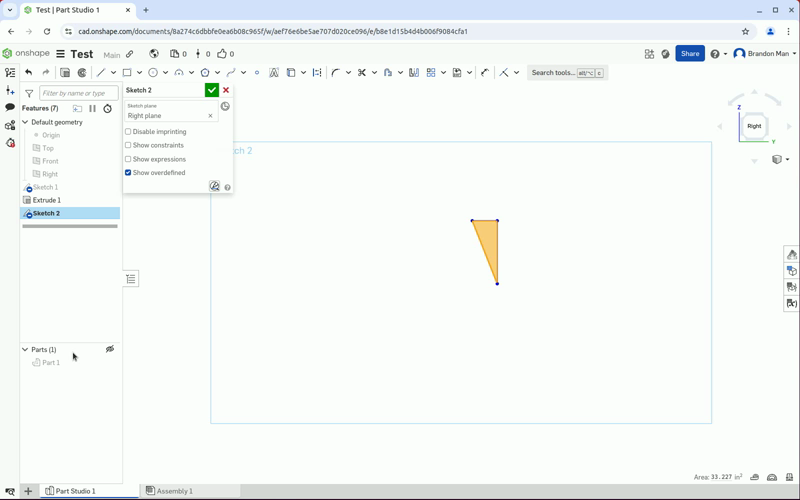
key(shift+e)
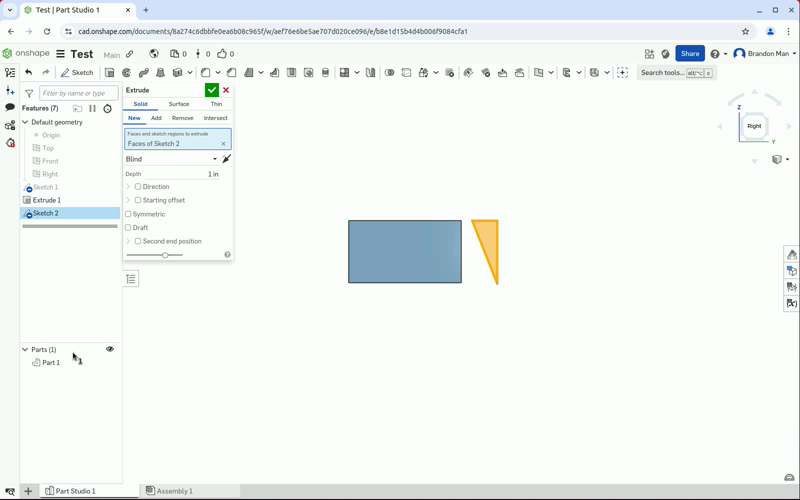
mouse_move(143, 106)
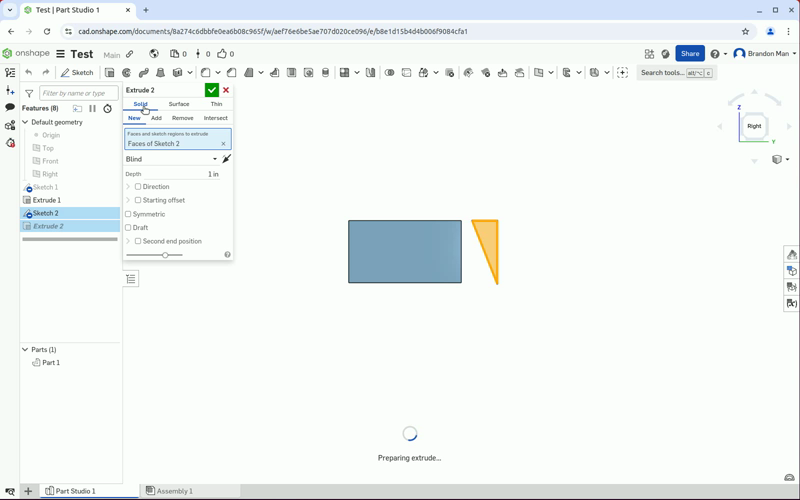
click(143, 106)
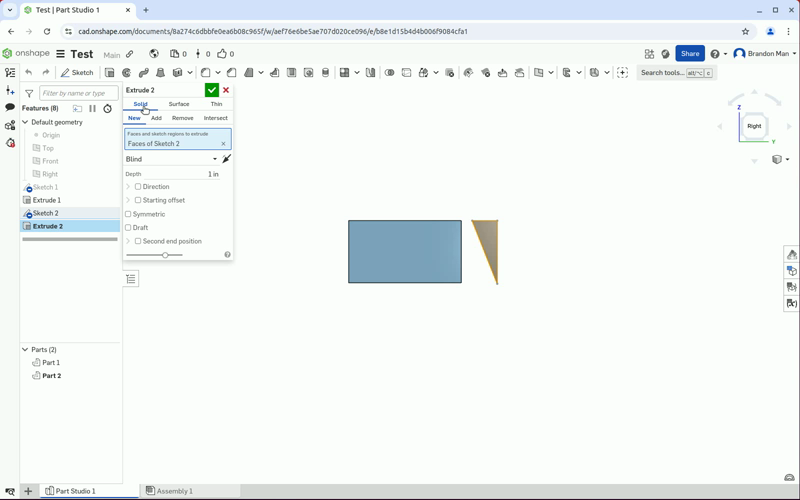
mouse_move(186, 120)
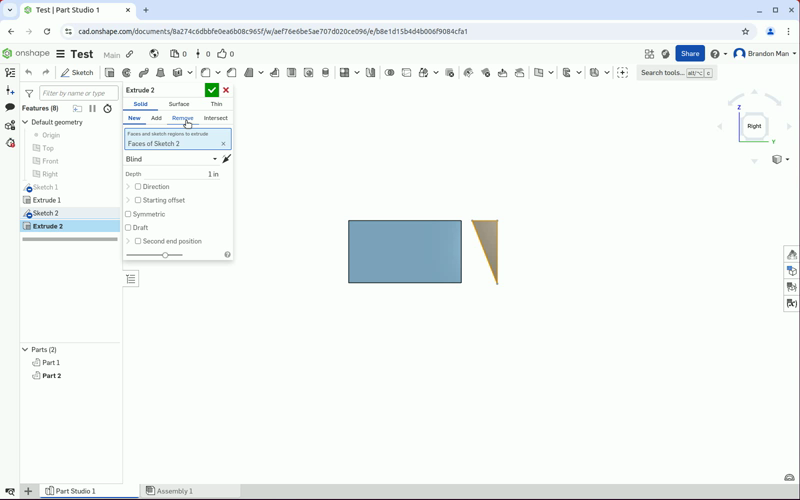
click(186, 120)
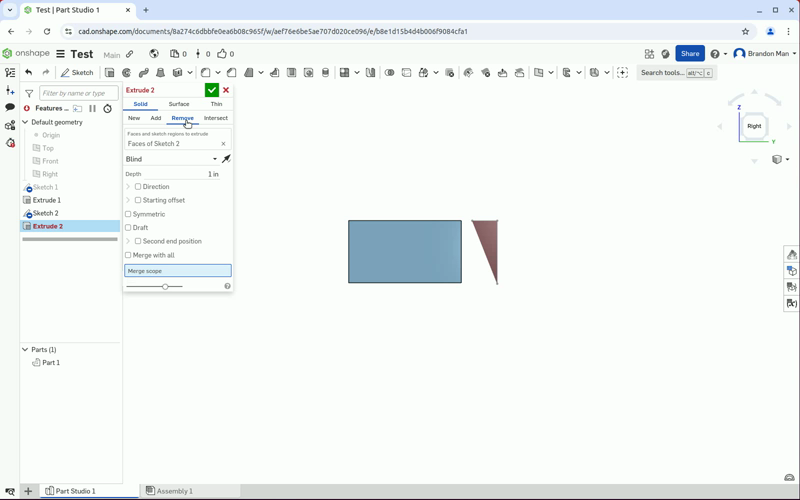
key(tab, 4)
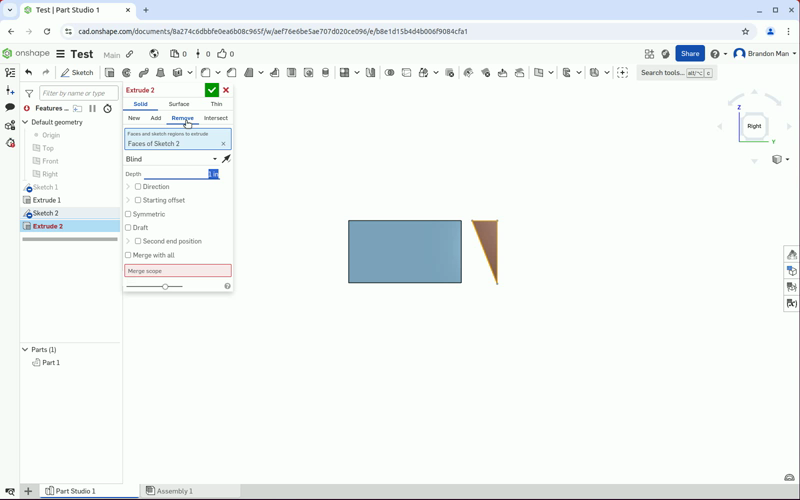
text(20.46)
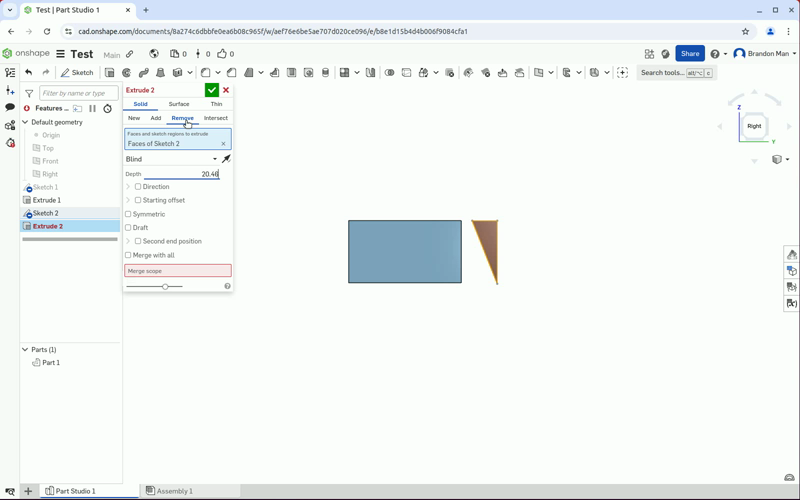
key(tab, 6)
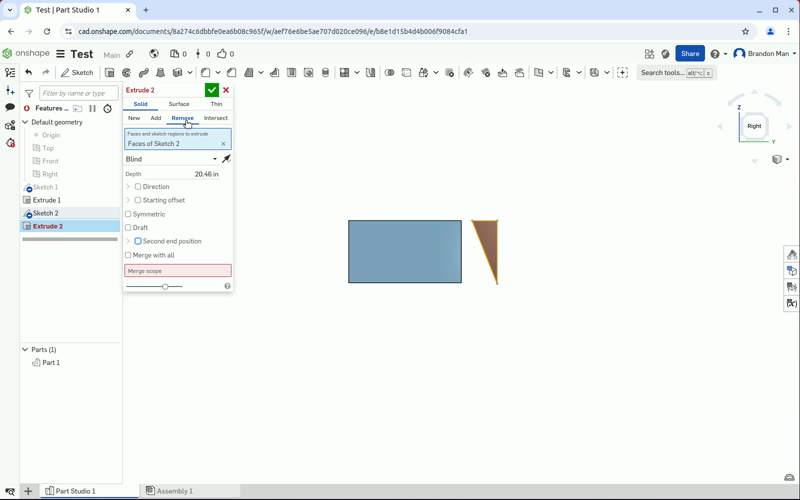
key(space)
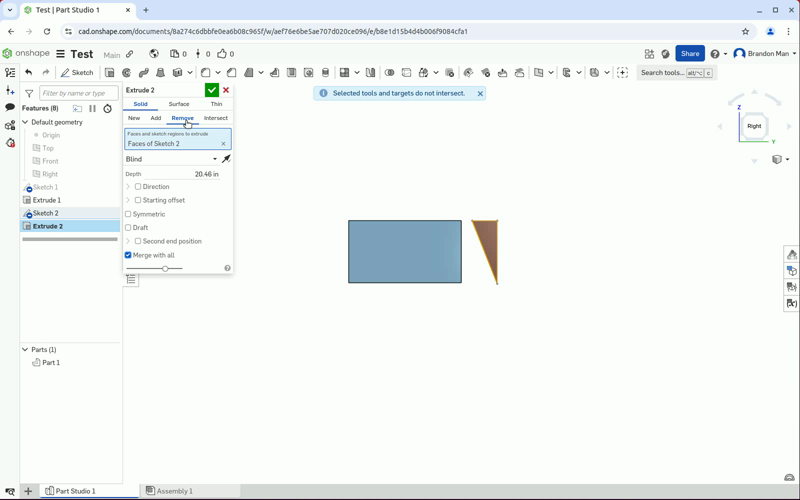
key(enter)
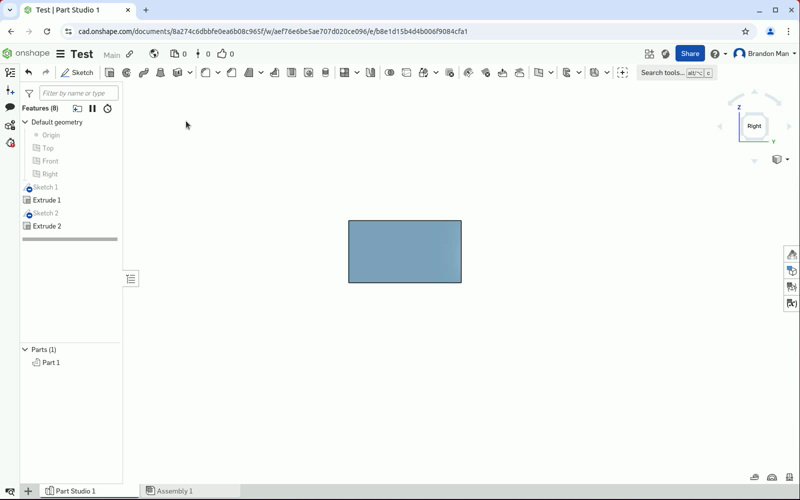
key(shift+h)
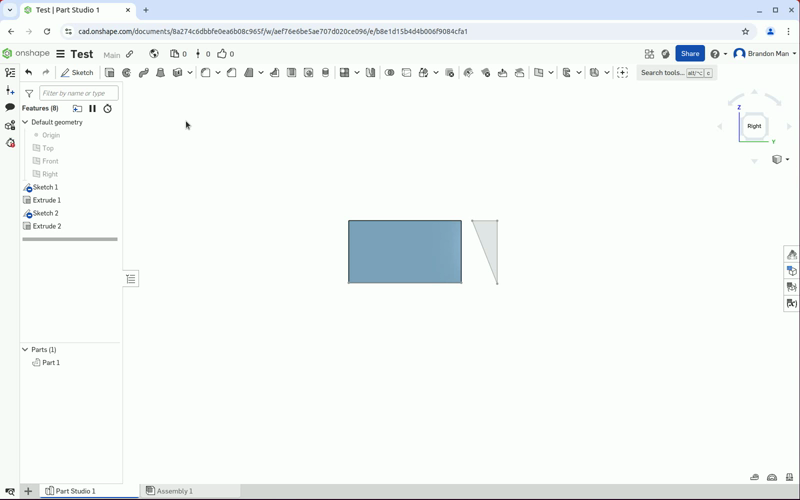
key(shift+h)
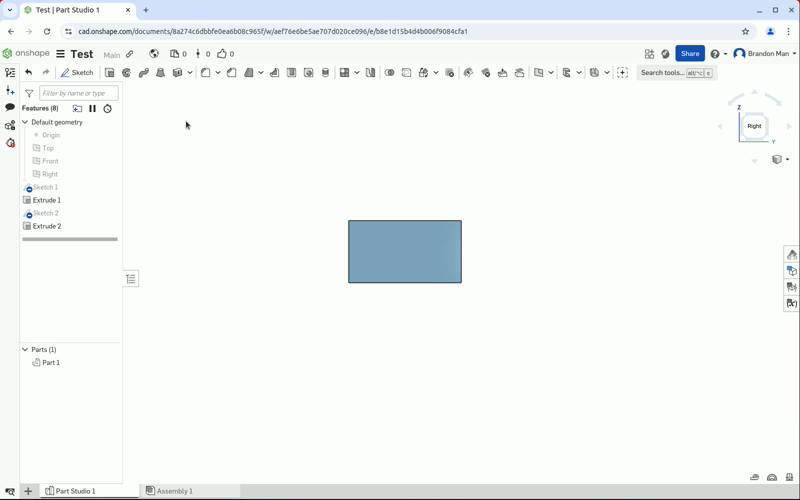
mouse_move(73, 189)
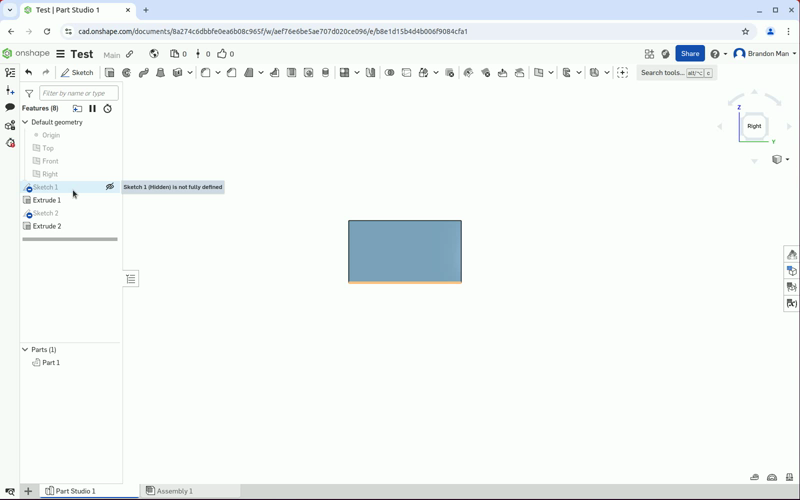
click(73, 189)
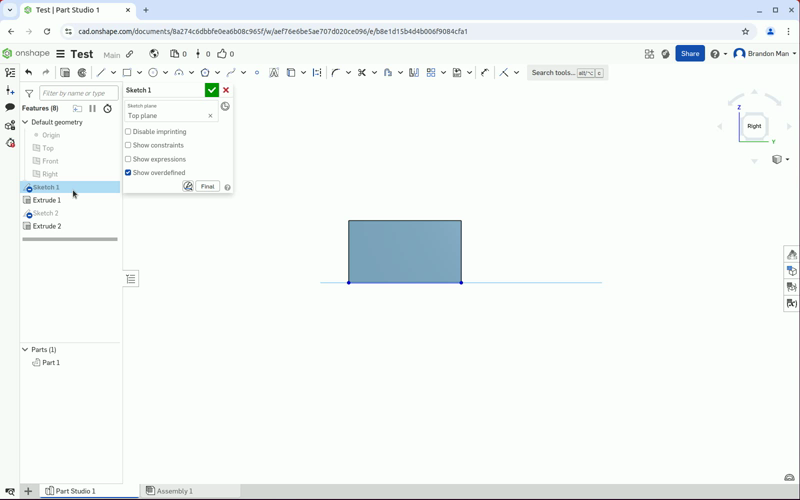
mouse_move(229, 92)
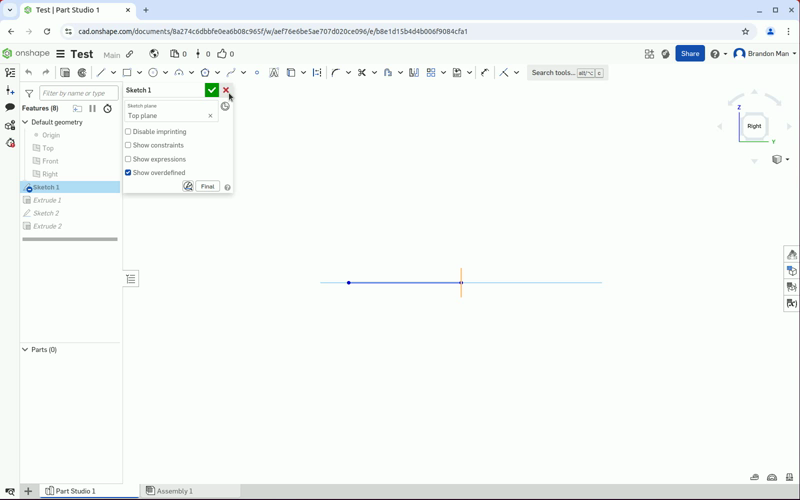
click(229, 92)
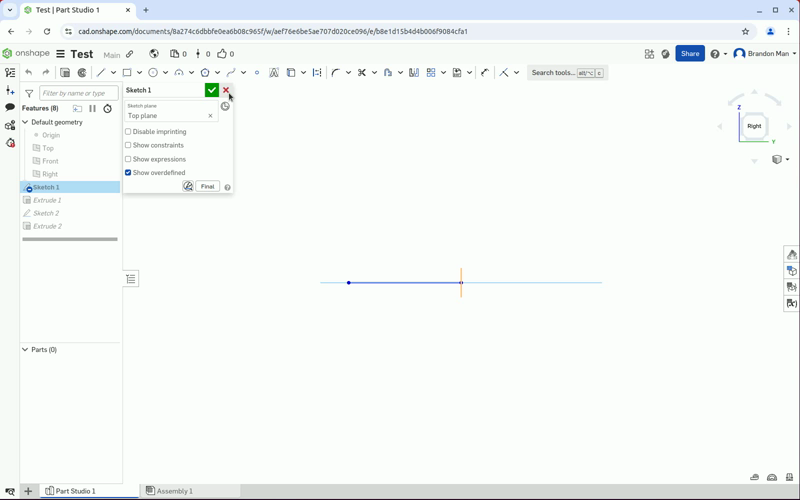
key(shift+s)
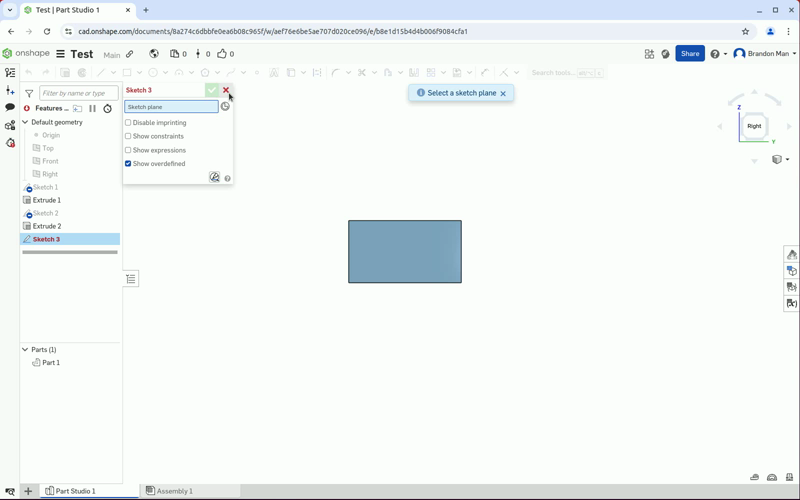
mouse_move(73, 176)
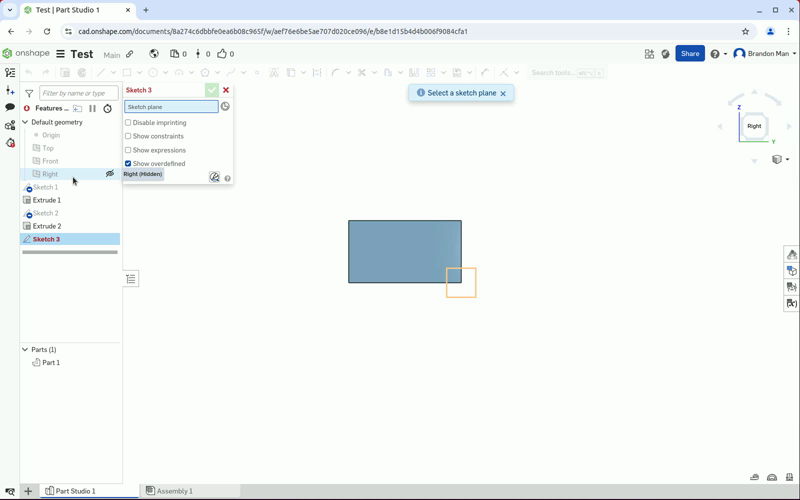
click(73, 176)
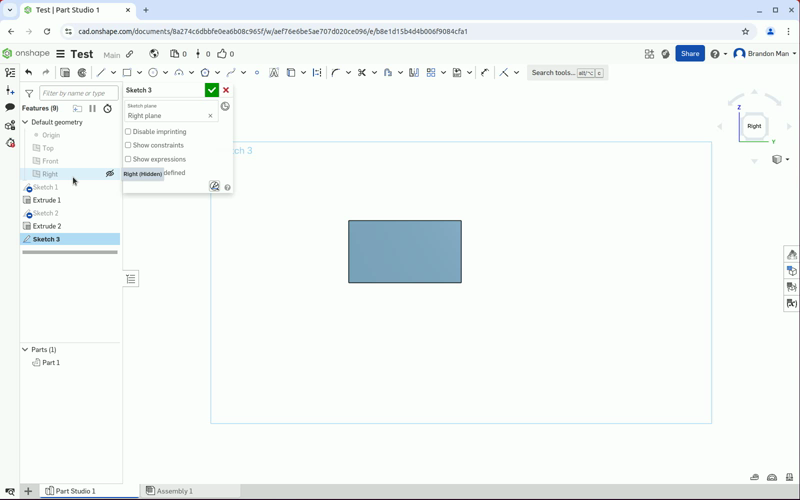
mouse_move(73, 352)
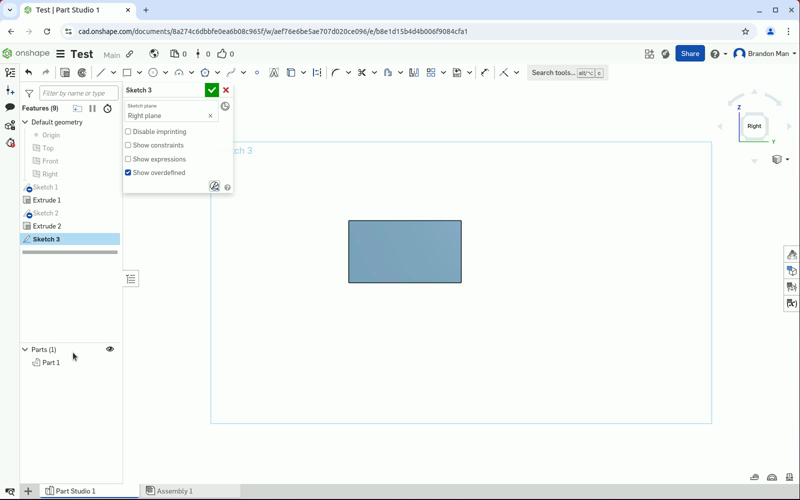
key(y)
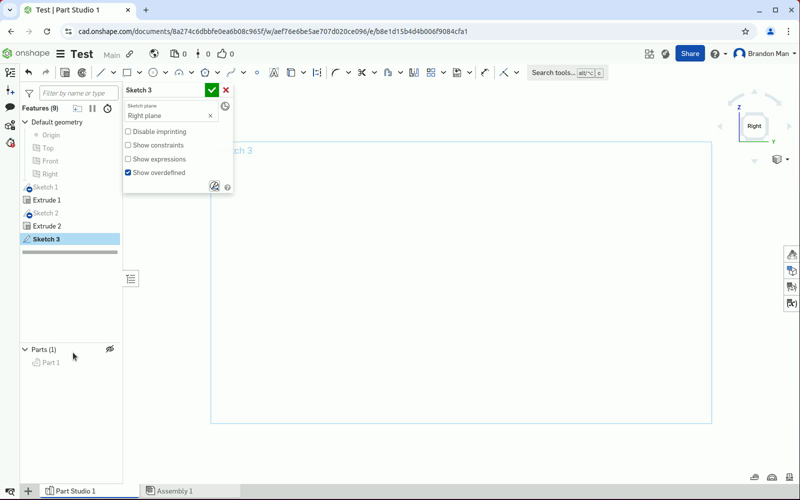
key(l)
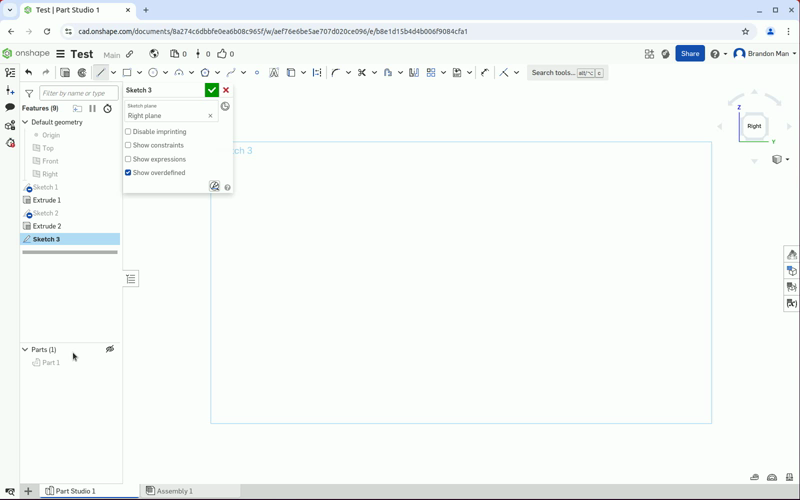
key_down(shift)
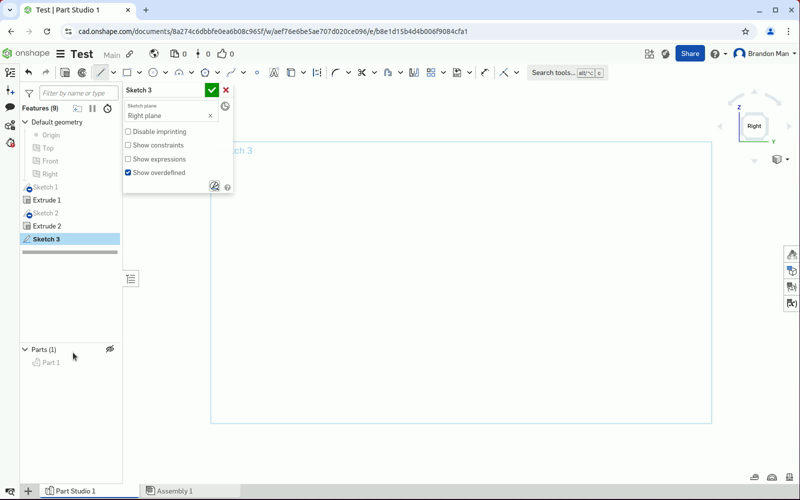
mouse_move(344, 282)
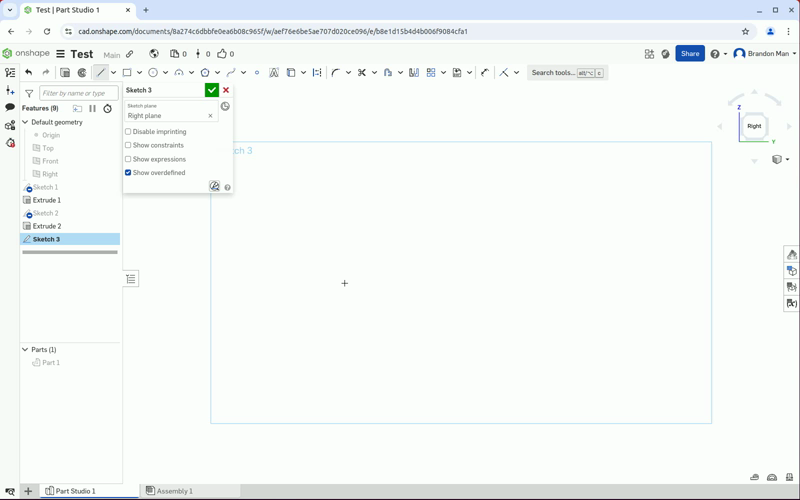
click(344, 282)
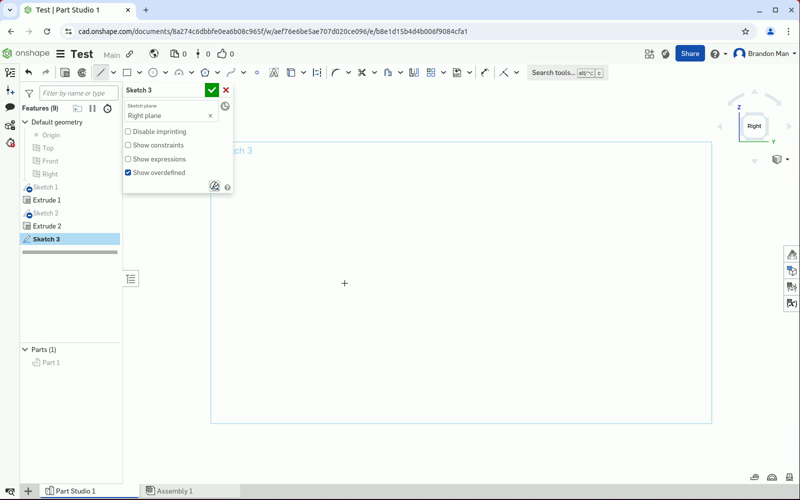
key_up(shift)
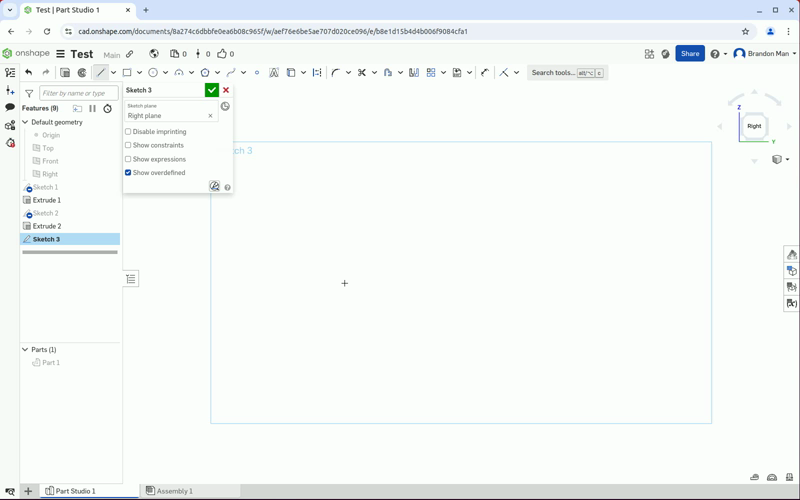
key_down(shift)
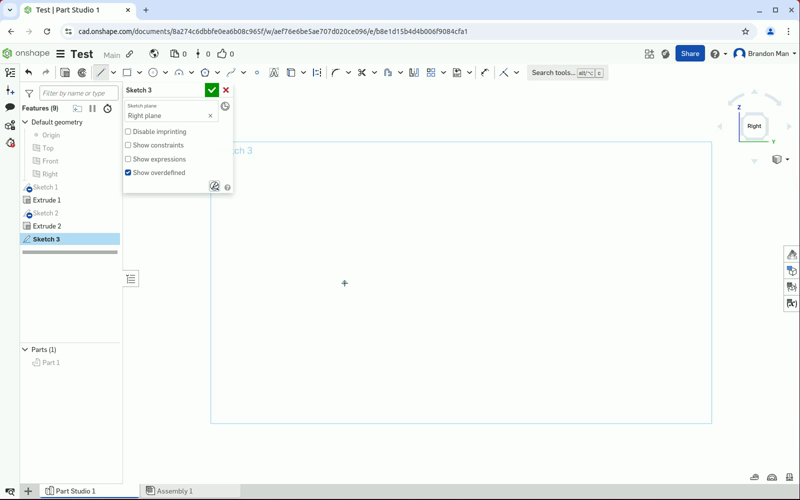
mouse_move(374, 282)
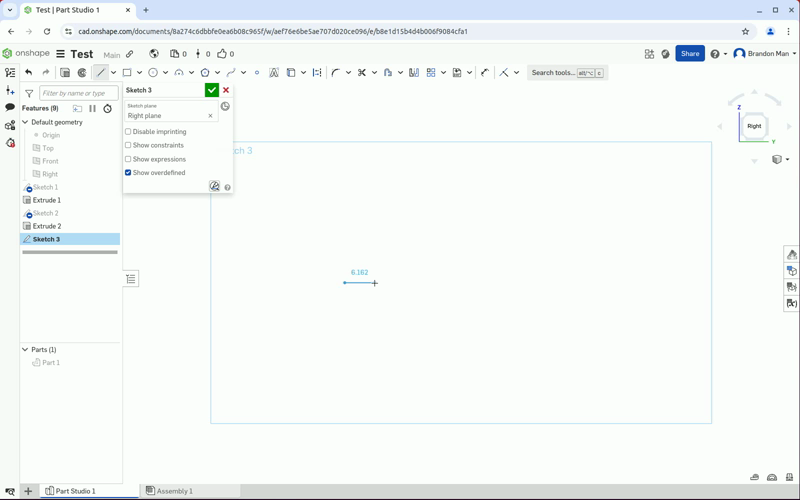
mouse_move(348, 282)
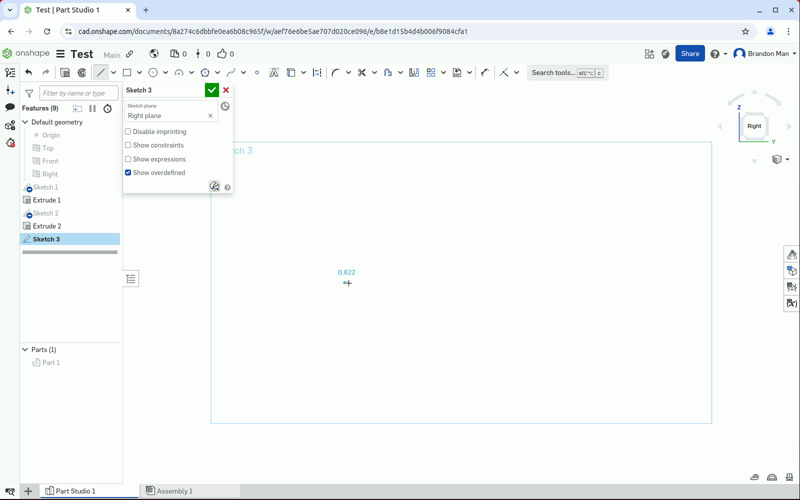
scroll(6)
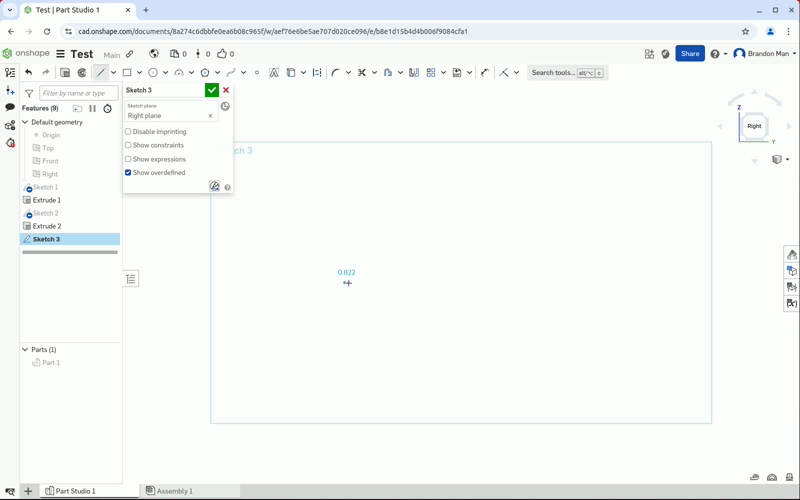
scroll(6)
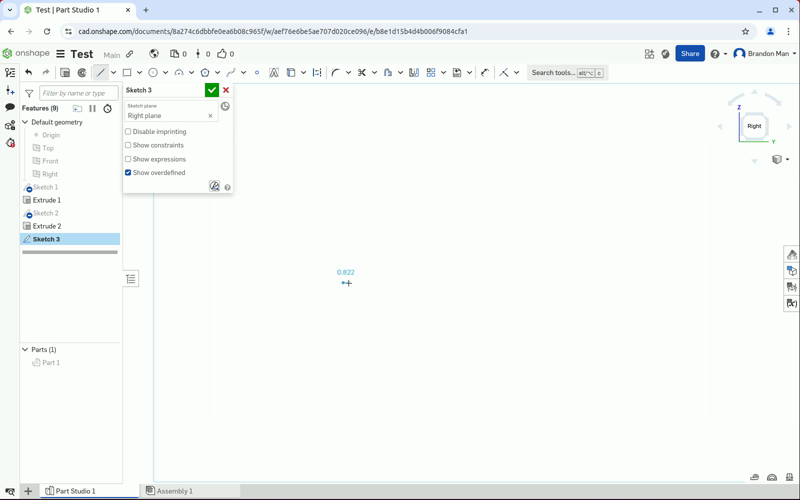
scroll(6)
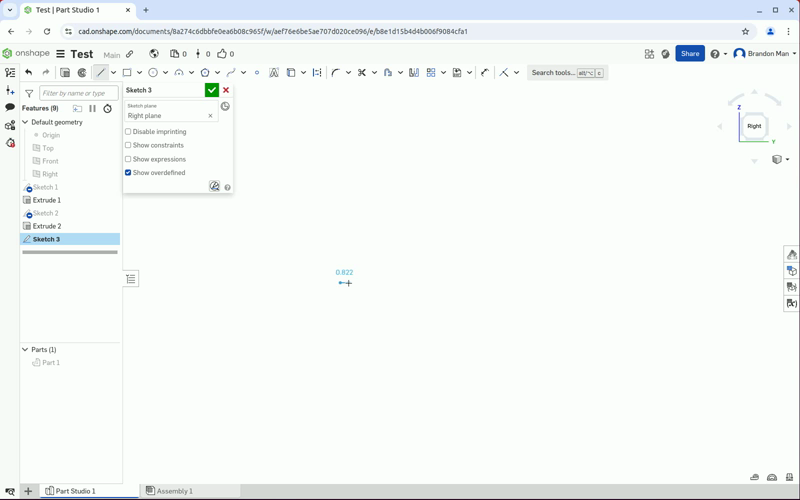
scroll(6)
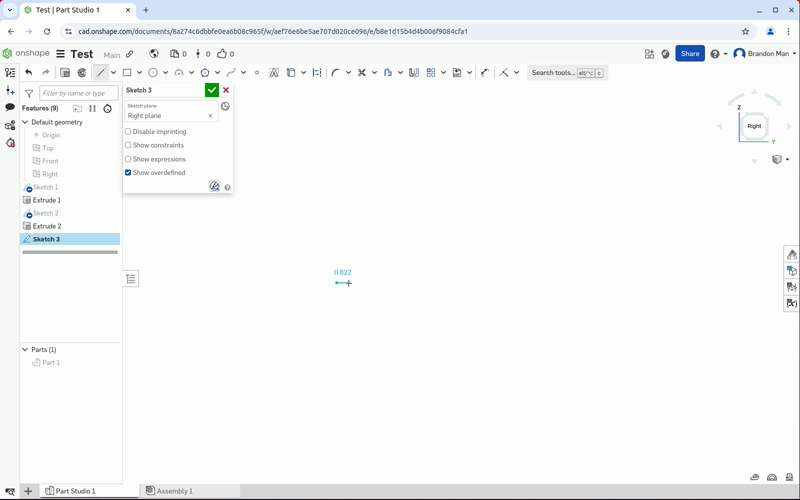
scroll(6)
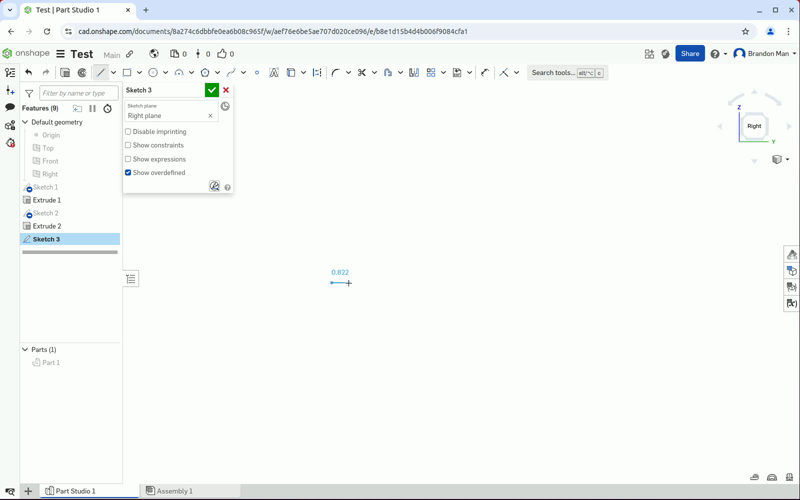
scroll(6)
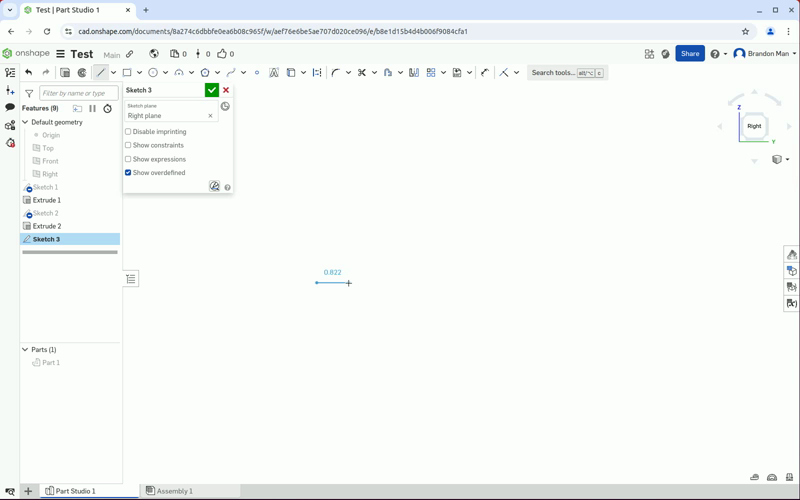
scroll(6)
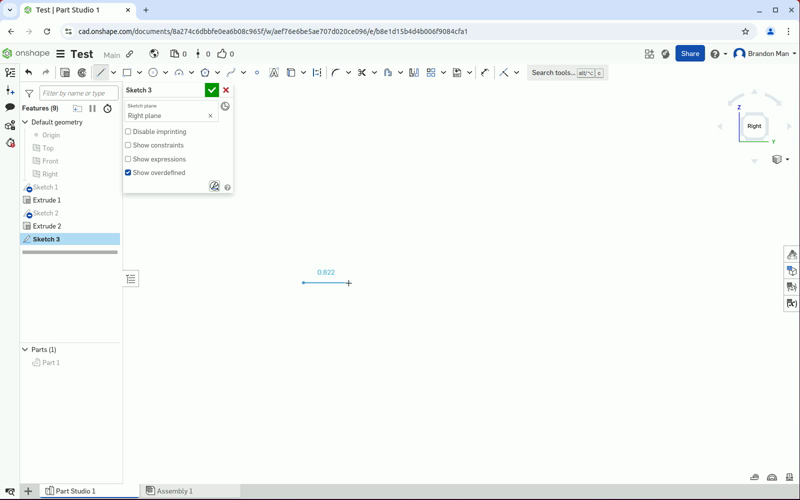
click(348, 282)
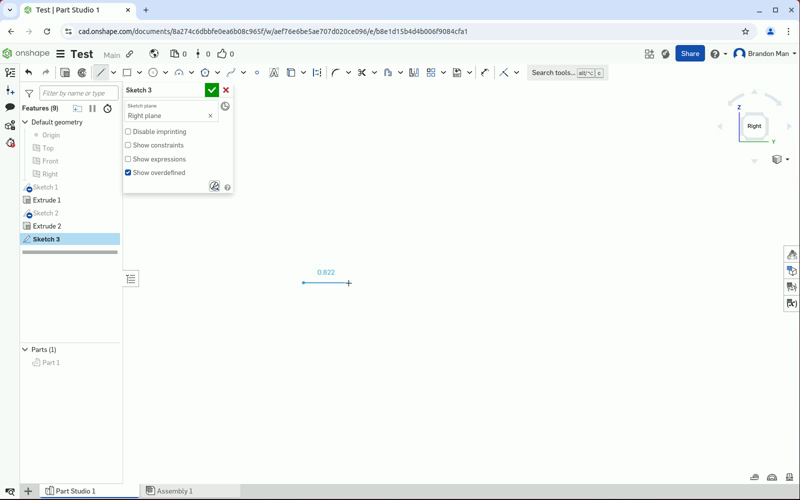
scroll(-6)
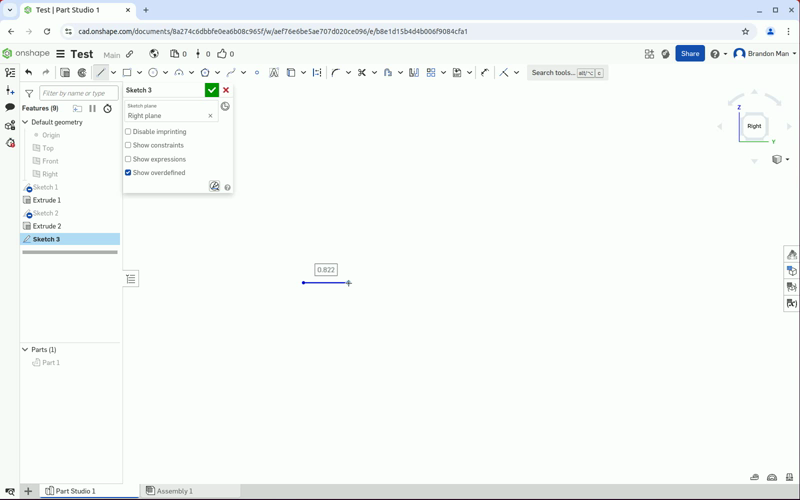
scroll(-6)
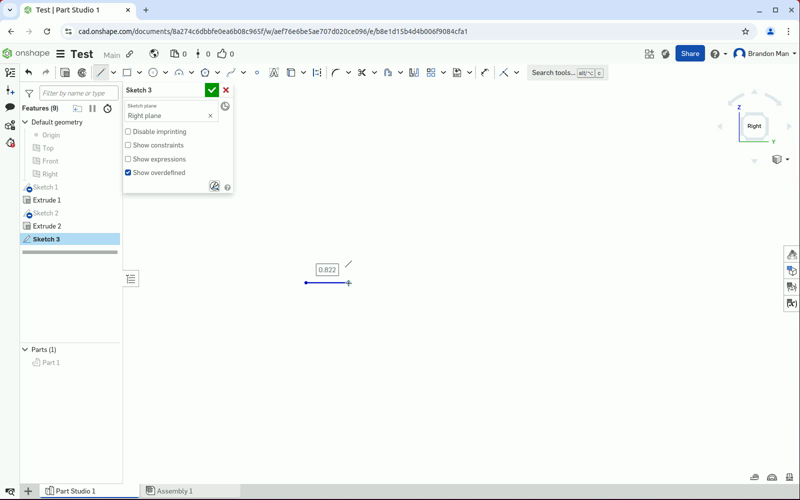
scroll(-6)
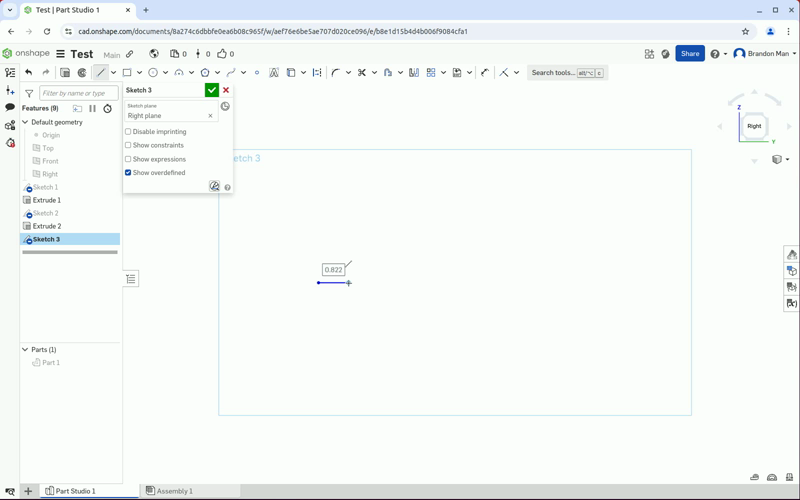
scroll(-6)
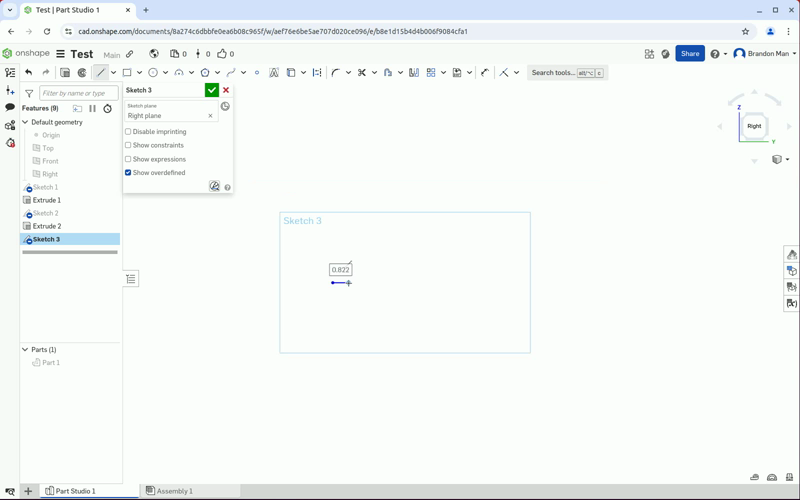
scroll(-6)
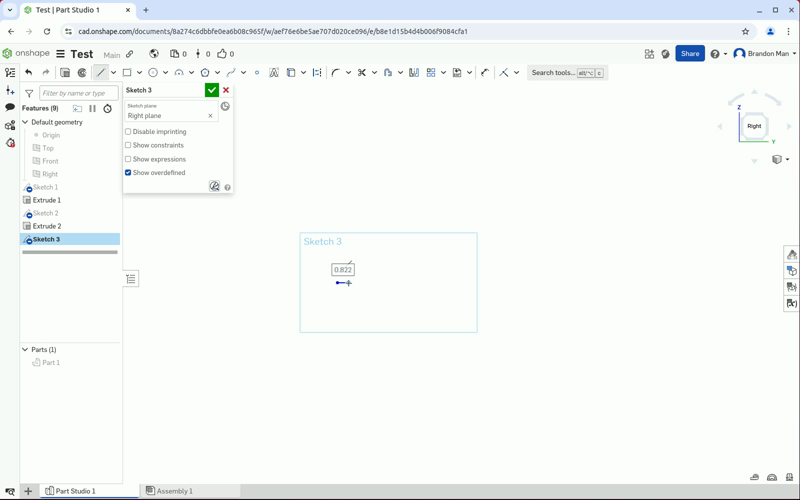
scroll(-6)
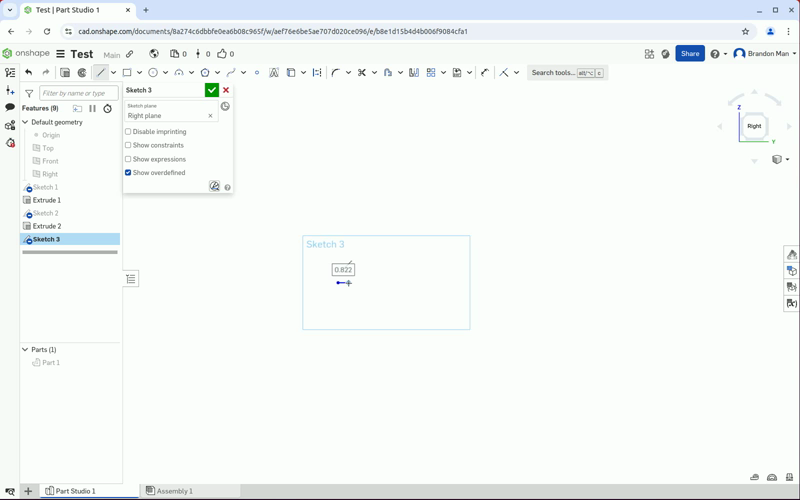
scroll(-6)
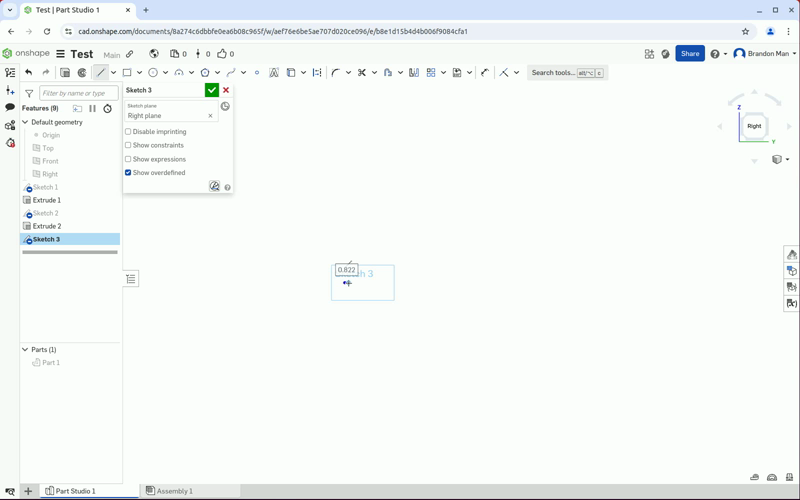
key_up(shift)
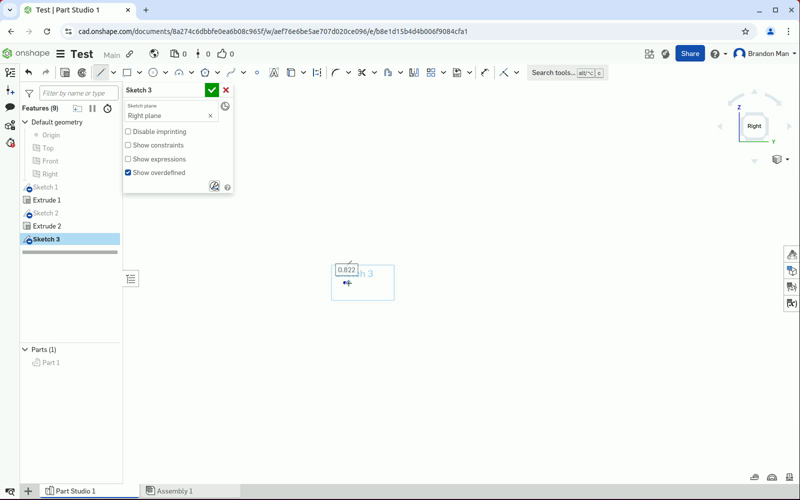
key_down(shift)
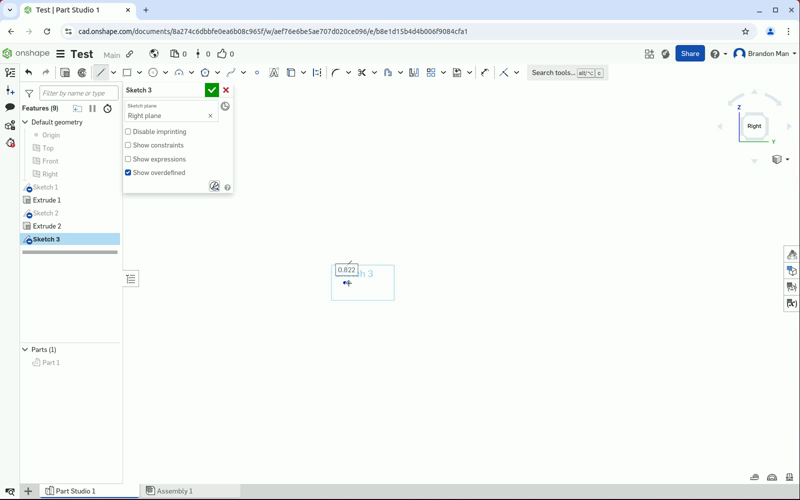
mouse_move(378, 282)
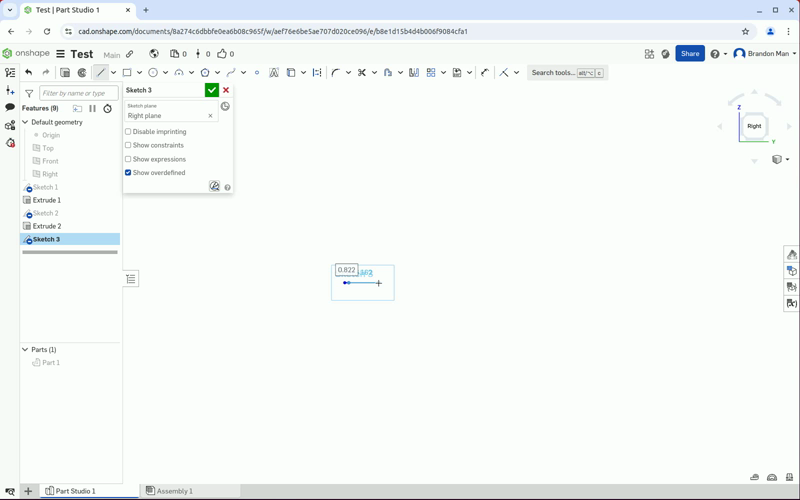
mouse_move(386, 282)
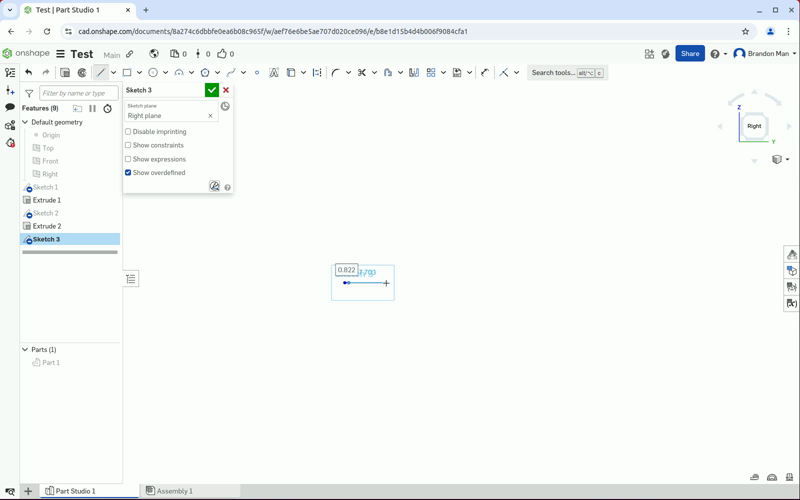
click(386, 282)
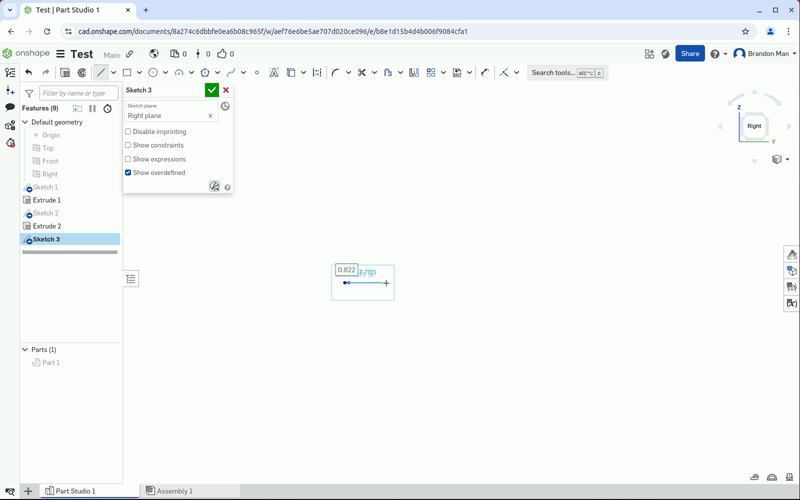
key_up(shift)
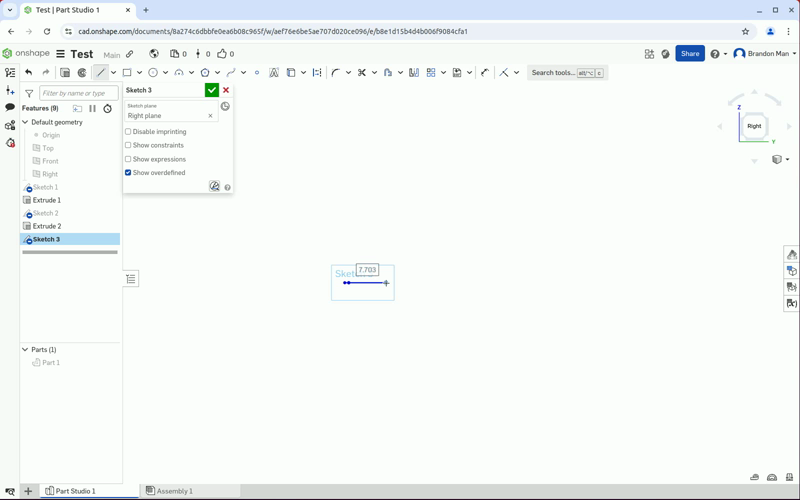
key_down(shift)
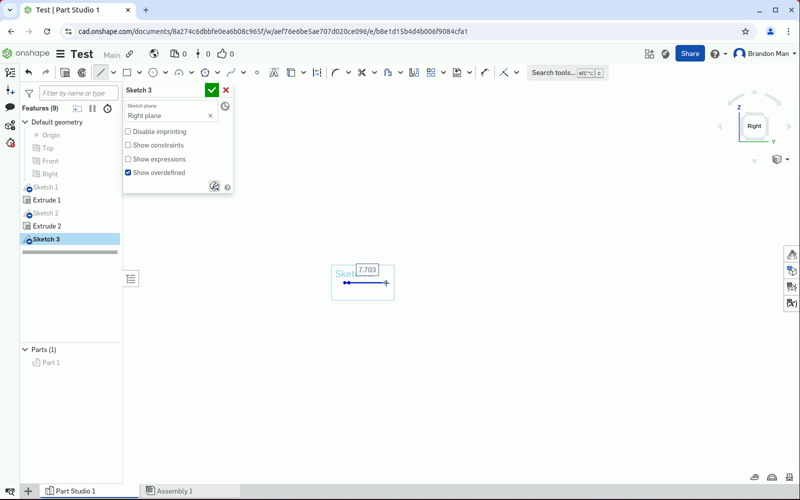
mouse_move(423, 219)
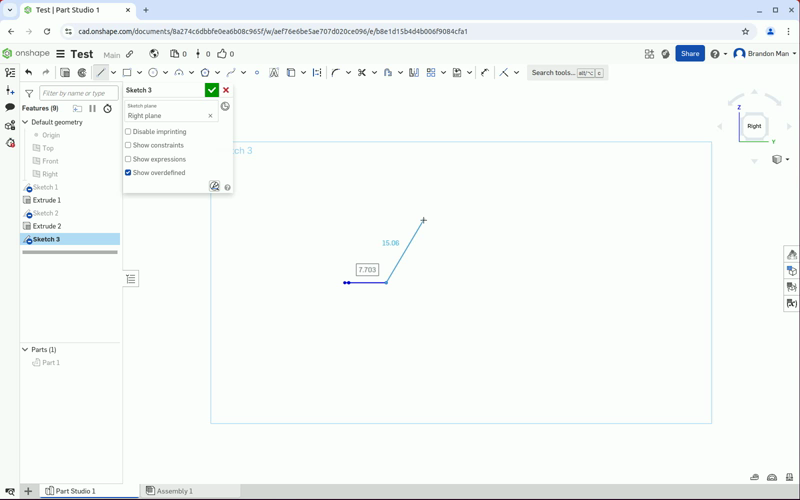
click(423, 219)
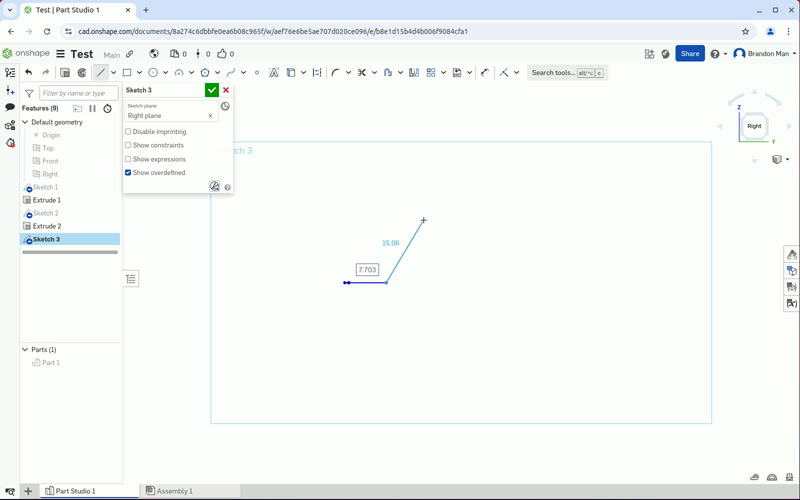
key_up(shift)
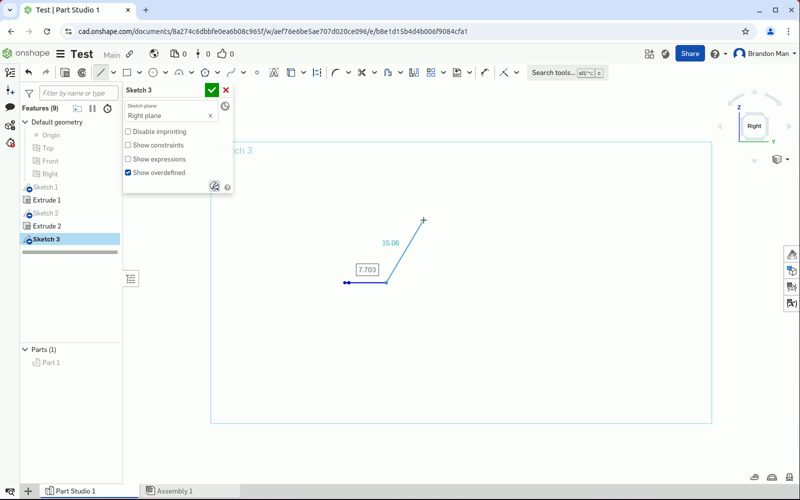
key_down(shift)
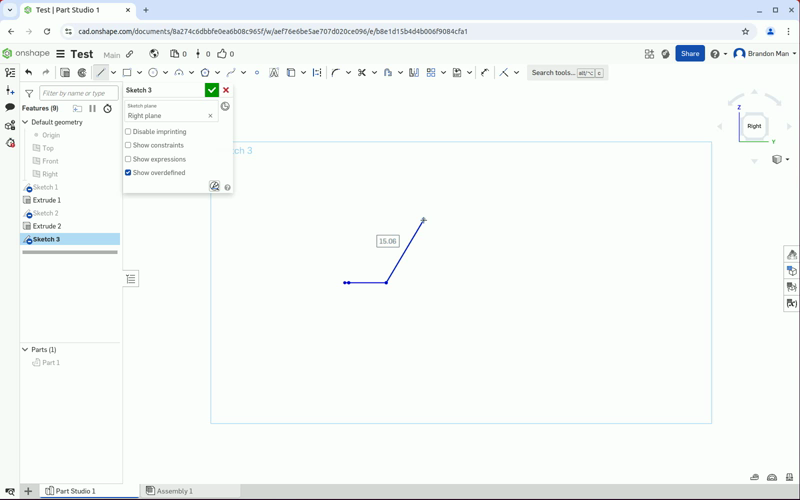
mouse_move(453, 219)
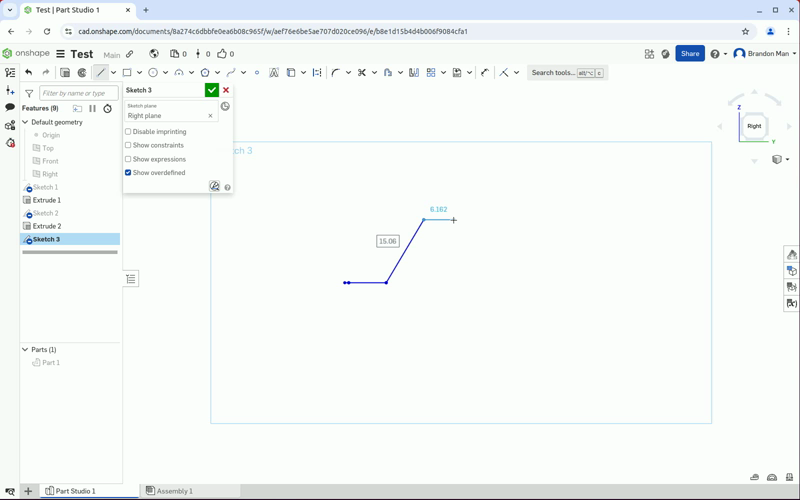
mouse_move(373, 219)
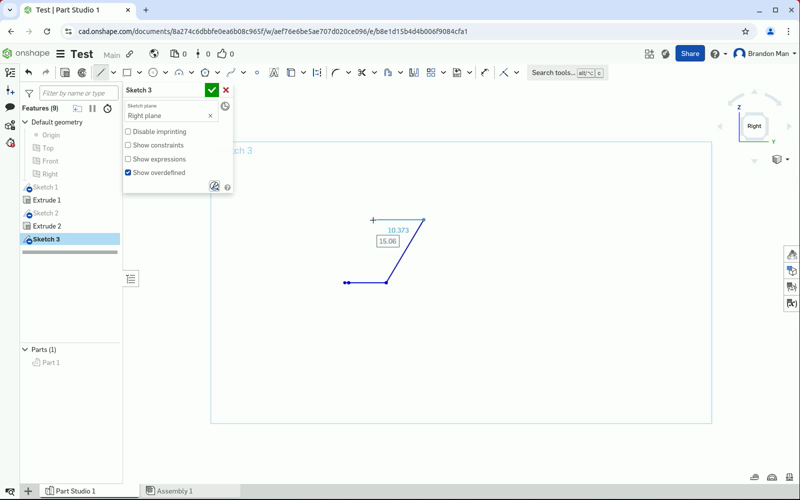
click(373, 219)
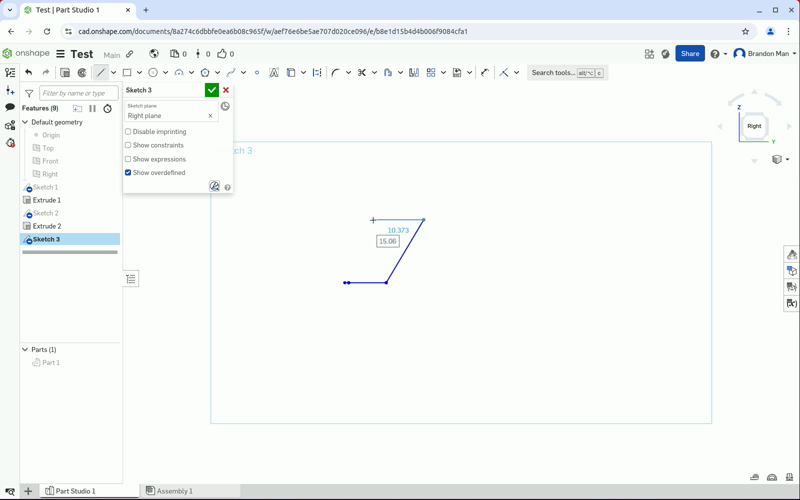
key_up(shift)
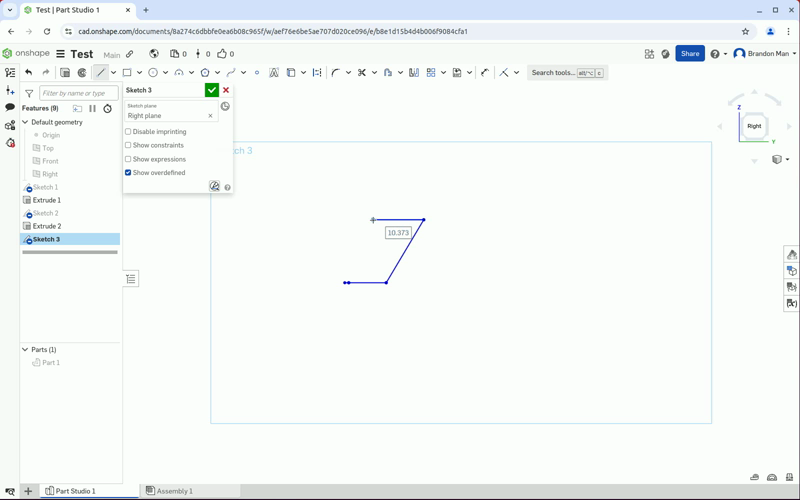
key_down(shift)
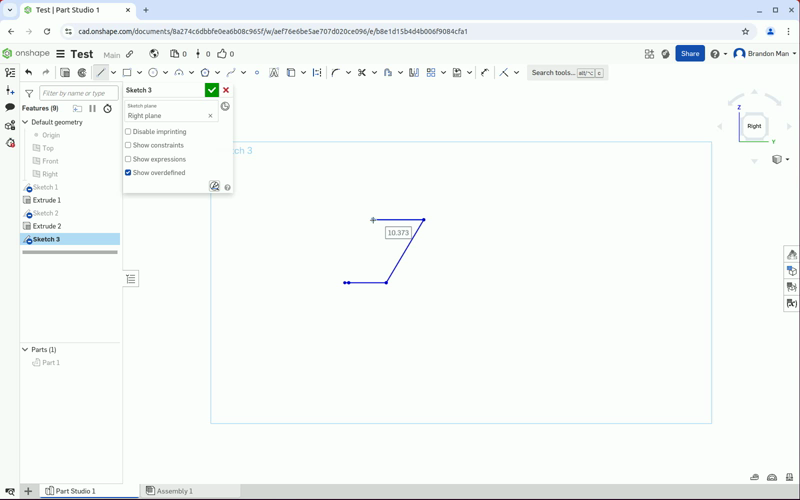
mouse_move(344, 282)
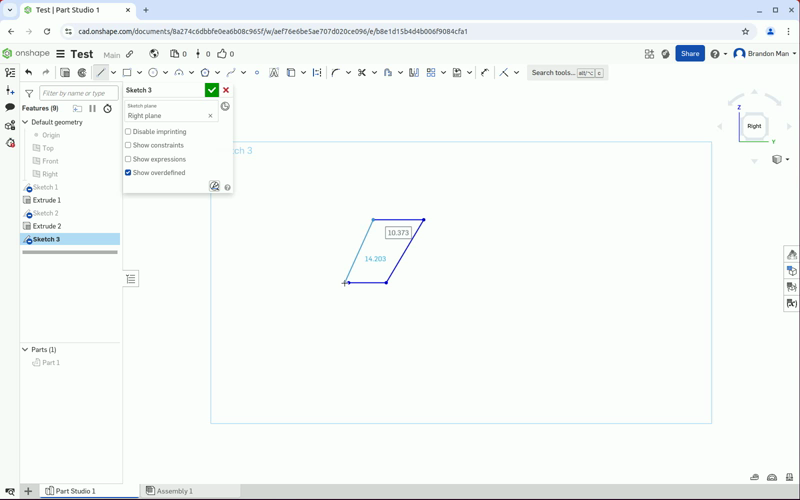
scroll(6)
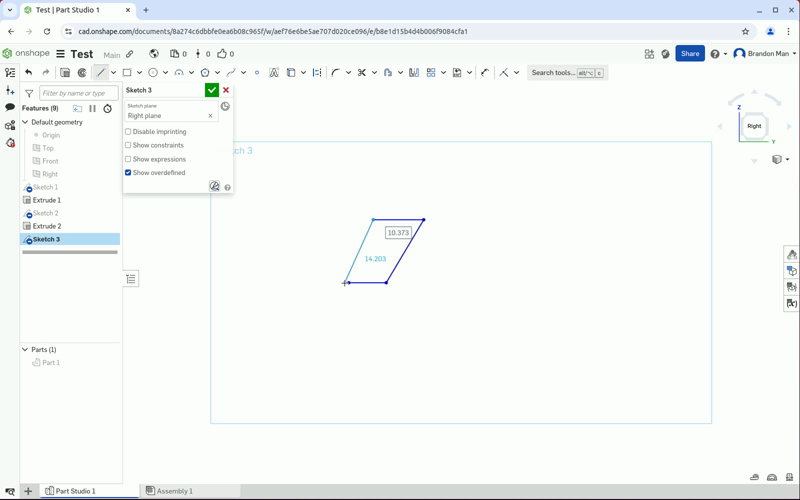
scroll(6)
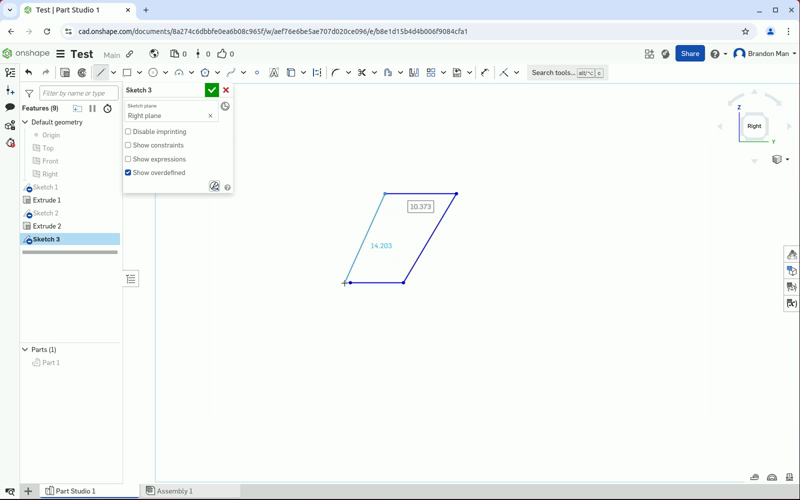
scroll(6)
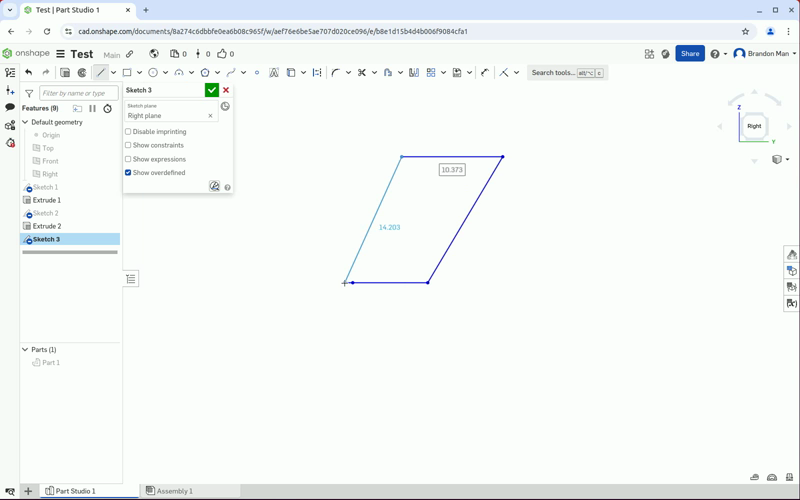
scroll(6)
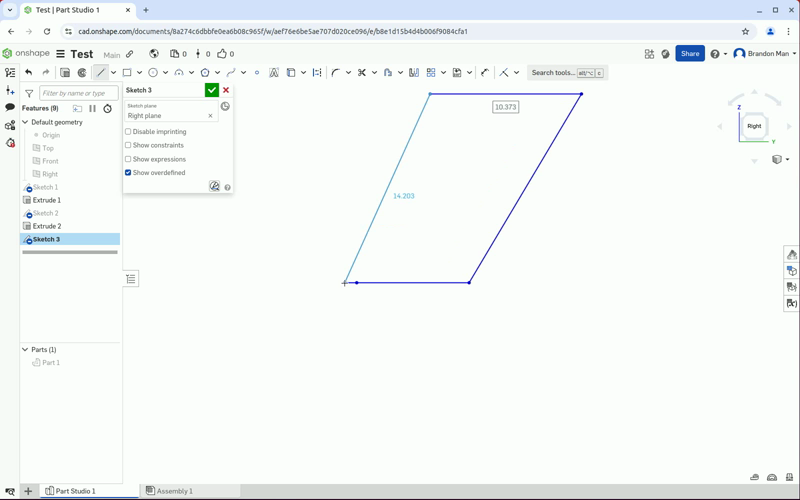
scroll(6)
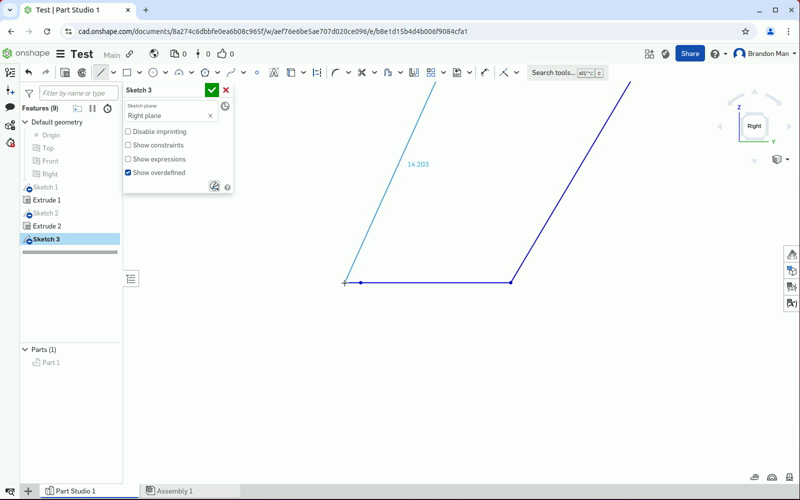
scroll(6)
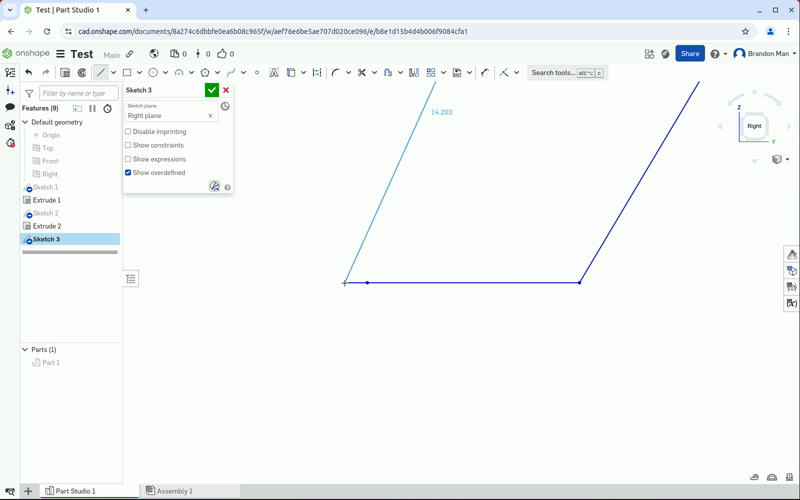
scroll(6)
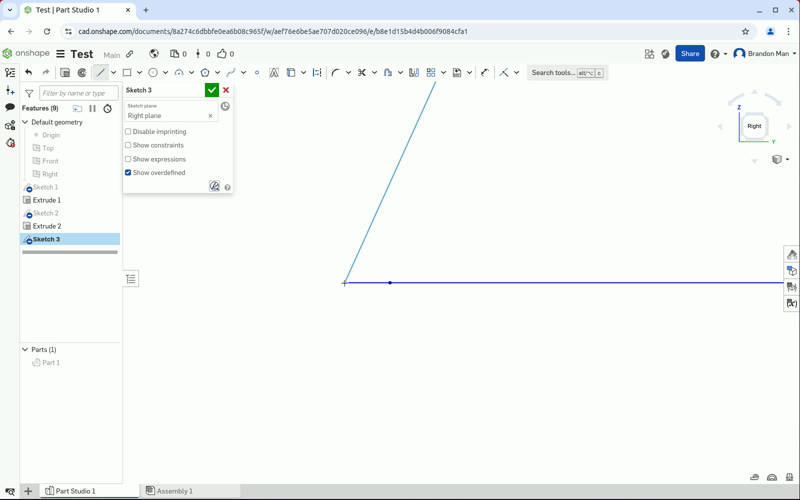
key_up(shift)
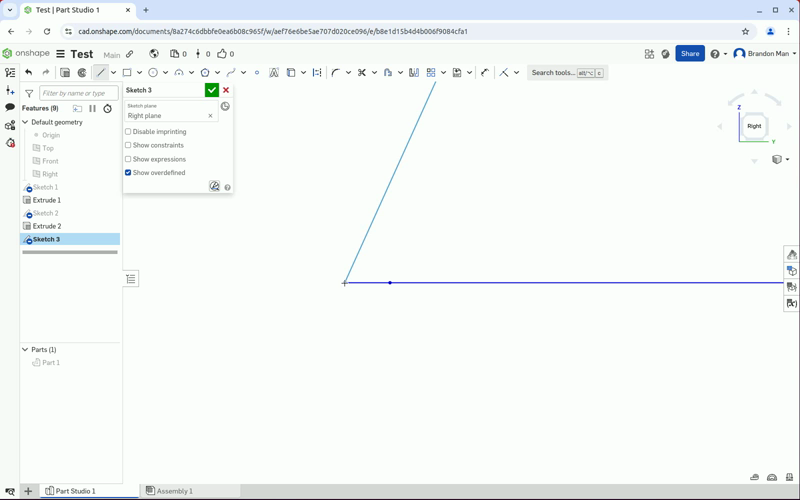
click(344, 282)
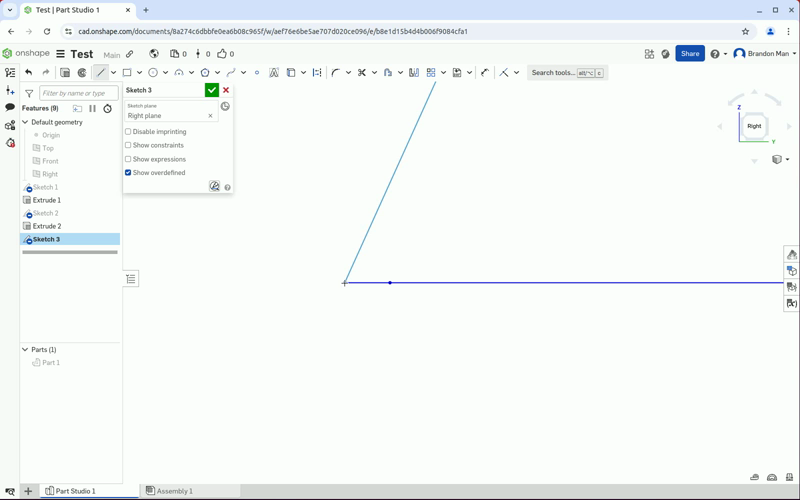
scroll(-6)
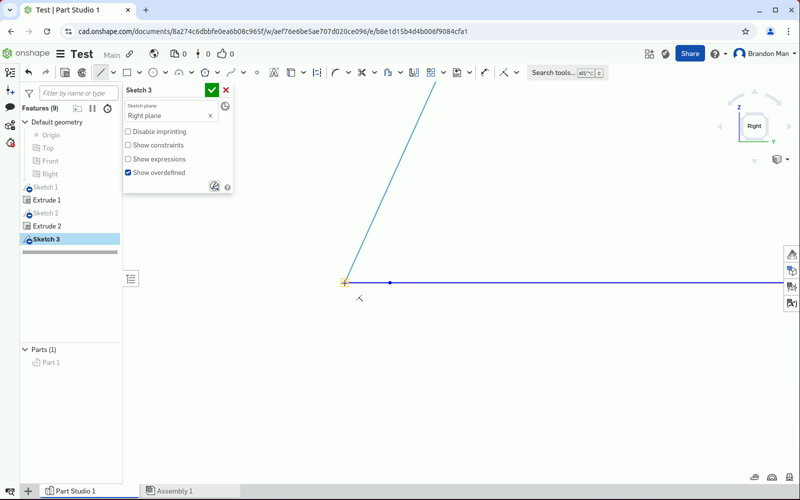
scroll(-6)
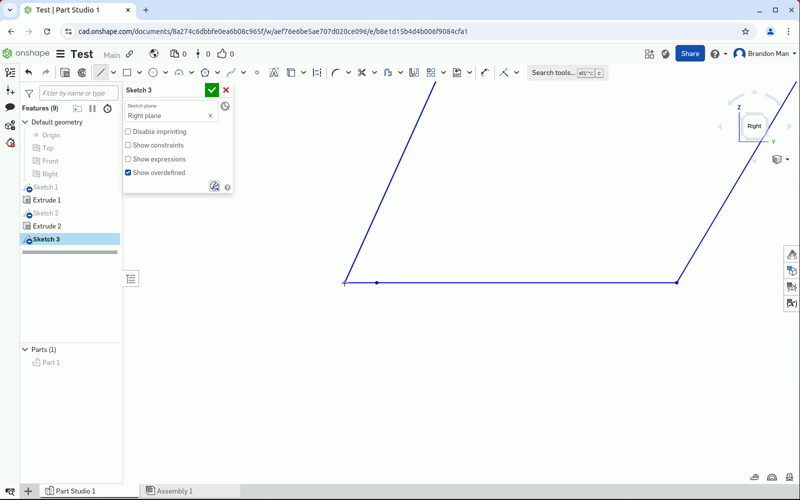
scroll(-6)
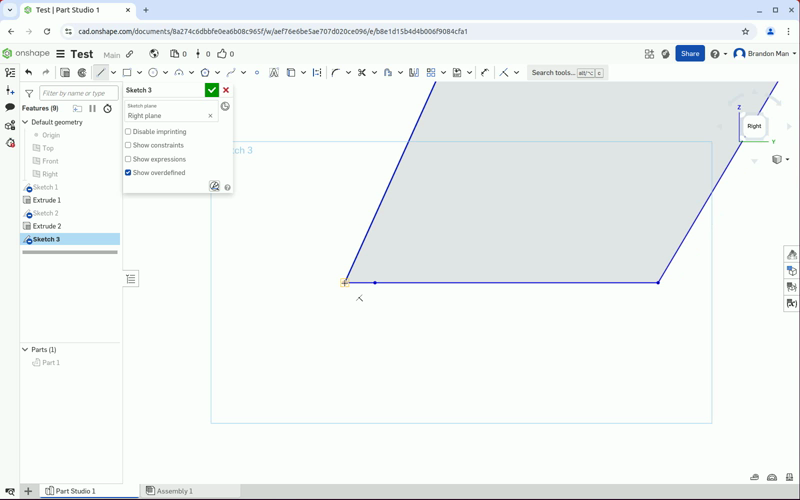
scroll(-6)
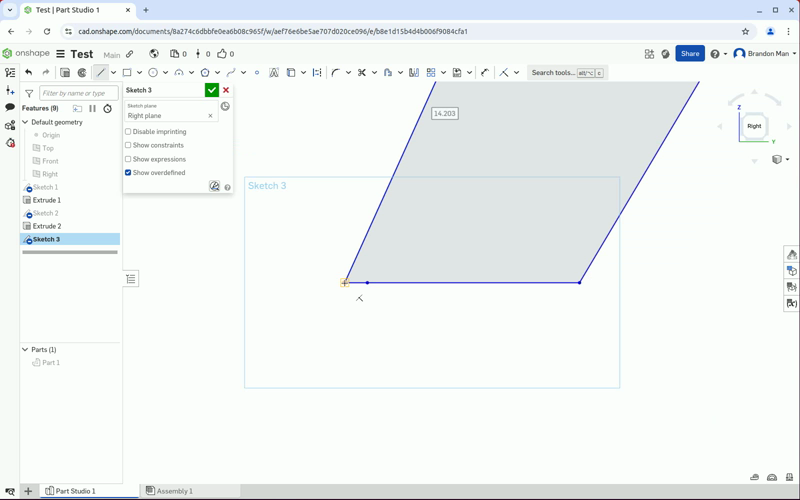
scroll(-6)
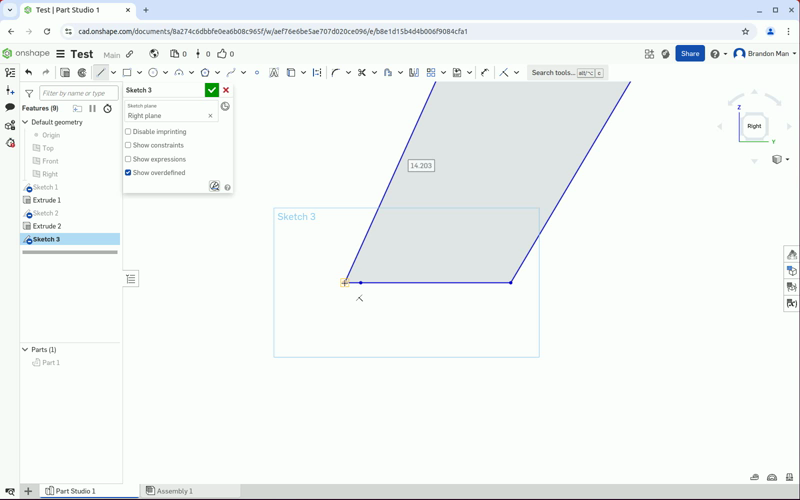
scroll(-6)
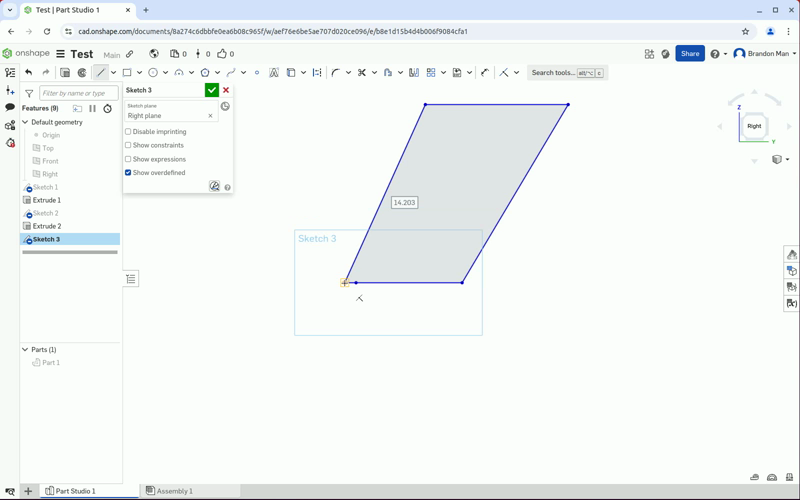
scroll(-6)
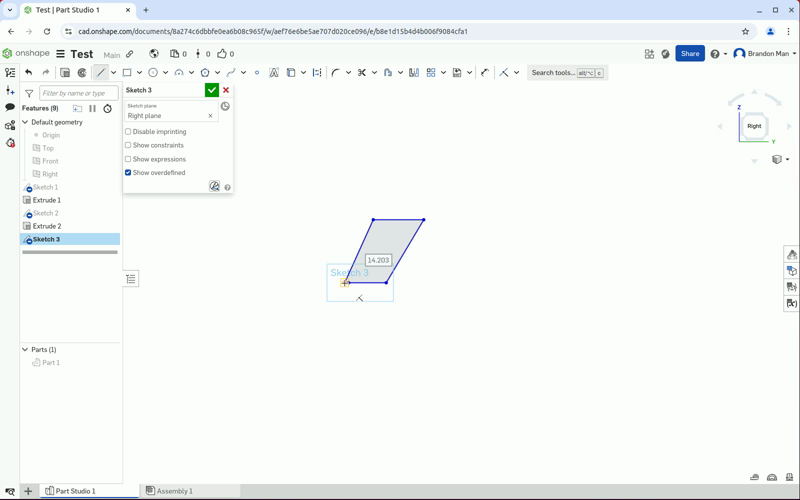
key(esc)
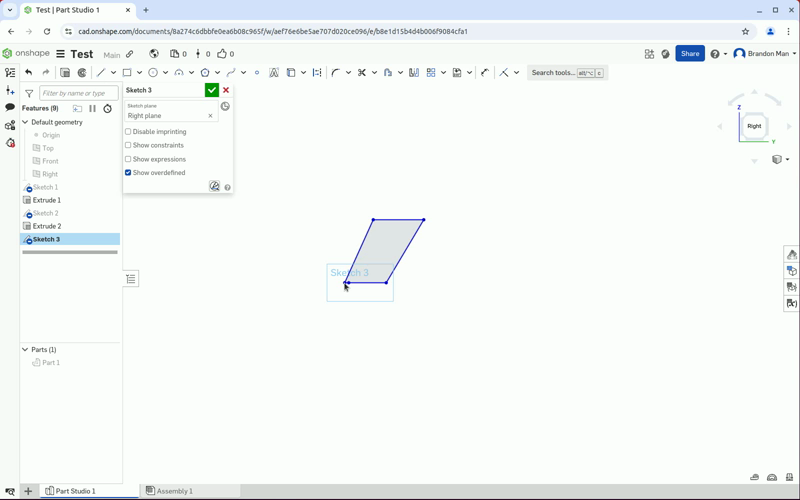
mouse_move(371, 239)
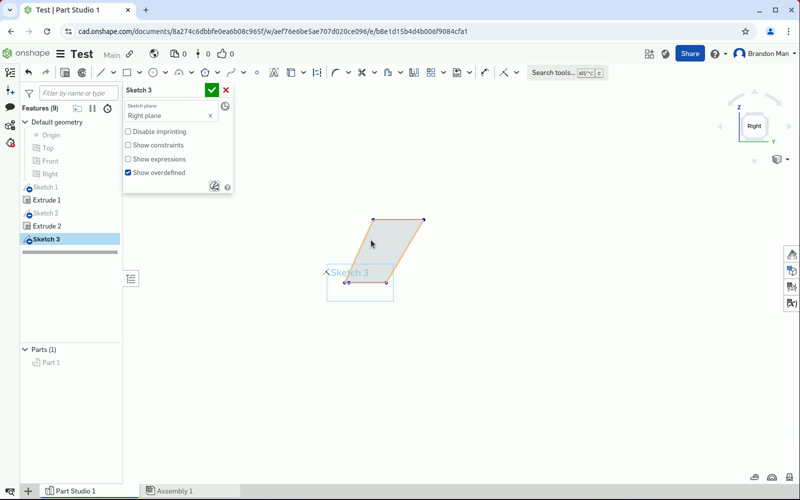
click(371, 239)
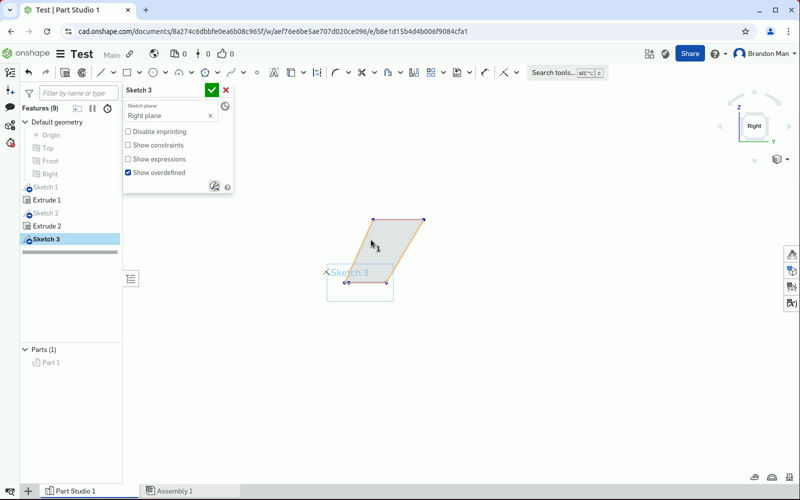
mouse_move(73, 352)
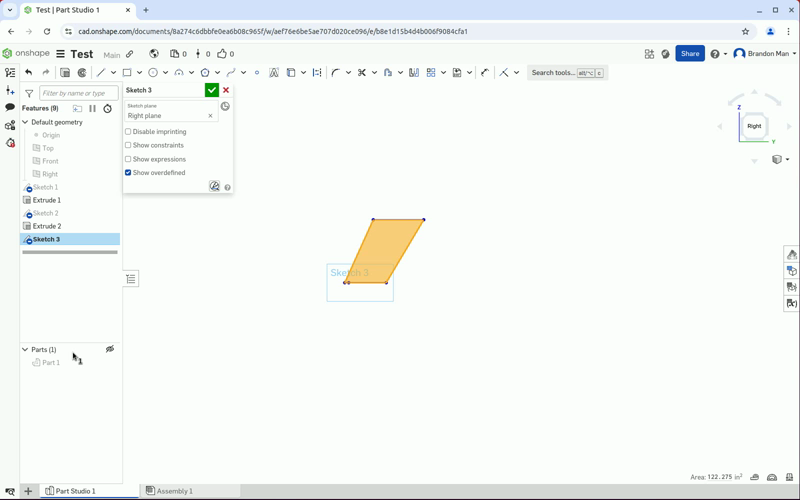
key(shift+y)
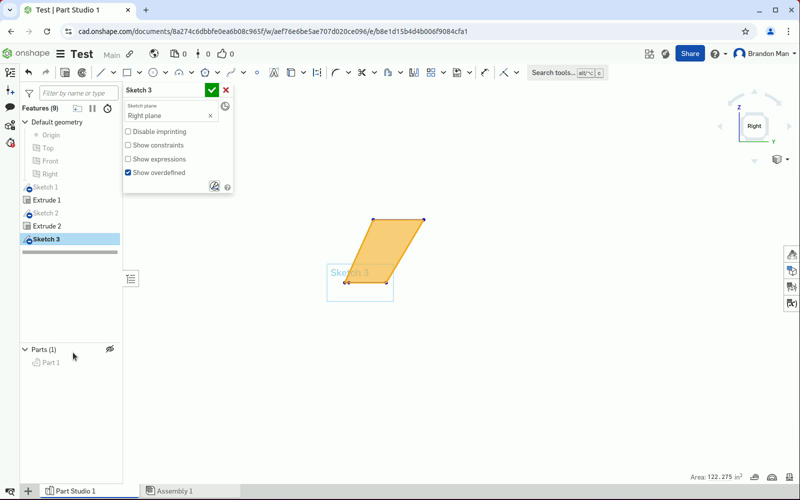
key(shift+e)
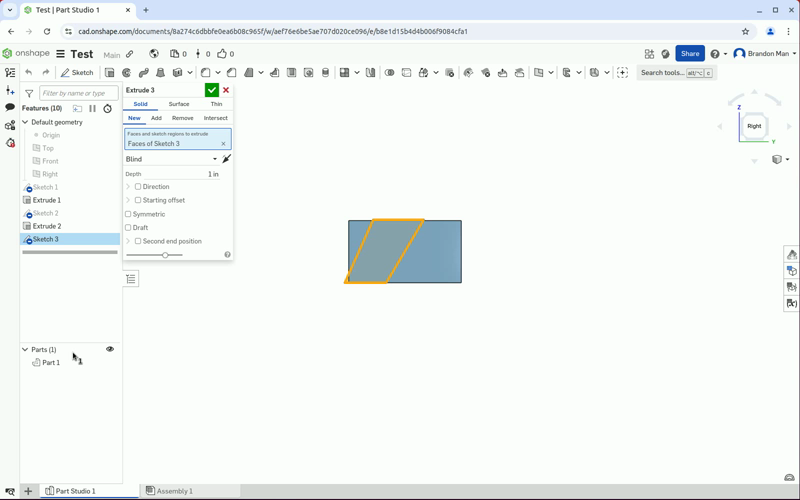
mouse_move(143, 106)
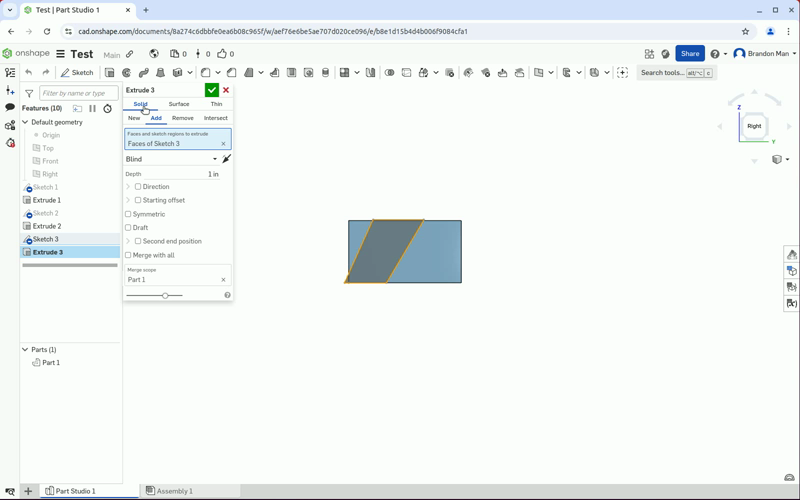
click(143, 106)
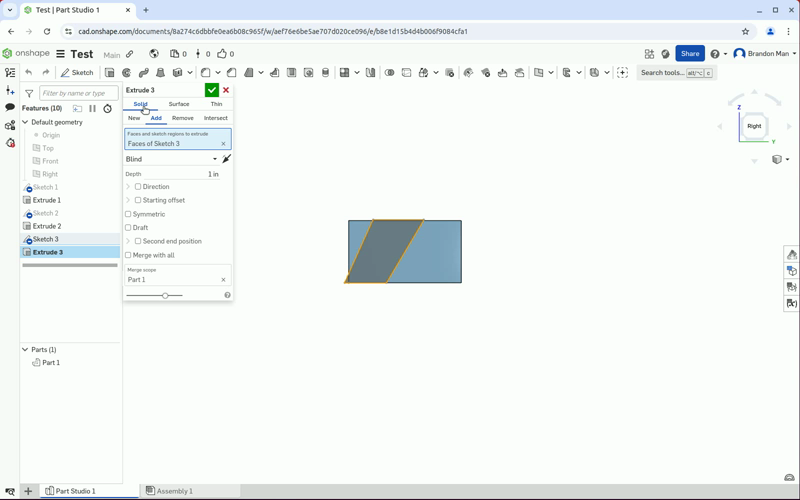
mouse_move(186, 120)
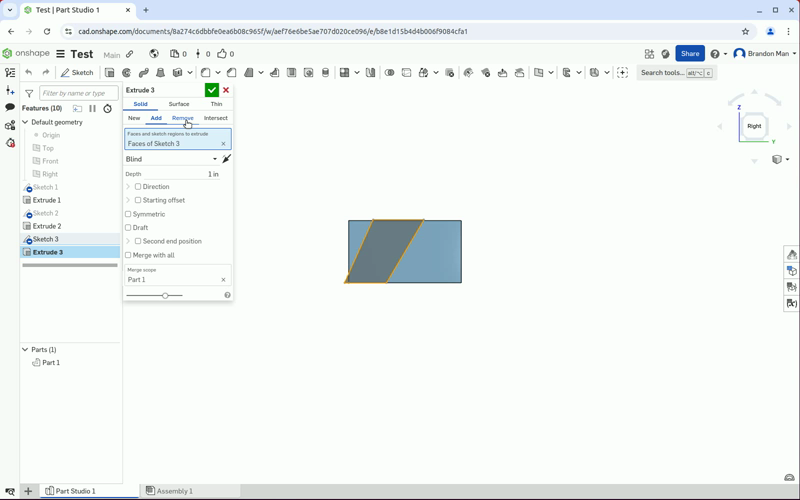
click(186, 120)
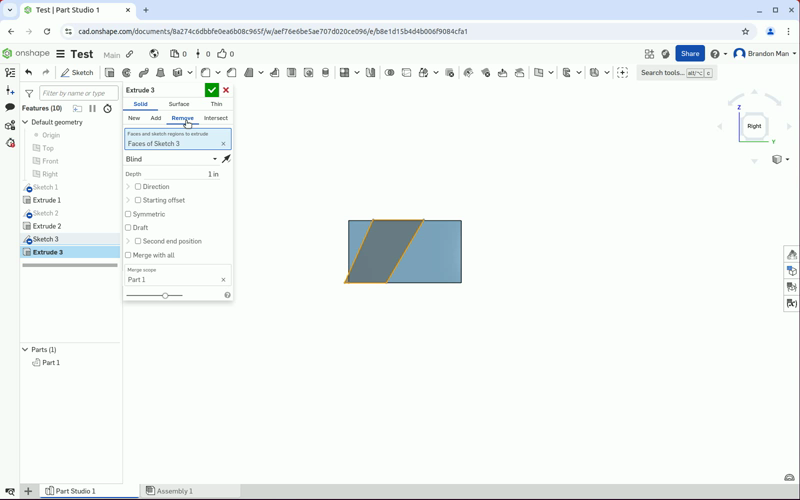
key(tab, 4)
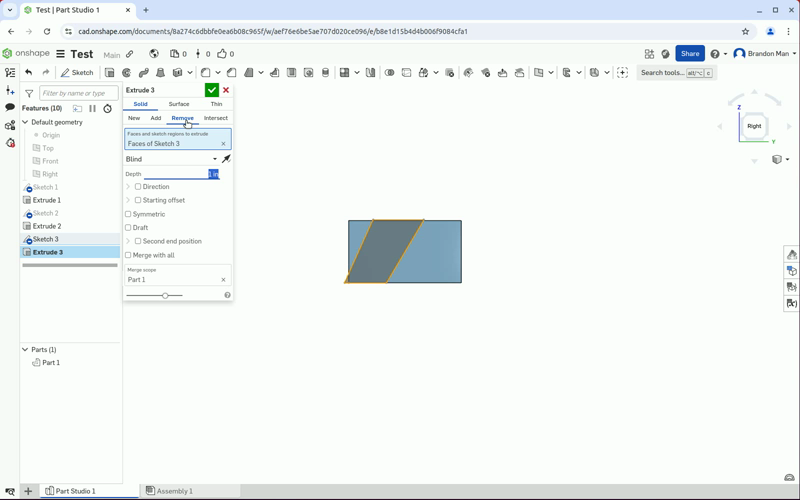
text(-5.055)
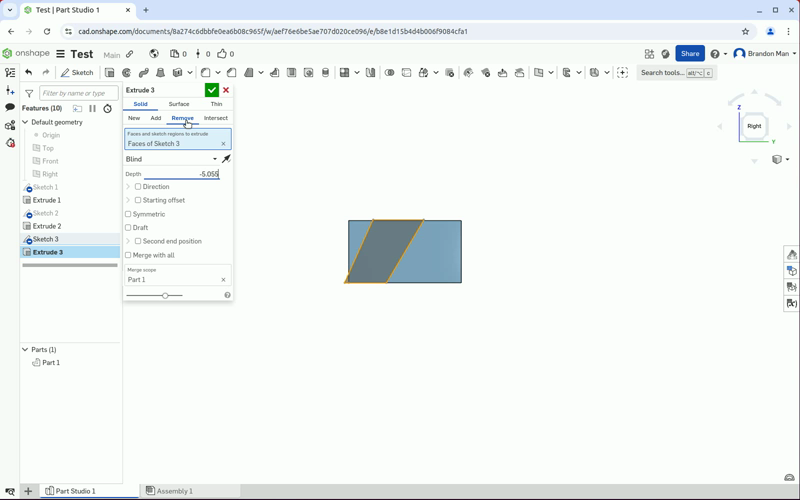
key(tab, 6)
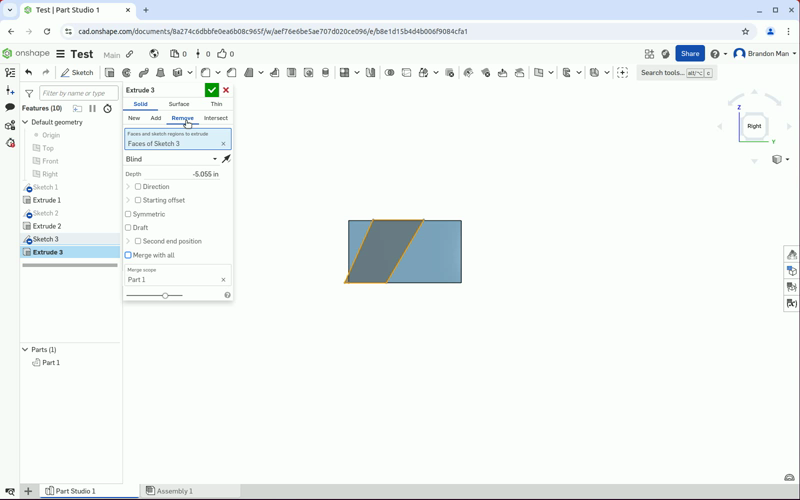
key(space)
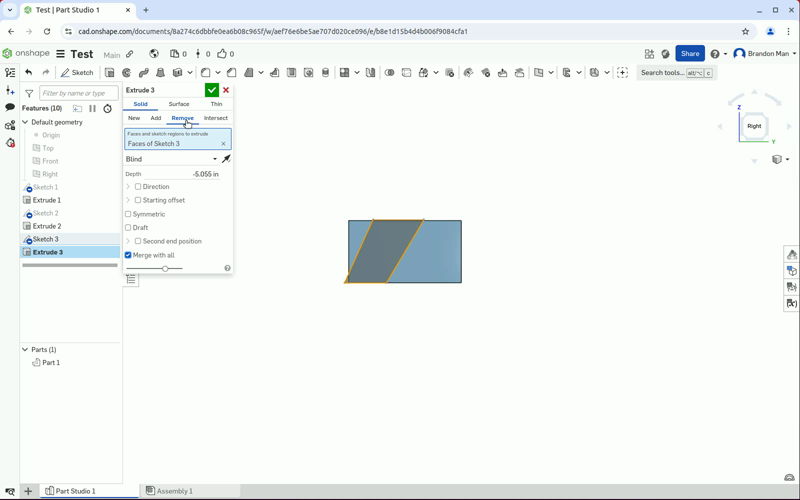
key(enter)
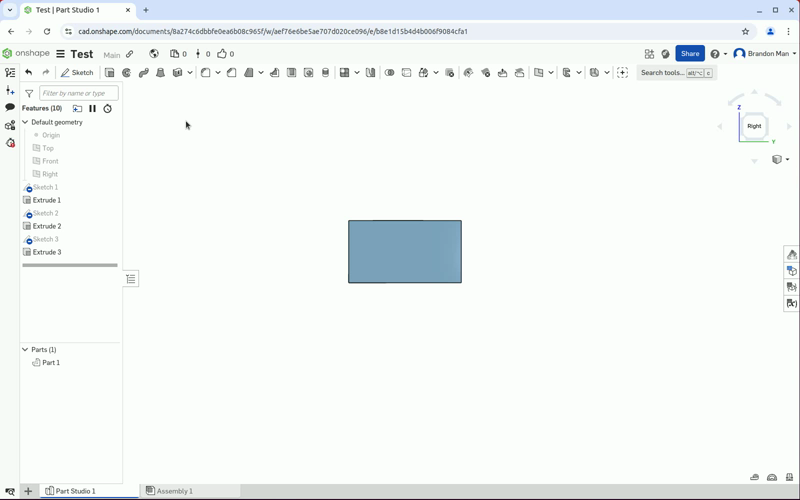
key(shift+h)
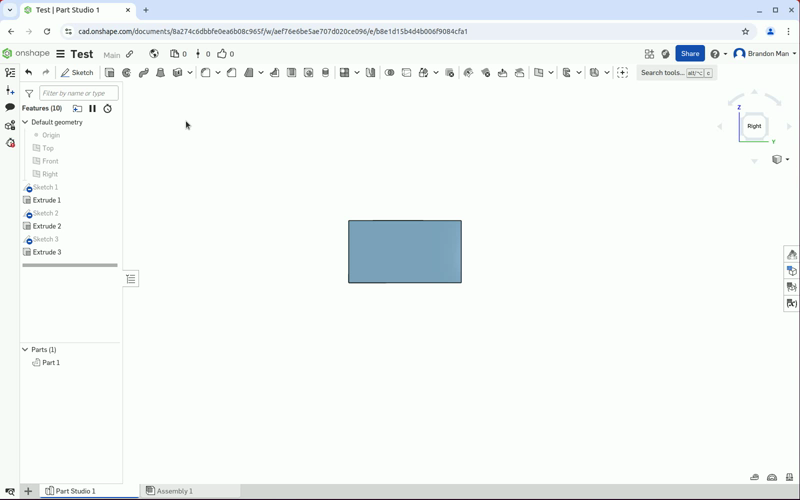
key(shift+h)
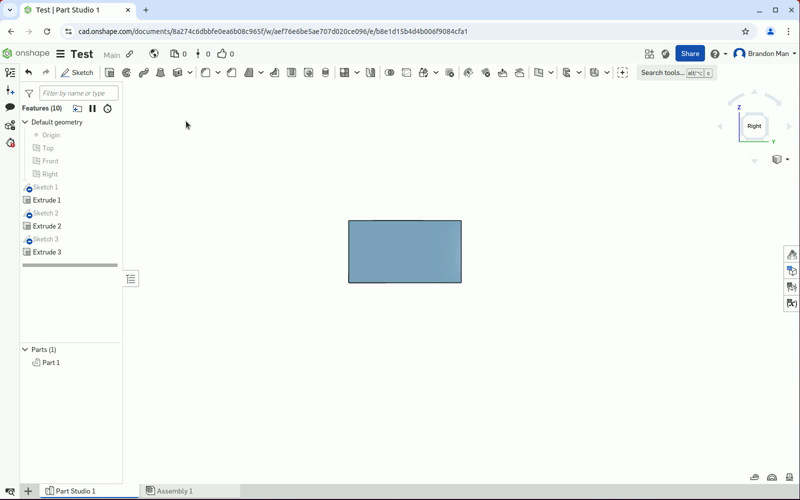
mouse_move(73, 189)
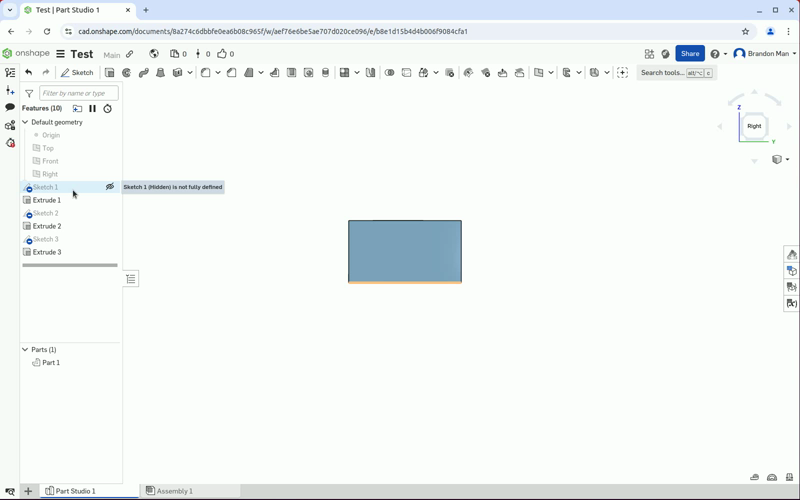
click(73, 189)
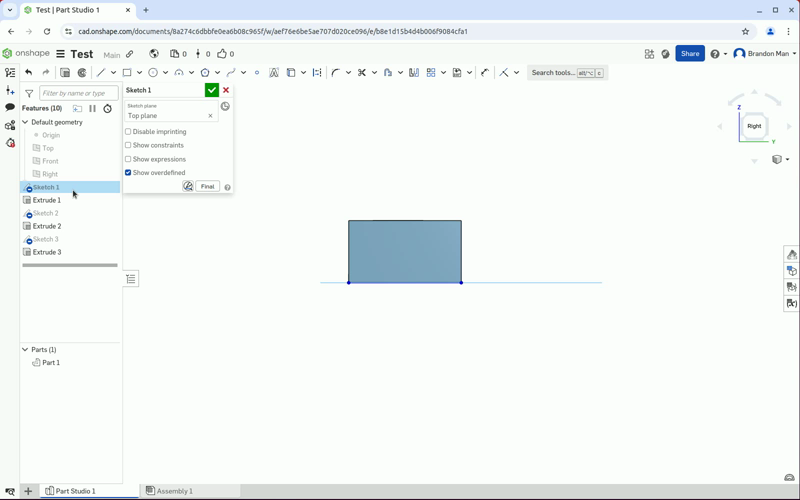
mouse_move(229, 92)
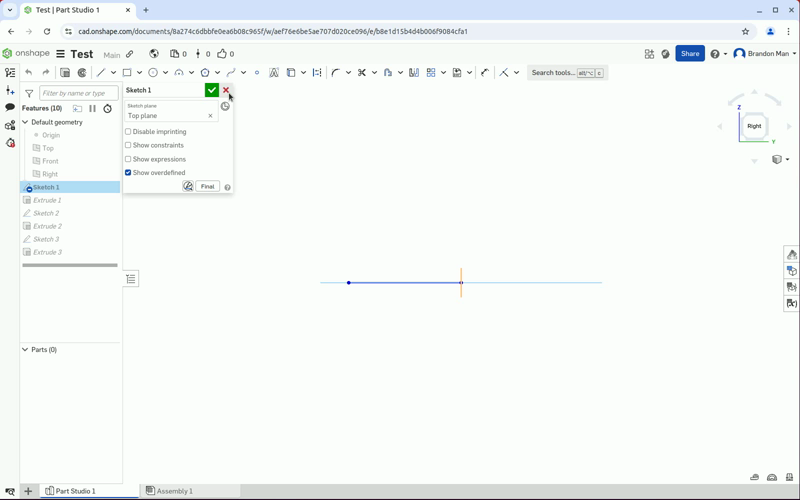
click(229, 92)
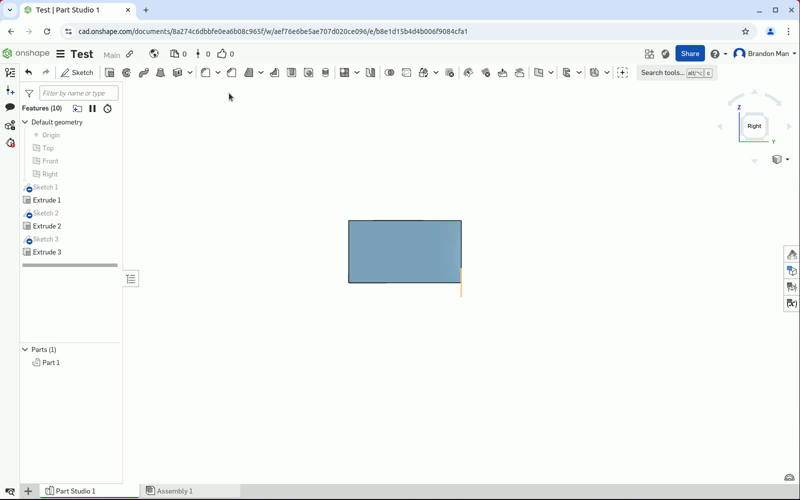
mouse_move(541, 75)
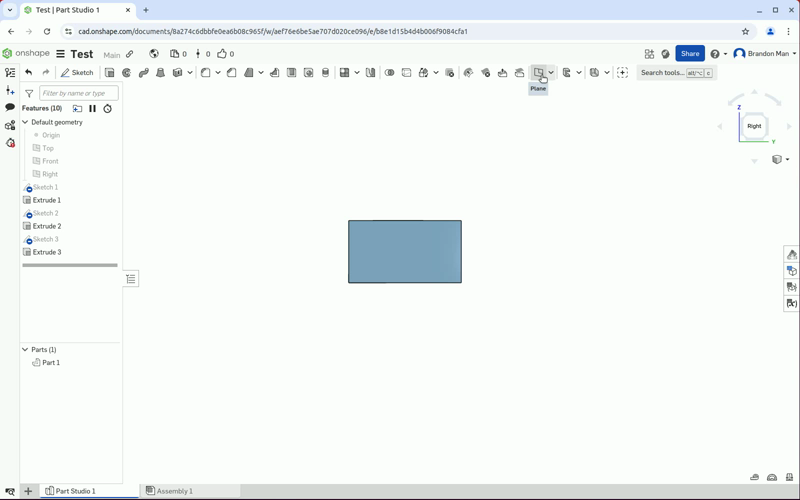
click(541, 75)
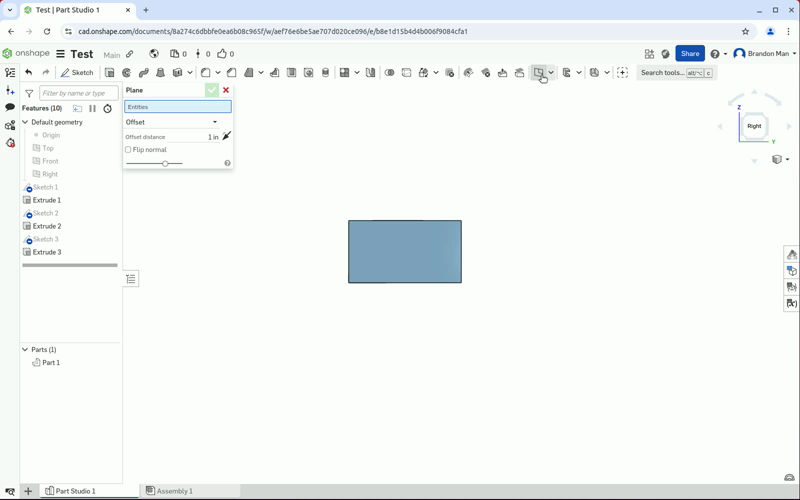
mouse_move(73, 176)
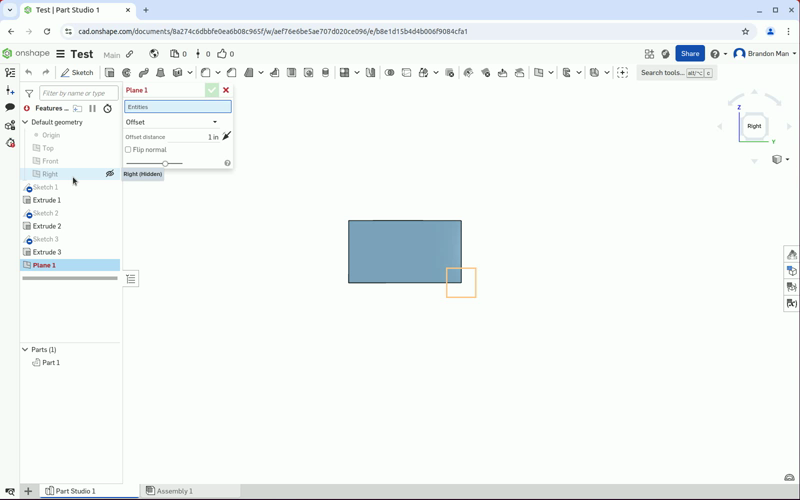
click(73, 176)
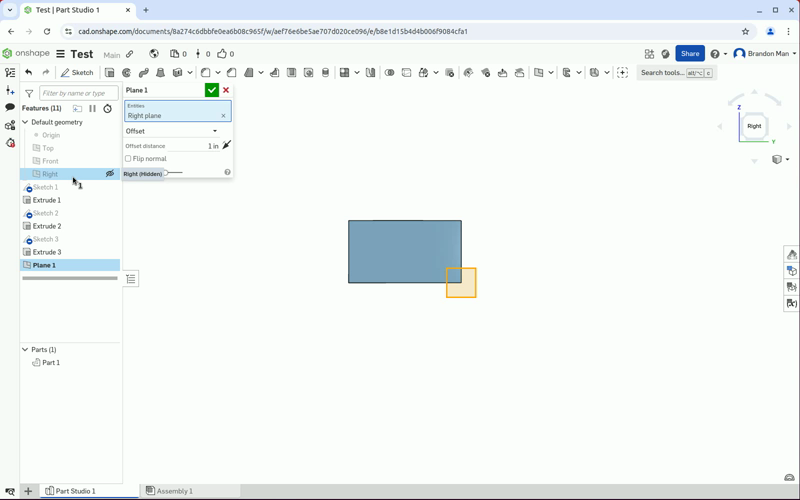
key(tab, 2)
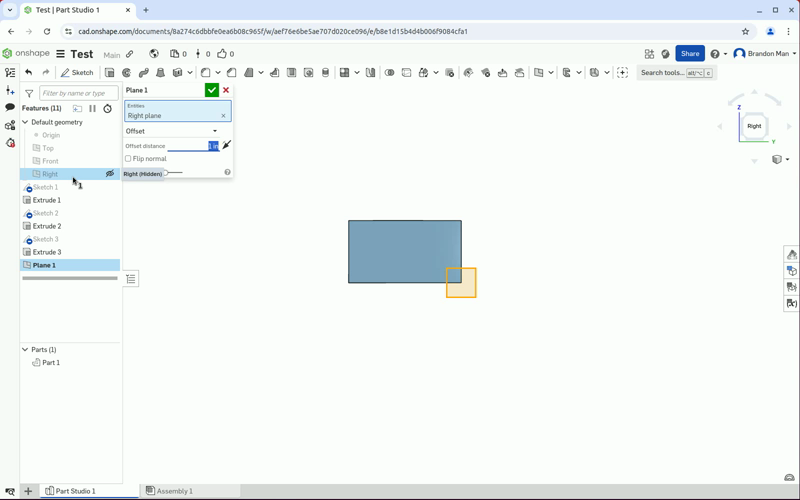
text(15.405)
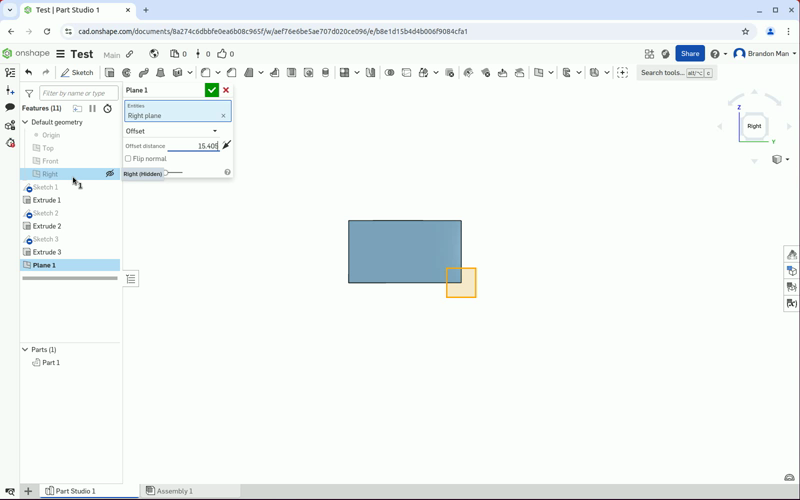
key(enter, 2)
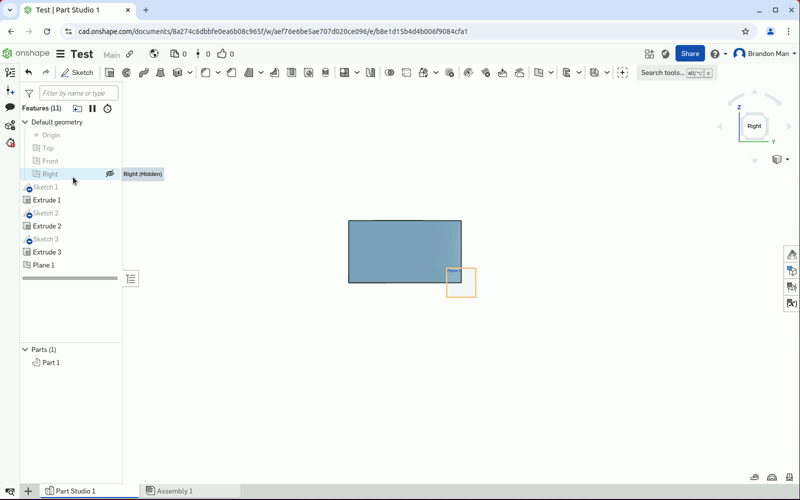
key(shift+s)
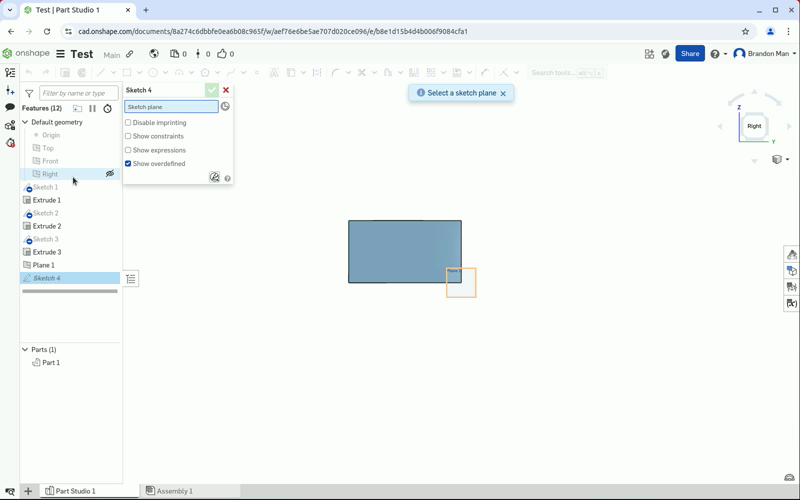
mouse_move(73, 267)
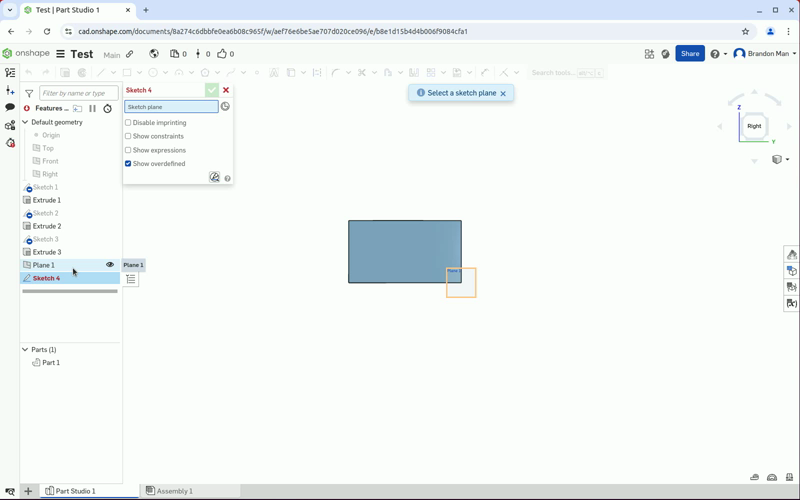
click(73, 267)
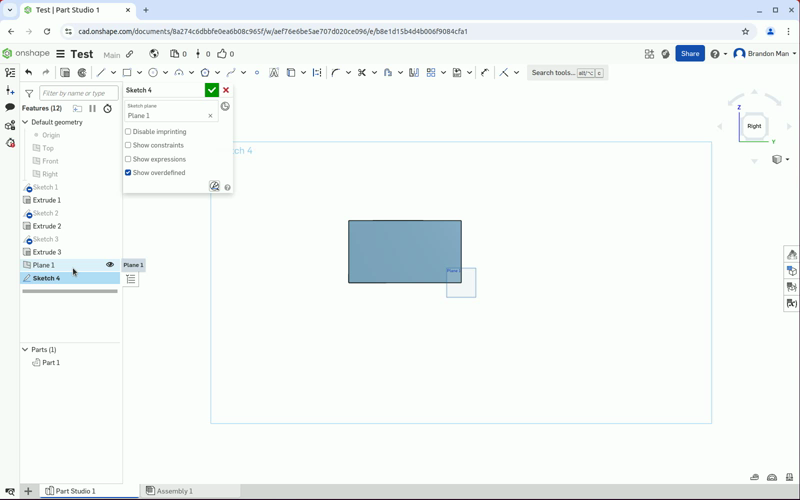
mouse_move(73, 352)
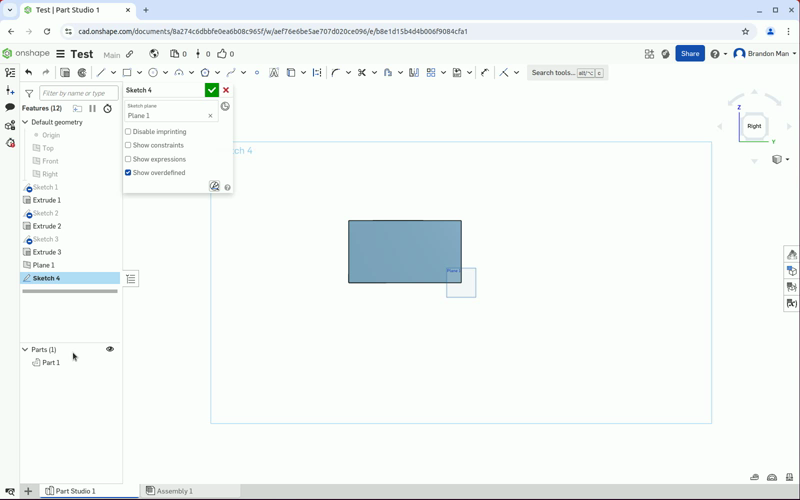
key(y)
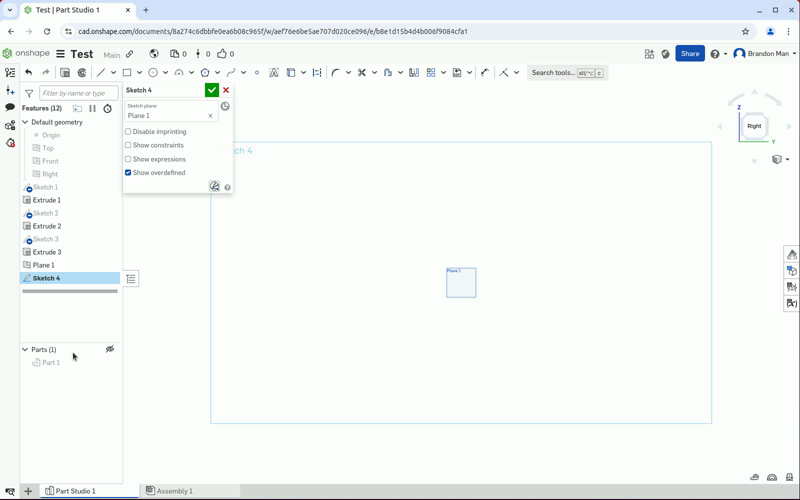
key(l)
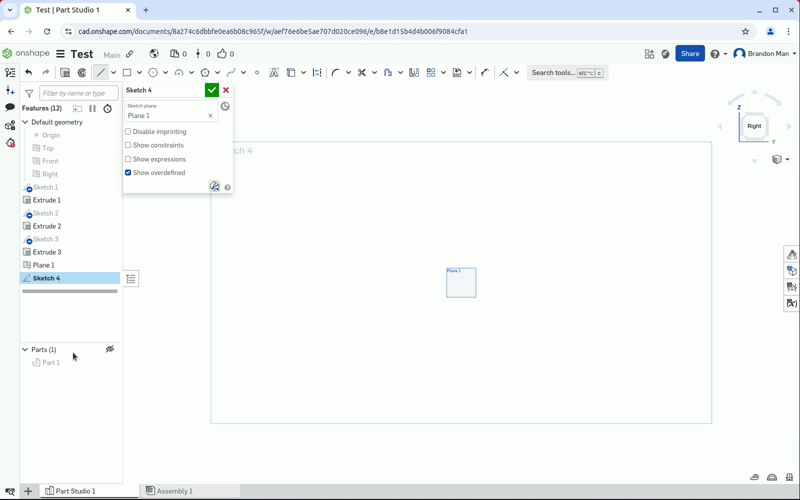
key_down(shift)
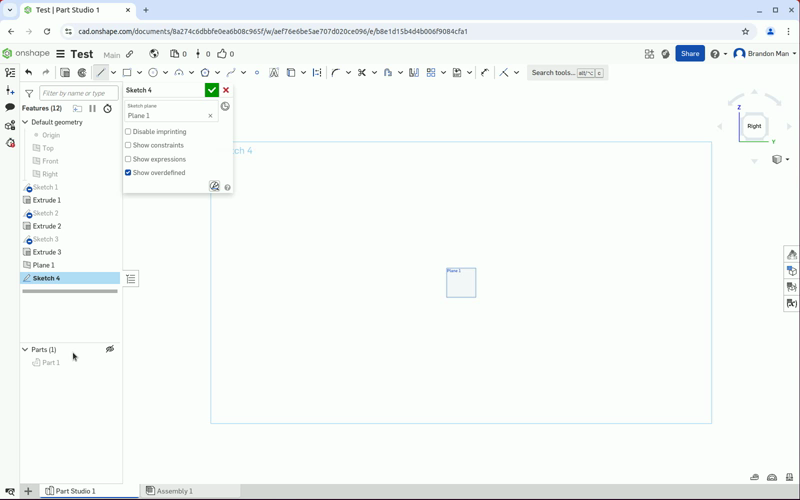
mouse_move(348, 282)
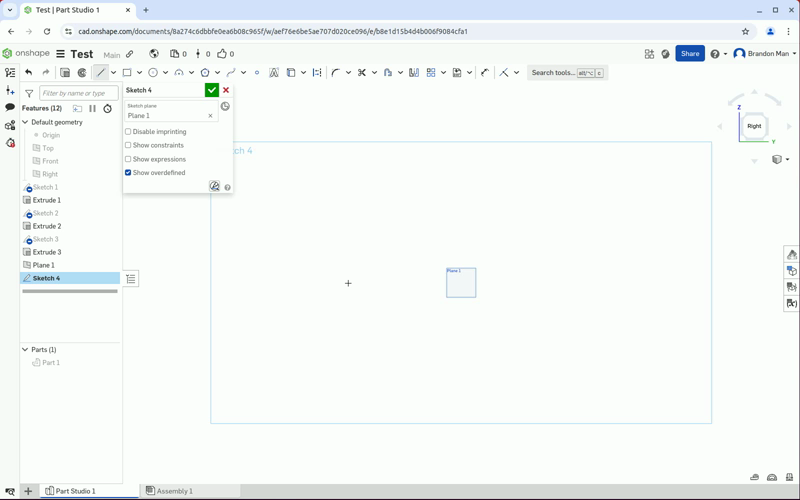
click(348, 282)
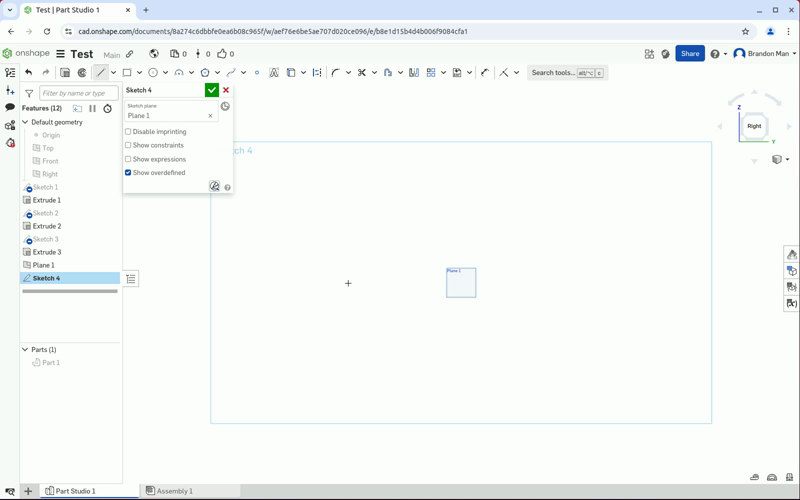
key_up(shift)
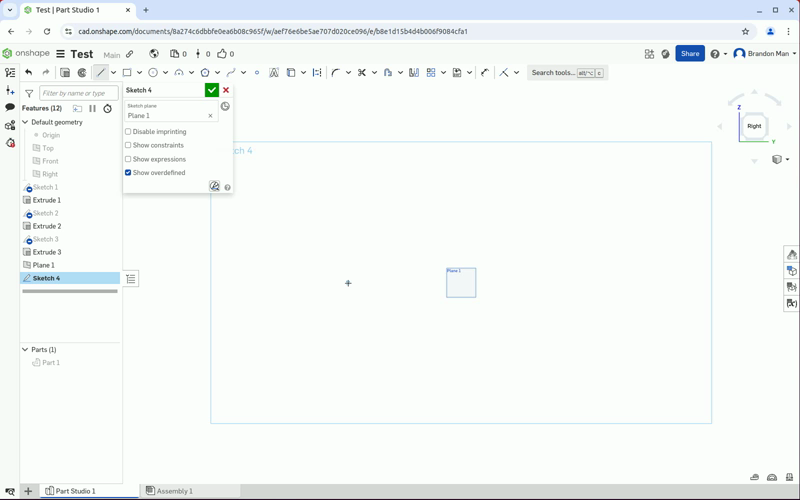
key_down(shift)
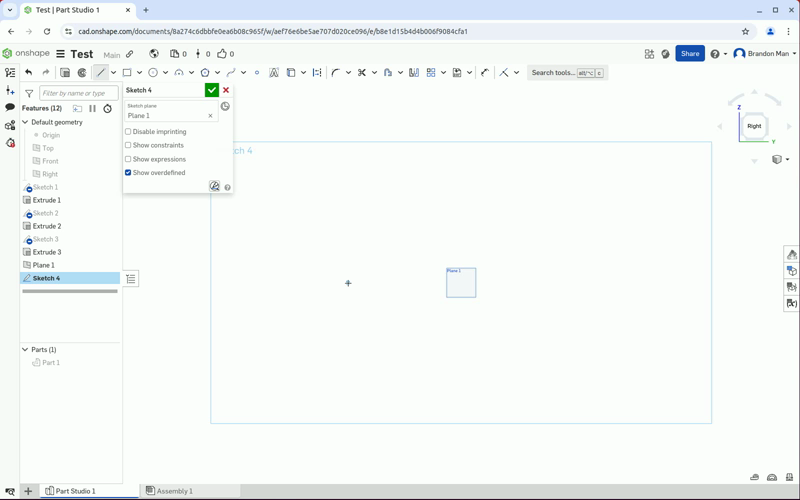
mouse_move(378, 282)
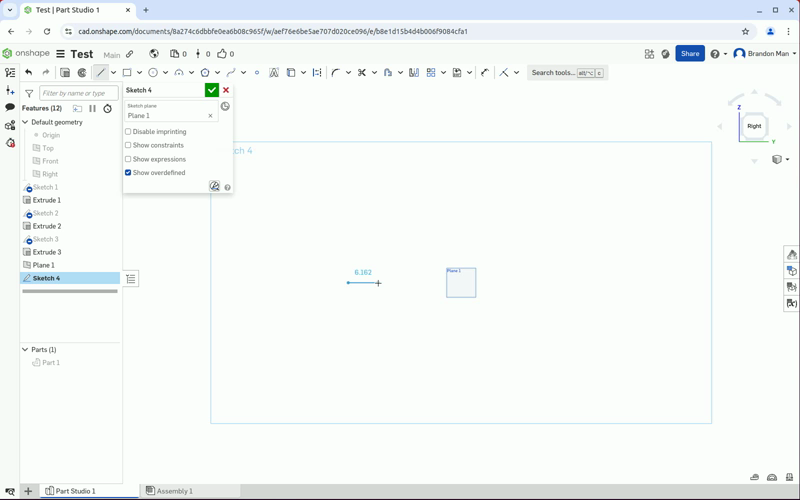
mouse_move(386, 282)
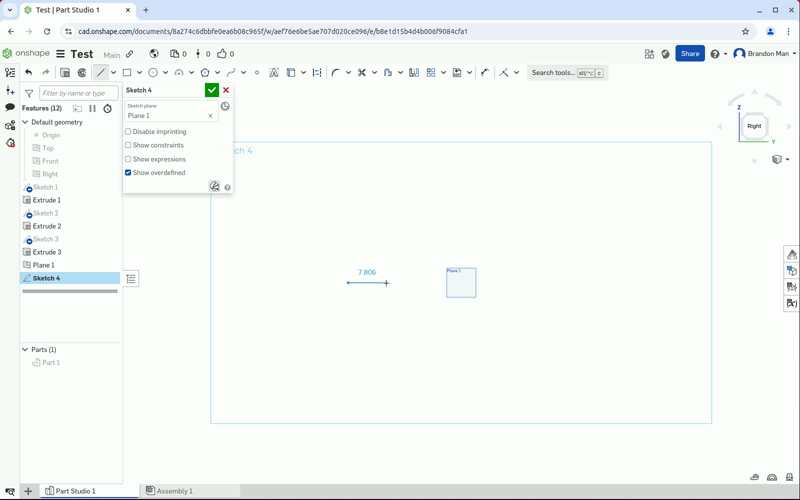
click(386, 282)
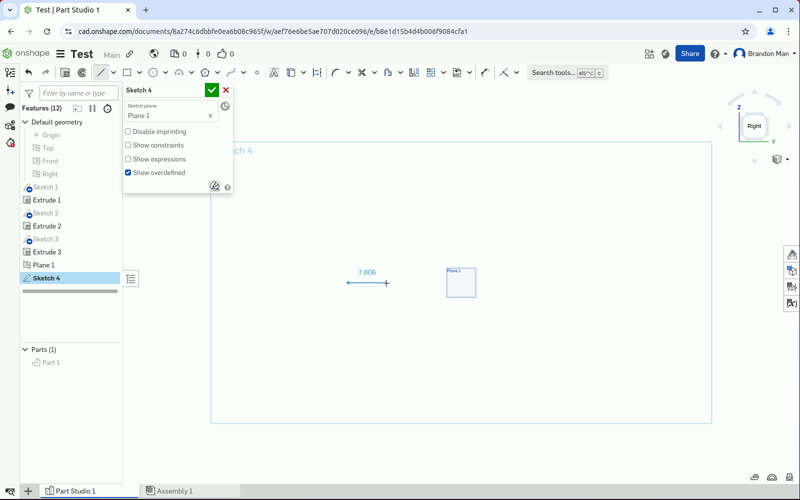
key_up(shift)
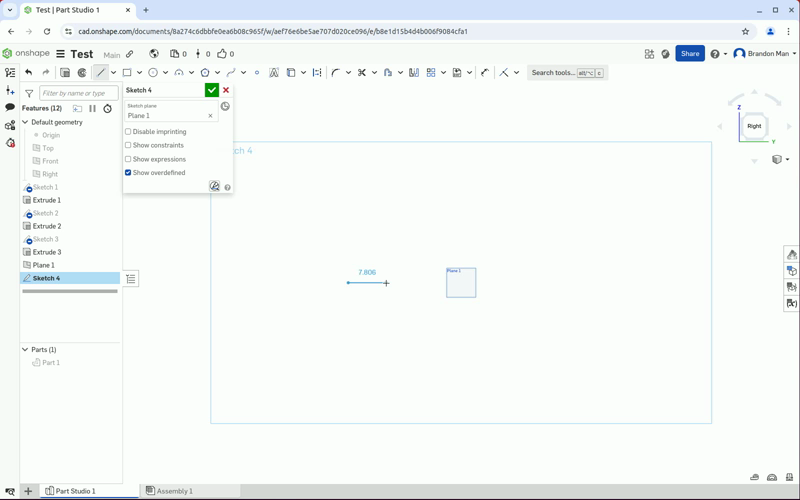
key_down(shift)
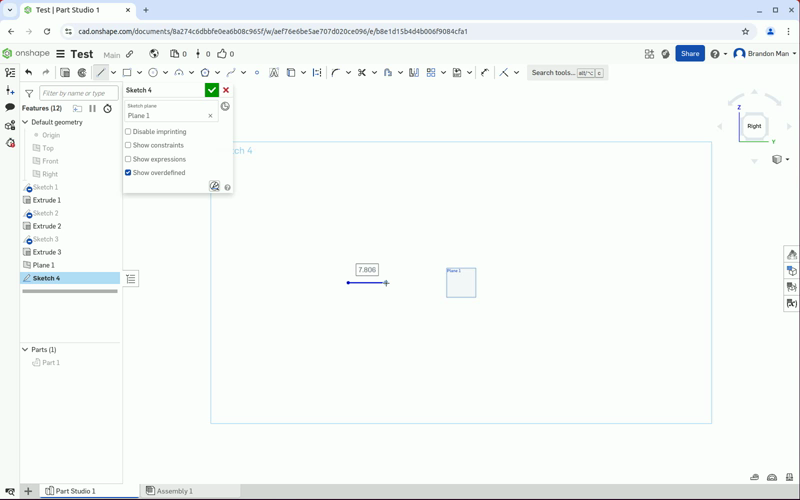
mouse_move(423, 220)
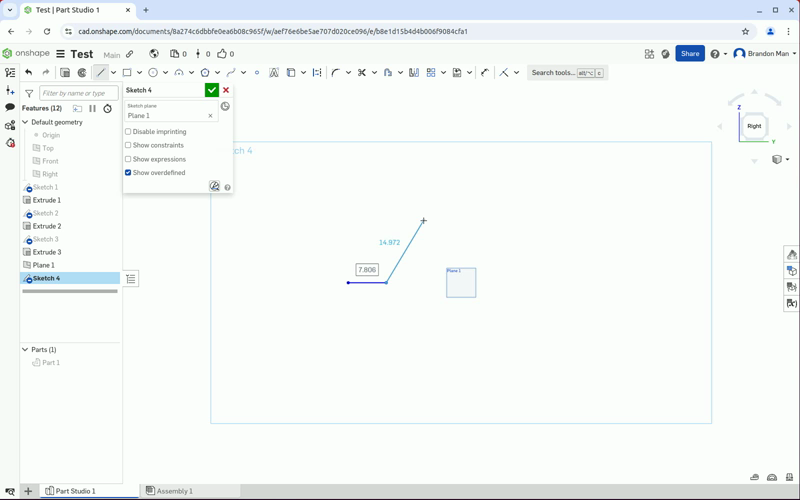
click(423, 220)
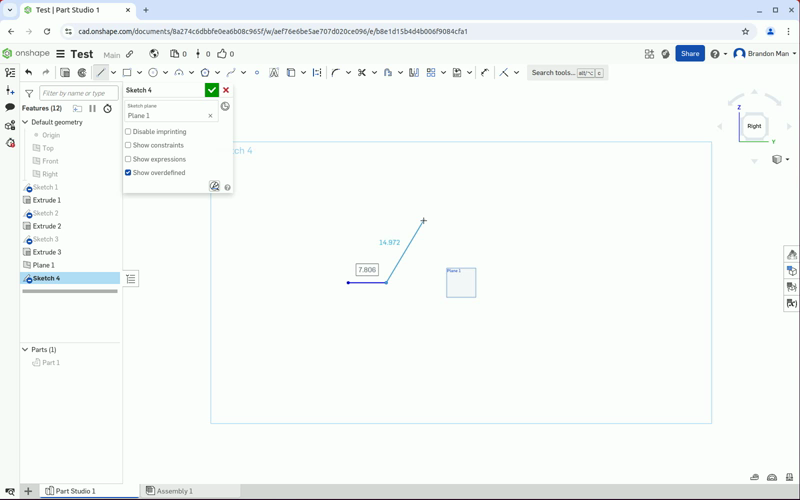
key_up(shift)
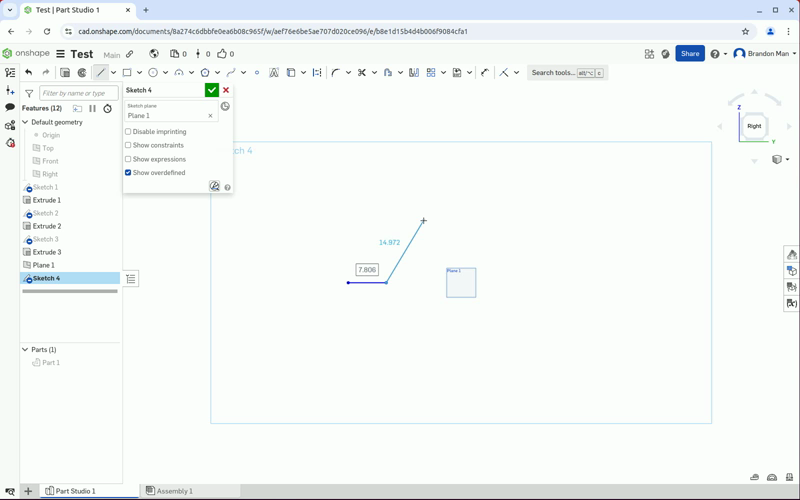
key_down(shift)
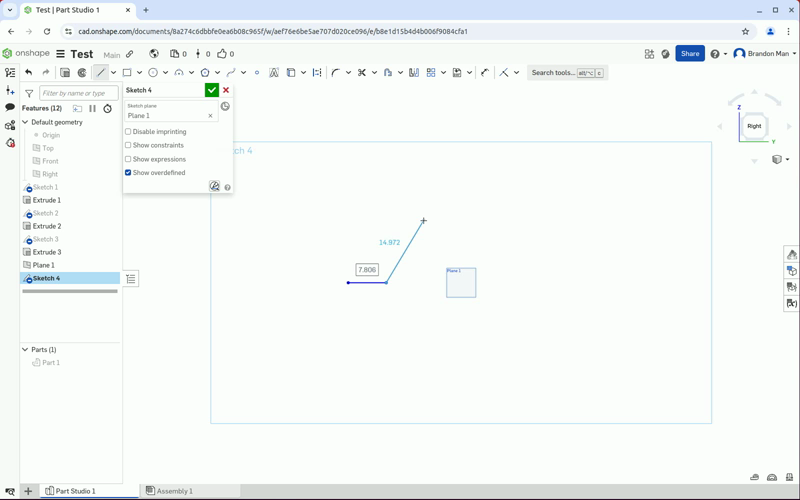
mouse_move(453, 220)
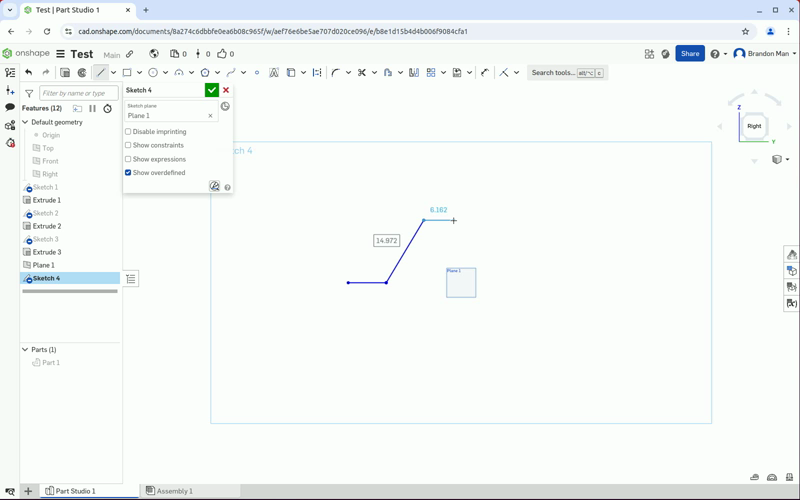
mouse_move(373, 220)
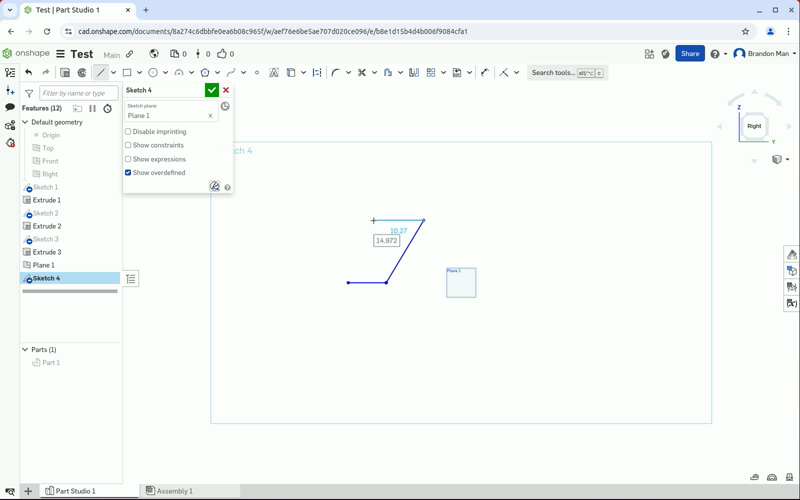
click(373, 220)
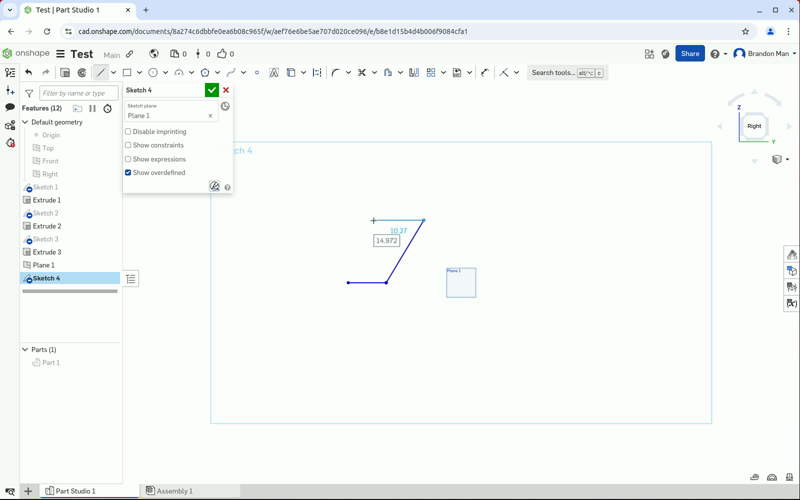
key_up(shift)
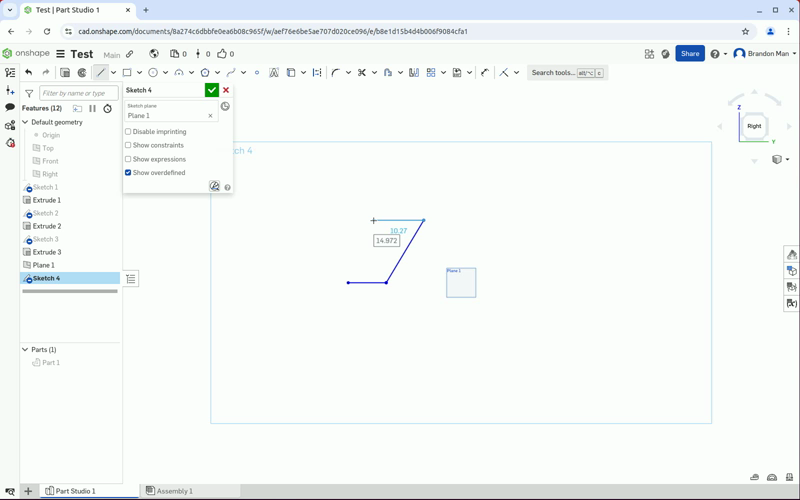
key_down(shift)
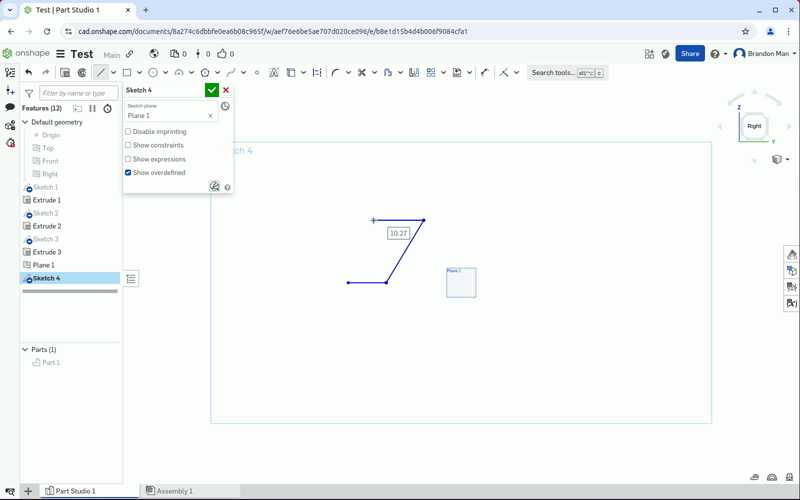
mouse_move(348, 282)
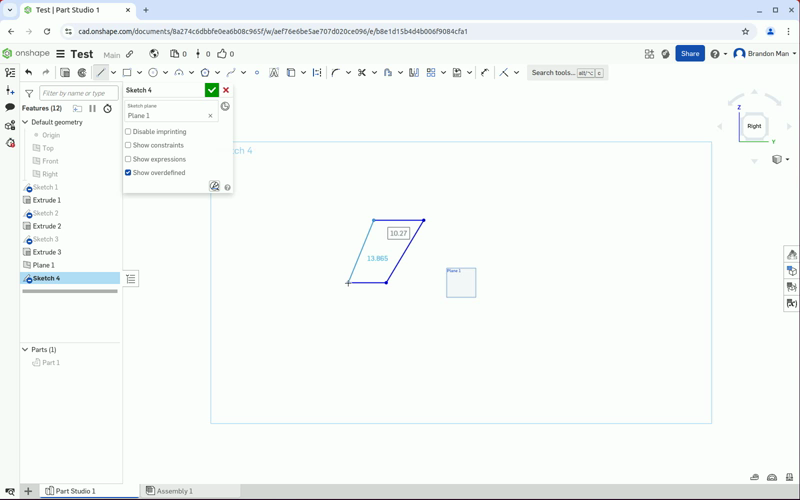
key_up(shift)
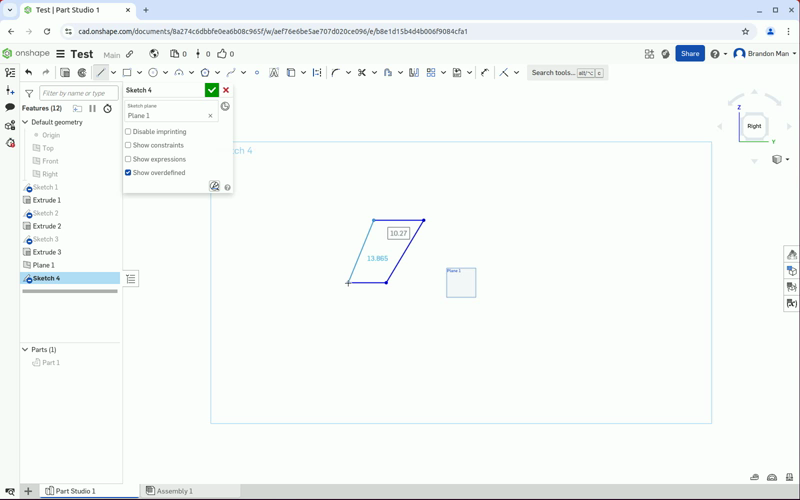
click(348, 282)
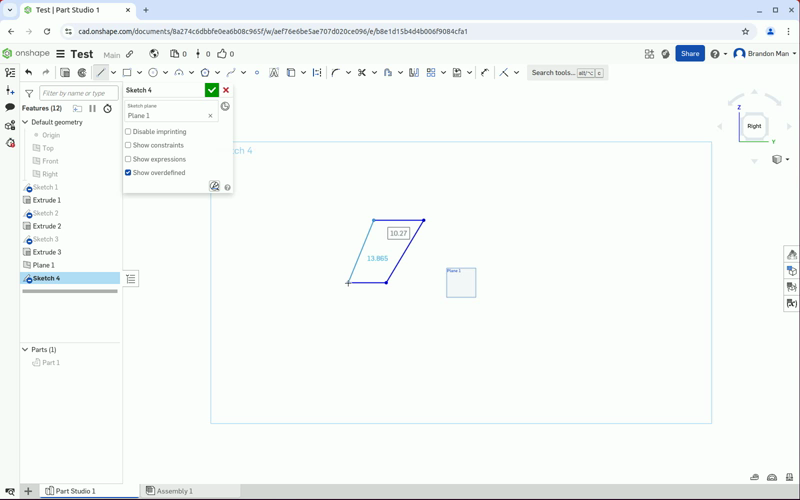
key(esc)
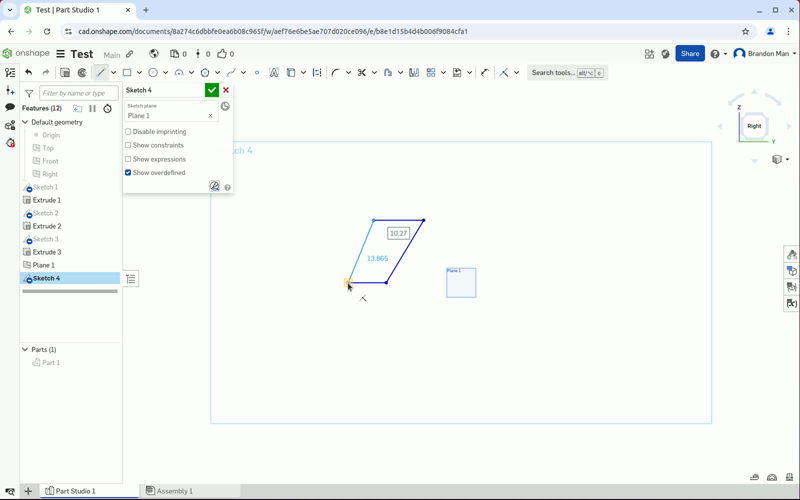
mouse_move(364, 279)
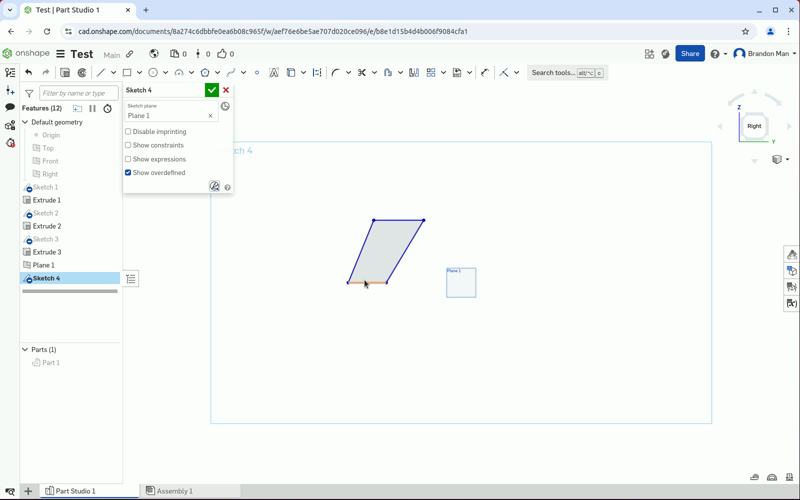
click(364, 279)
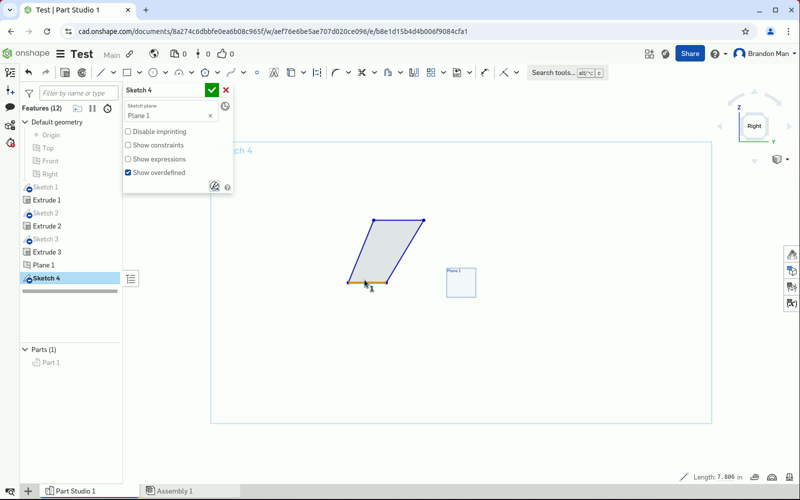
mouse_move(73, 352)
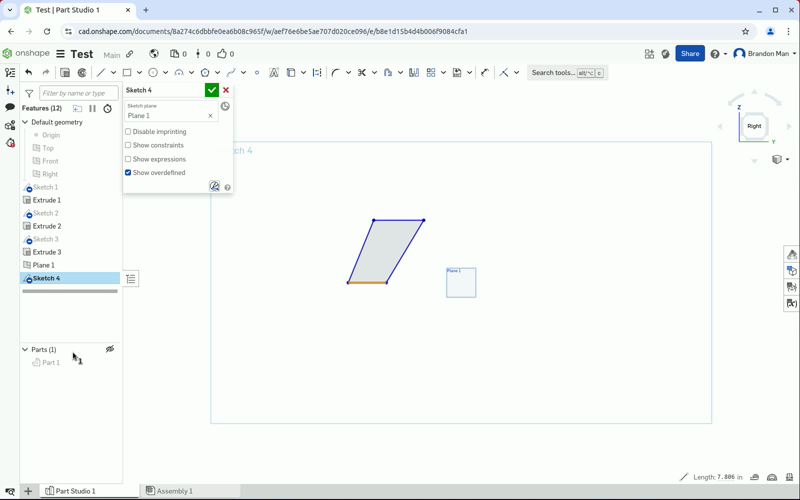
key(shift+y)
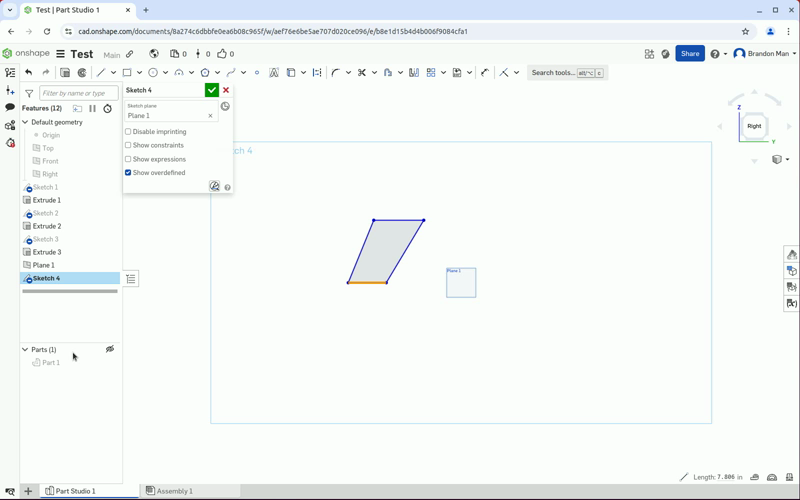
key(shift+e)
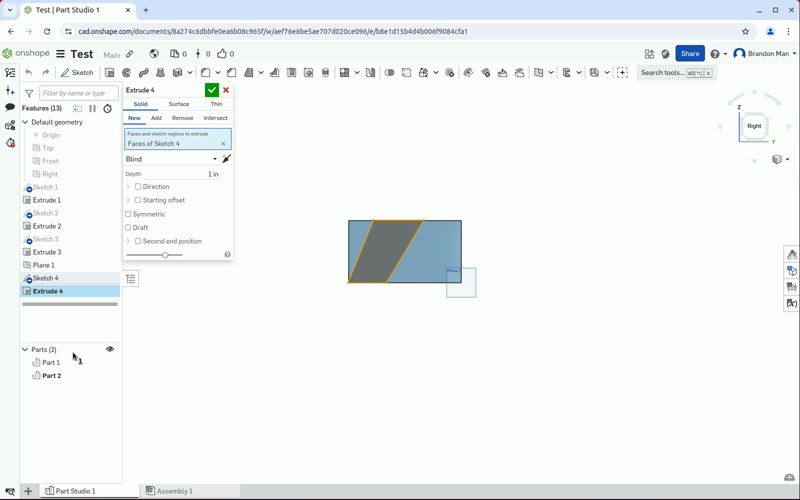
mouse_move(143, 106)
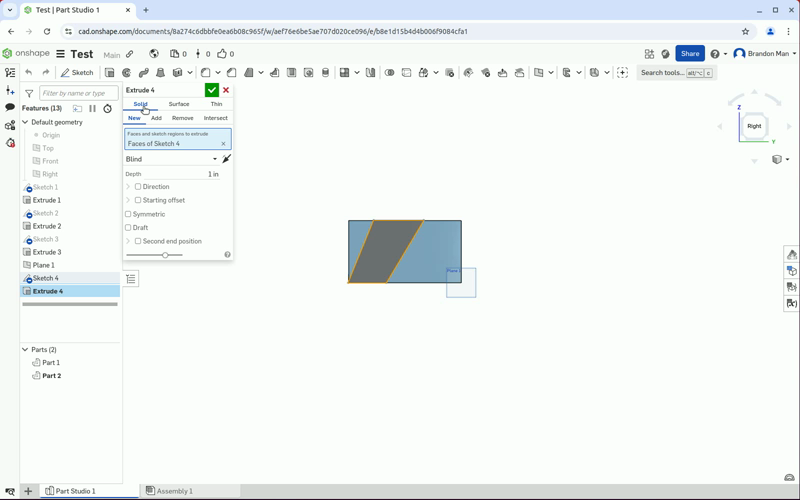
click(143, 106)
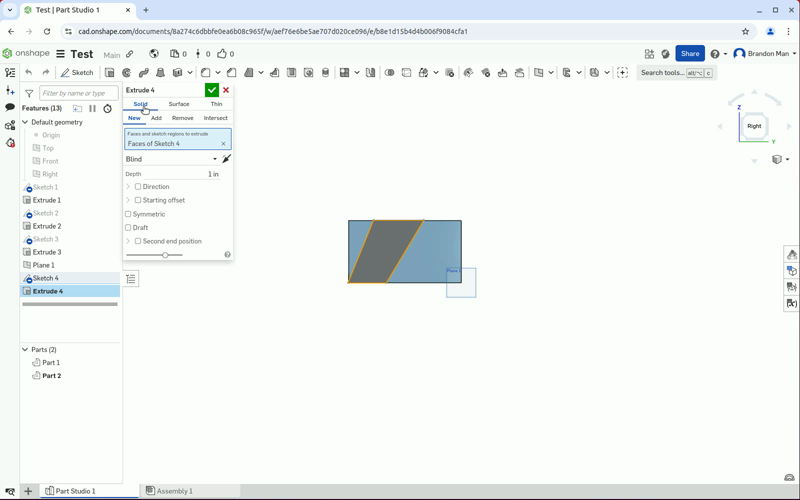
mouse_move(186, 120)
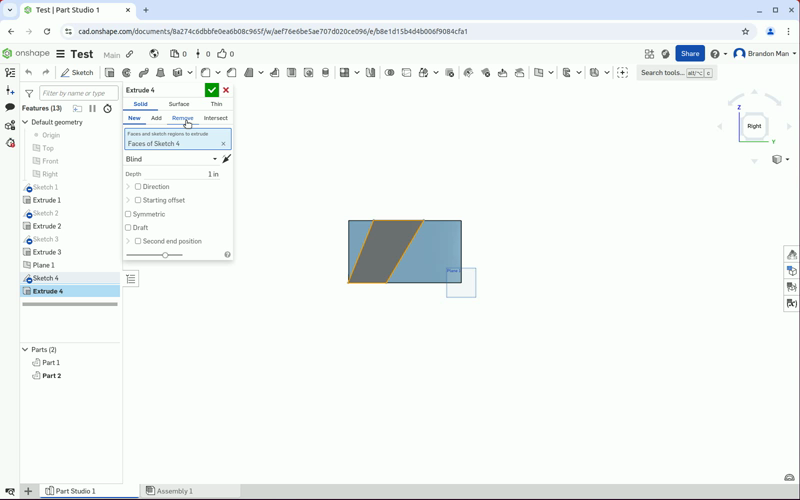
click(186, 120)
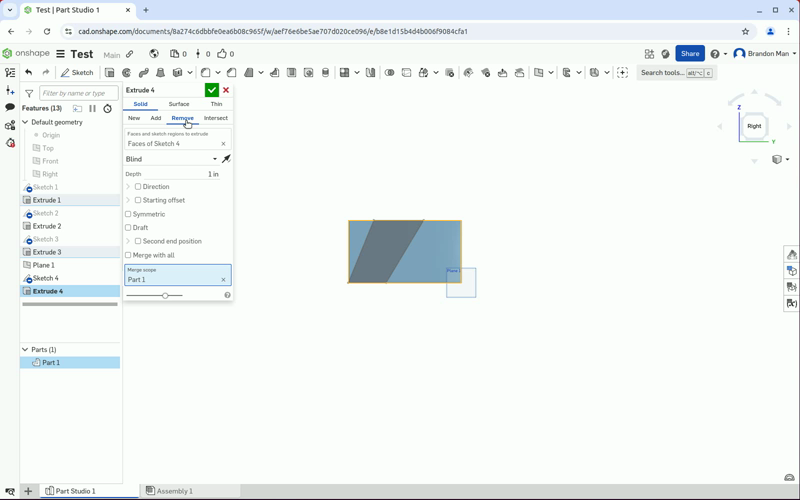
key(tab, 4)
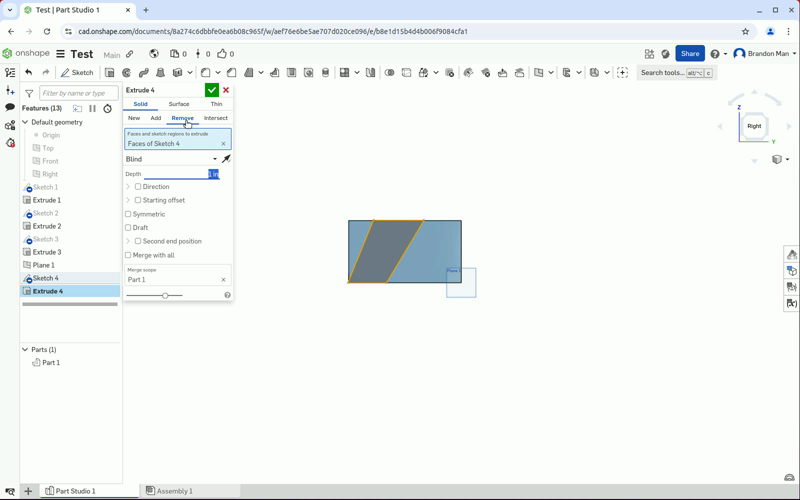
text(5.055)
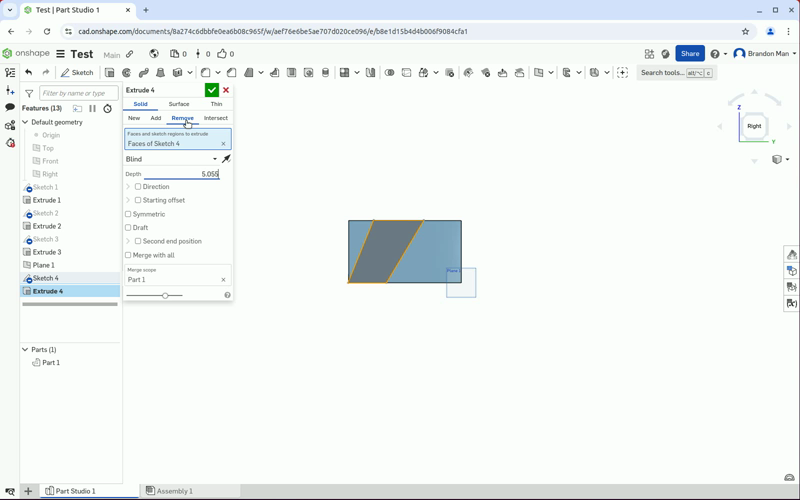
key(tab, 6)
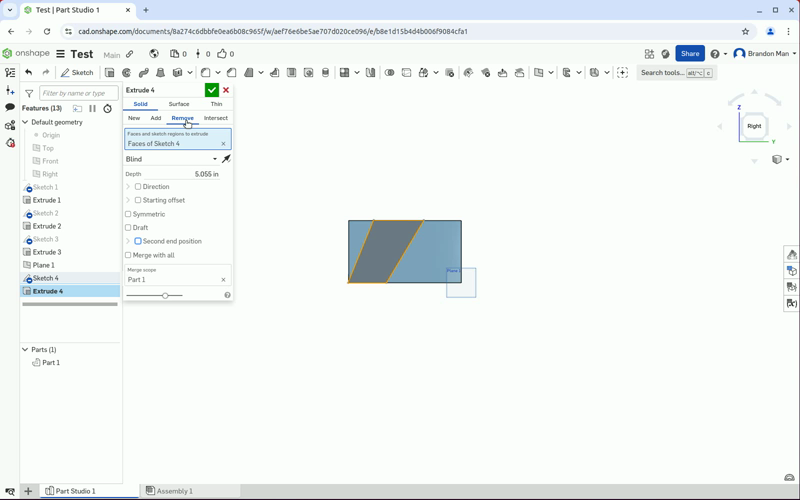
key(space)
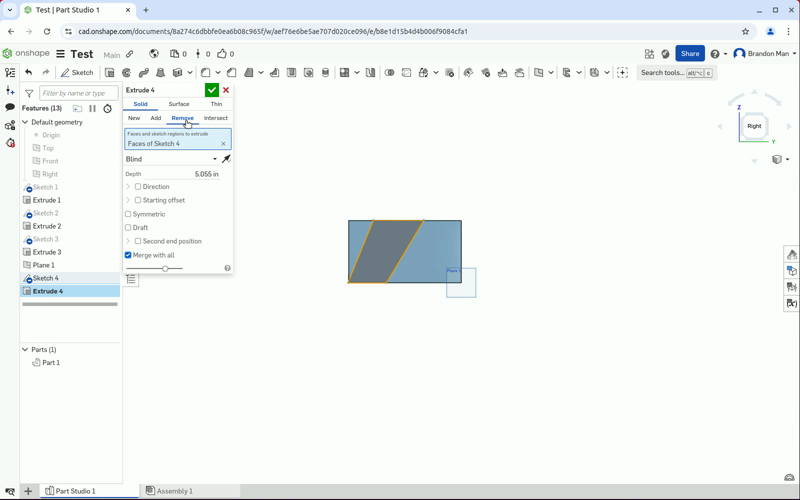
key(enter)
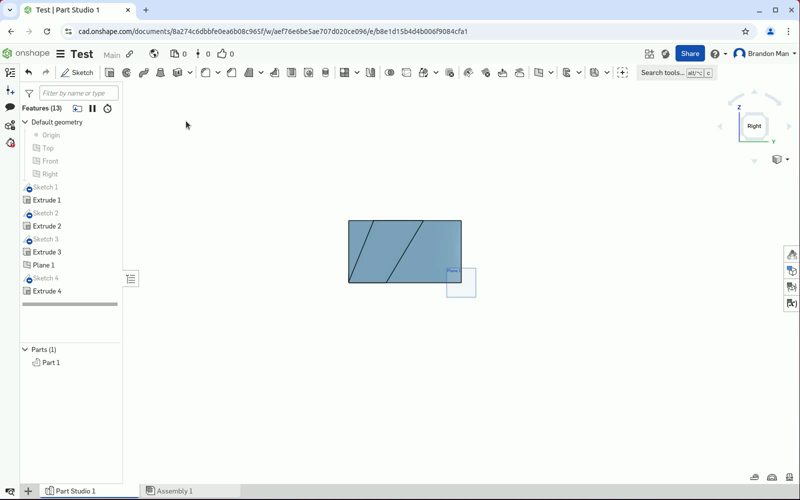
key(shift+h)
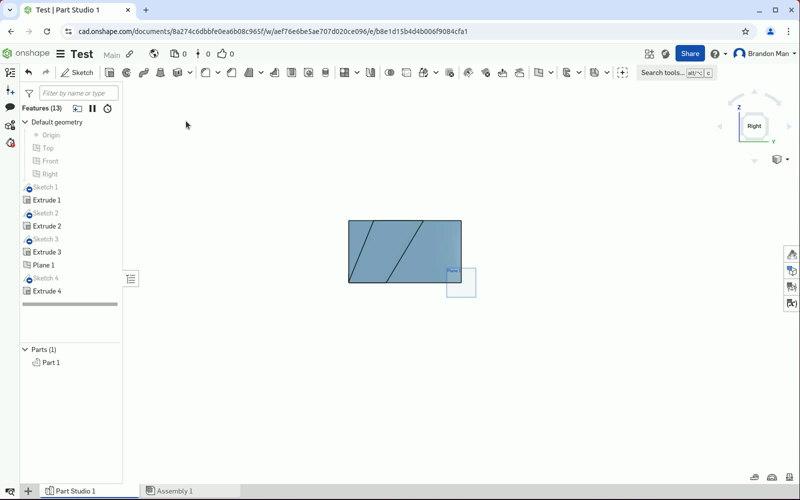
key(shift+h)
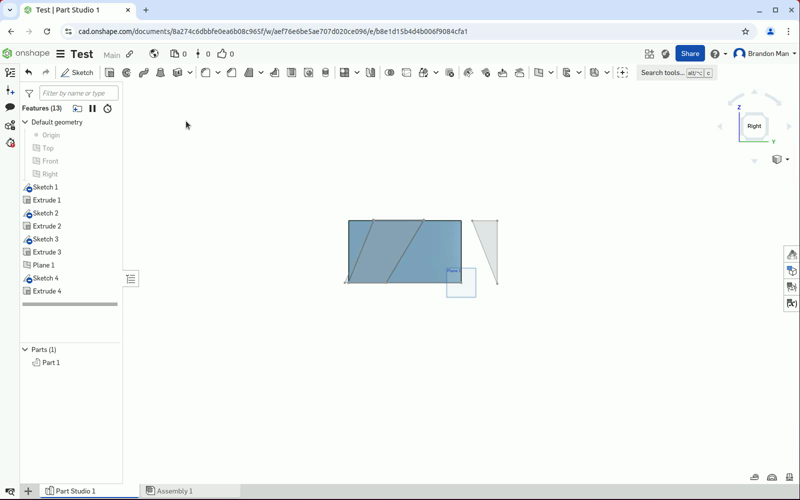
key(shift+7)
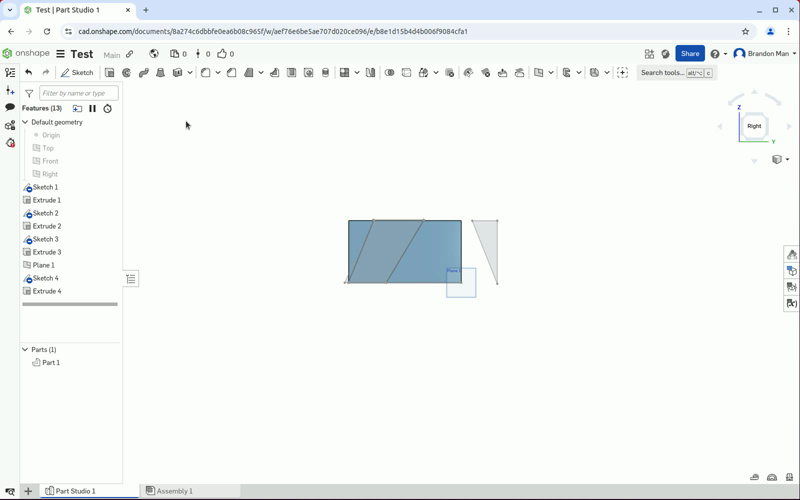
key(right, 2)
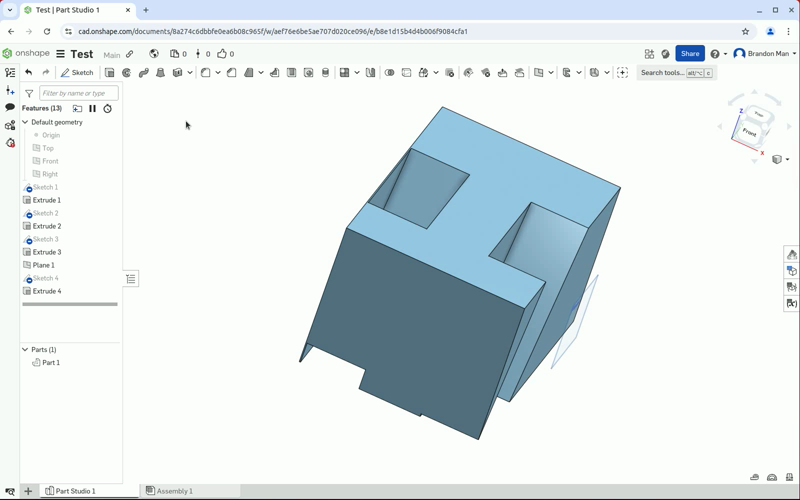
key(down, 2)
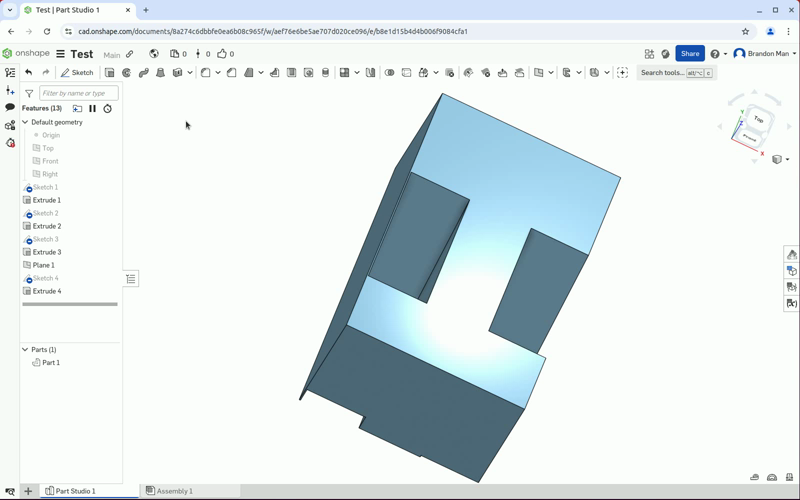
key(up, 2)
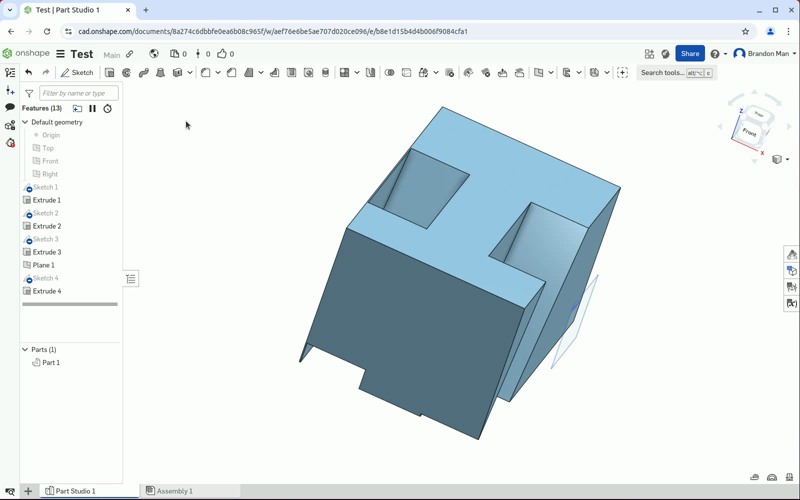
key(left, 2)
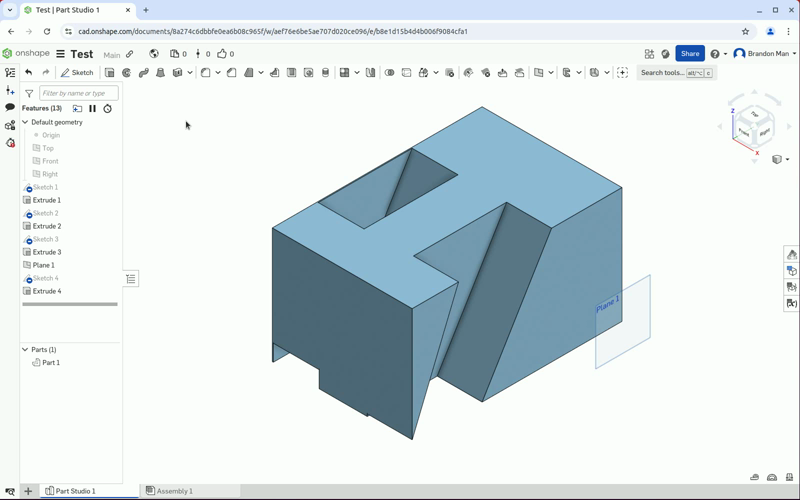
mouse_move(73, 189)
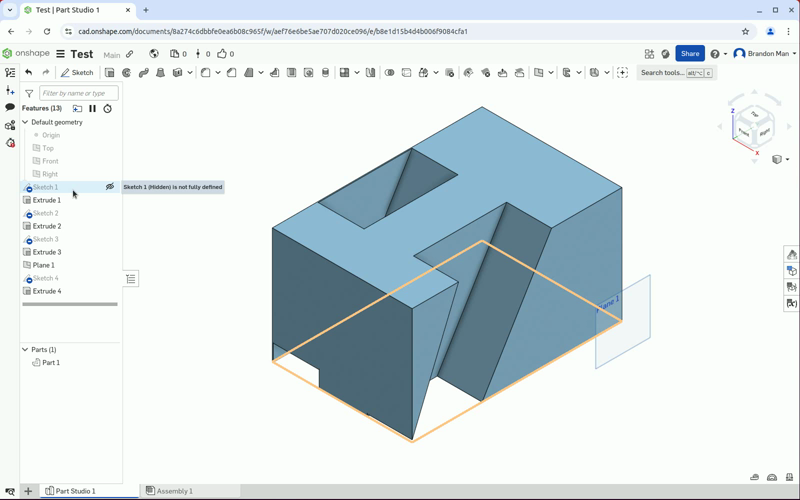
click(73, 189)